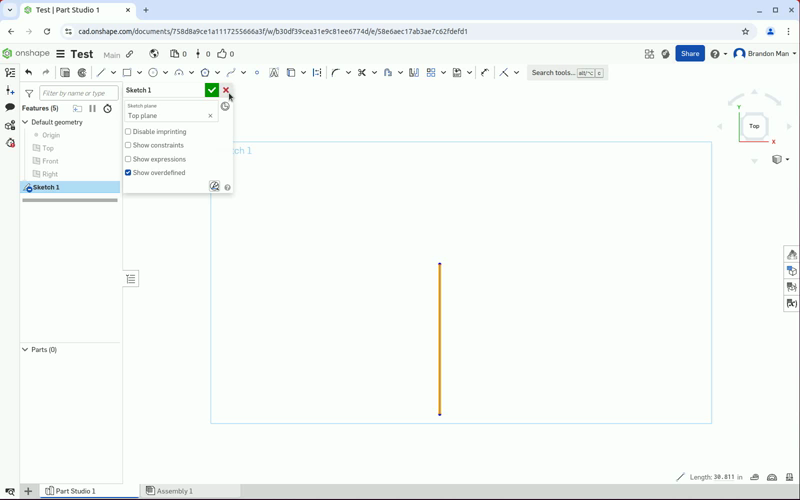
key(shift+h)
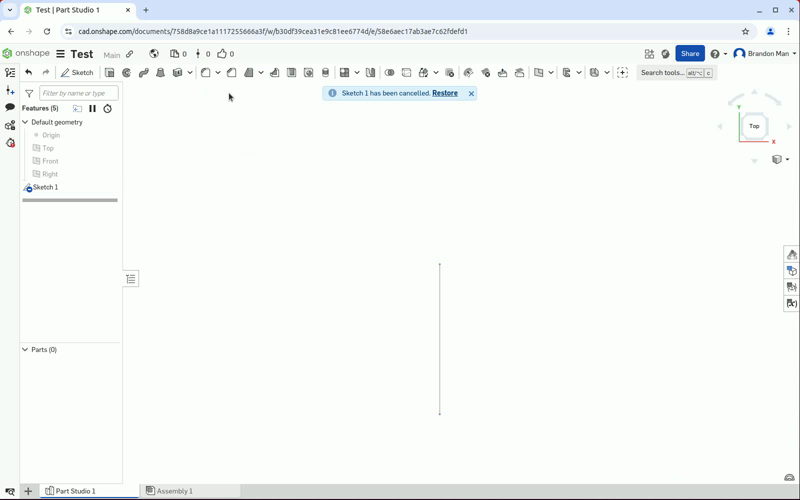
key(shift+s)
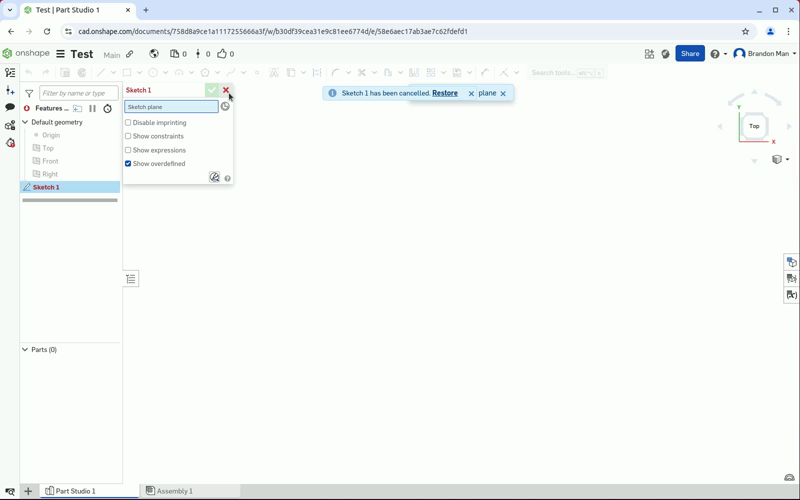
mouse_move(73, 150)
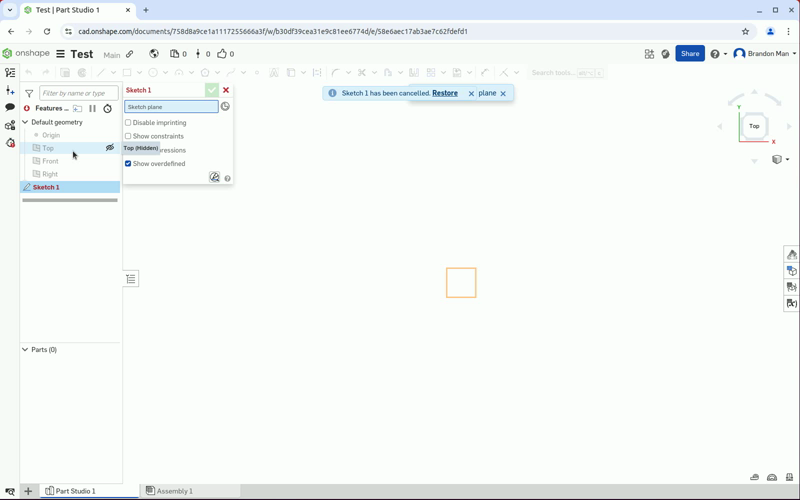
click(73, 150)
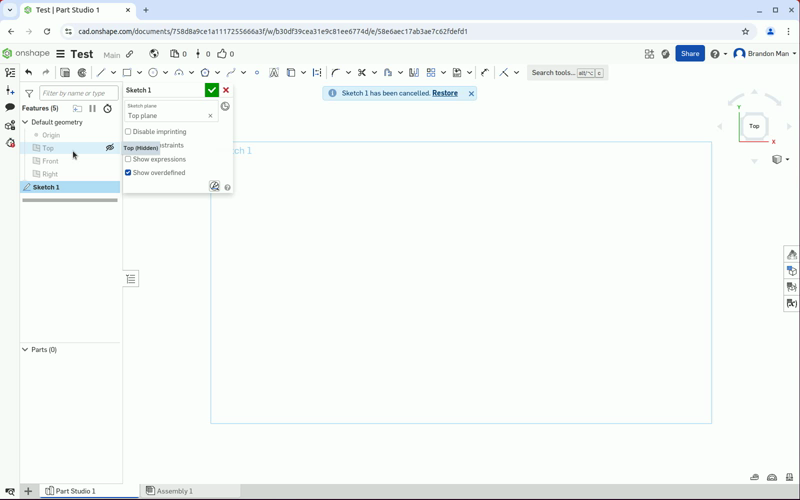
mouse_move(73, 352)
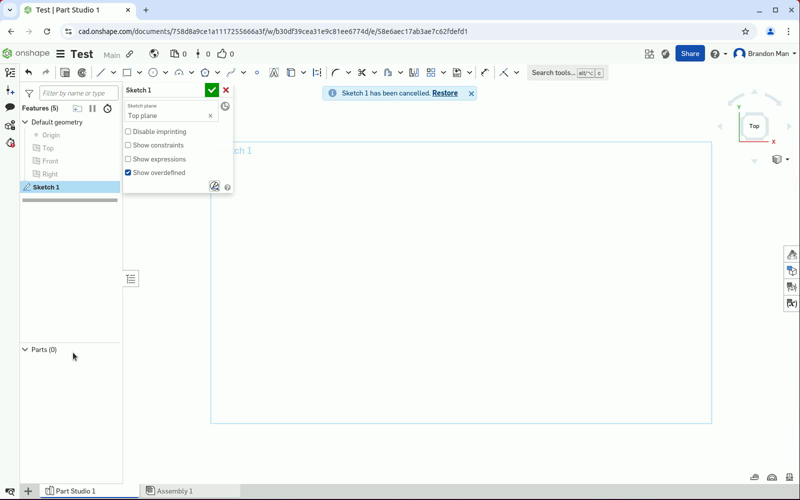
key(y)
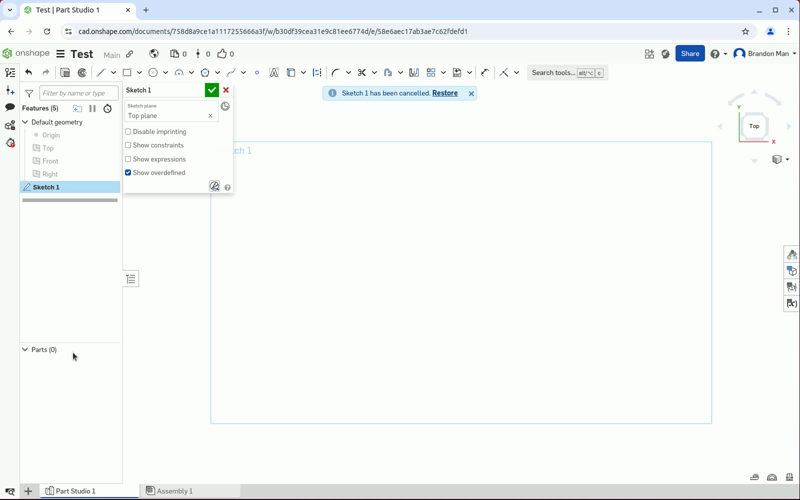
key(l)
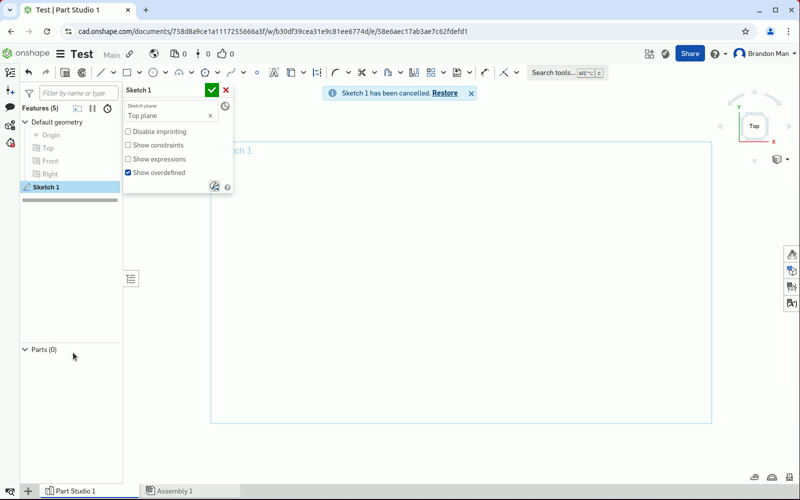
key_down(shift)
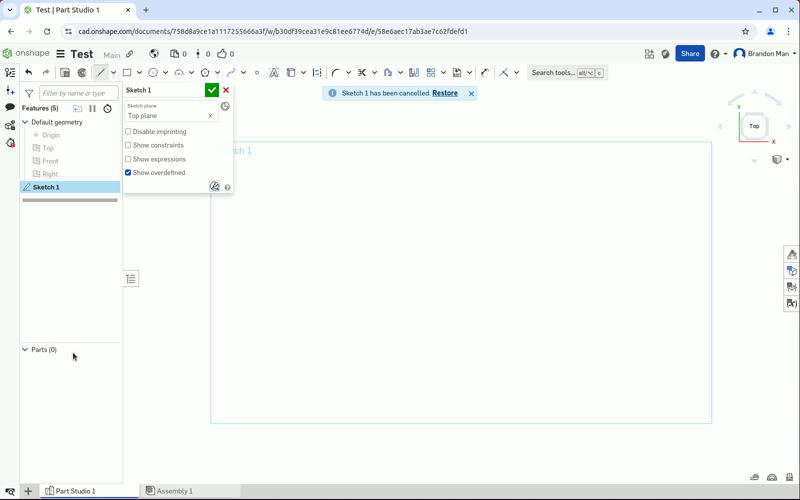
mouse_move(460, 294)
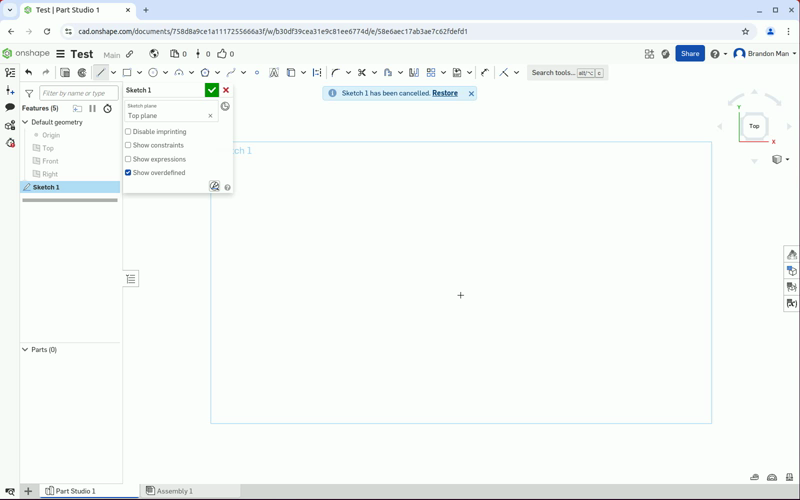
click(460, 294)
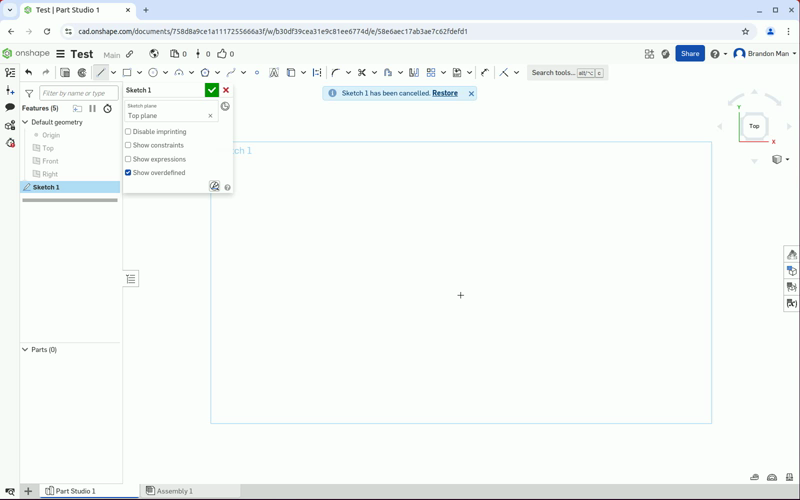
key_up(shift)
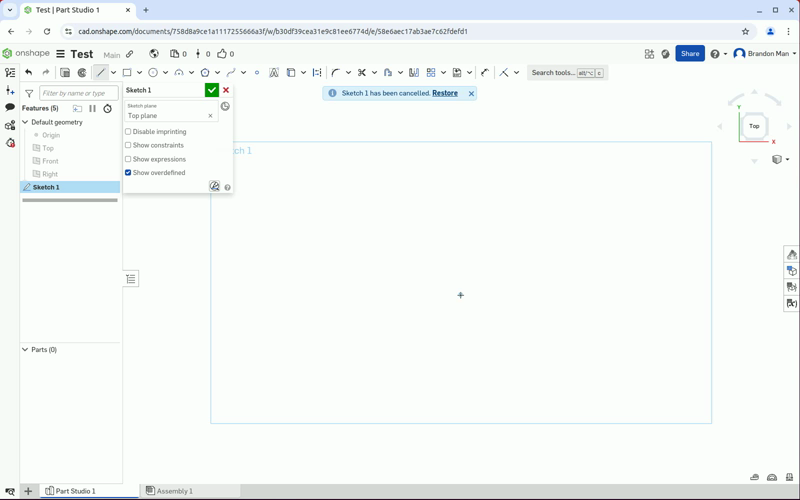
key_down(shift)
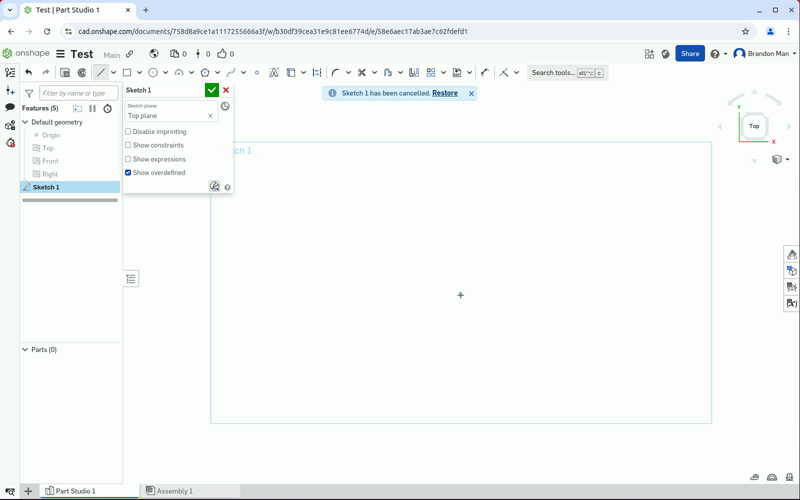
mouse_move(490, 294)
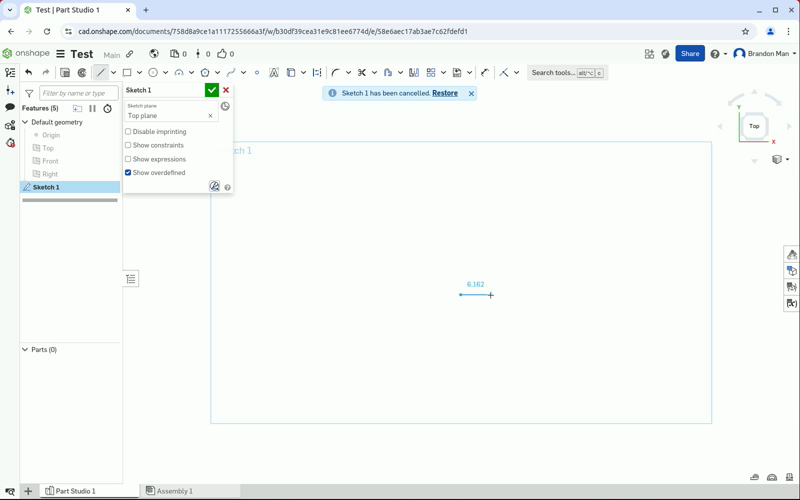
mouse_move(473, 294)
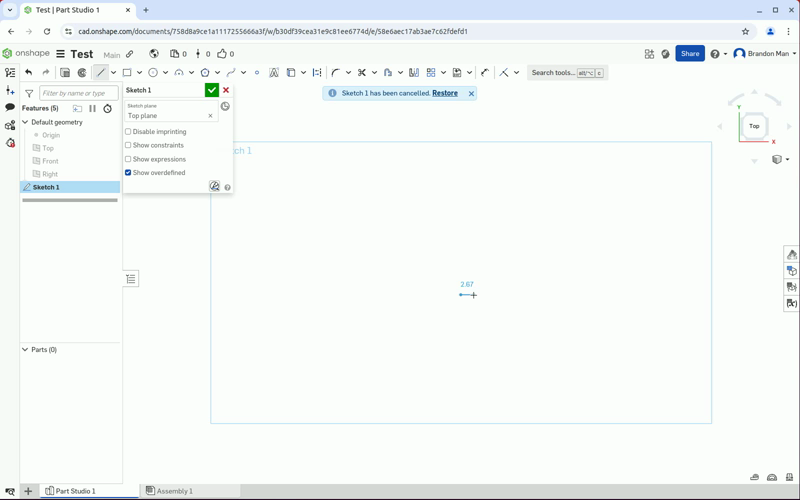
click(473, 294)
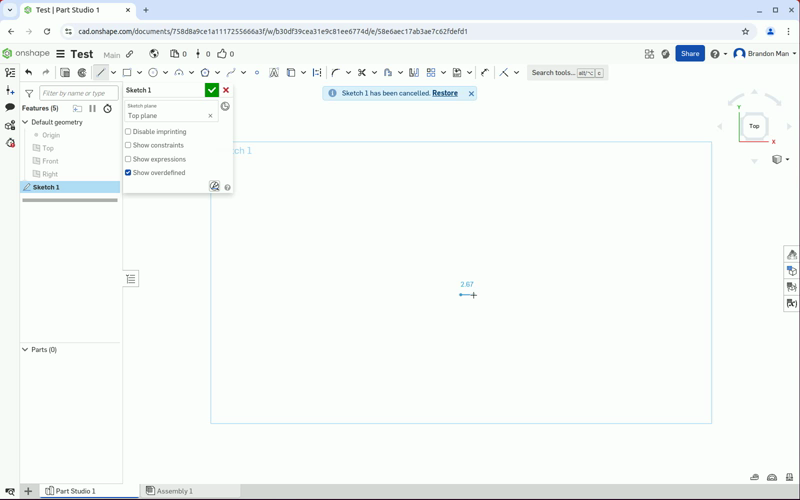
key_up(shift)
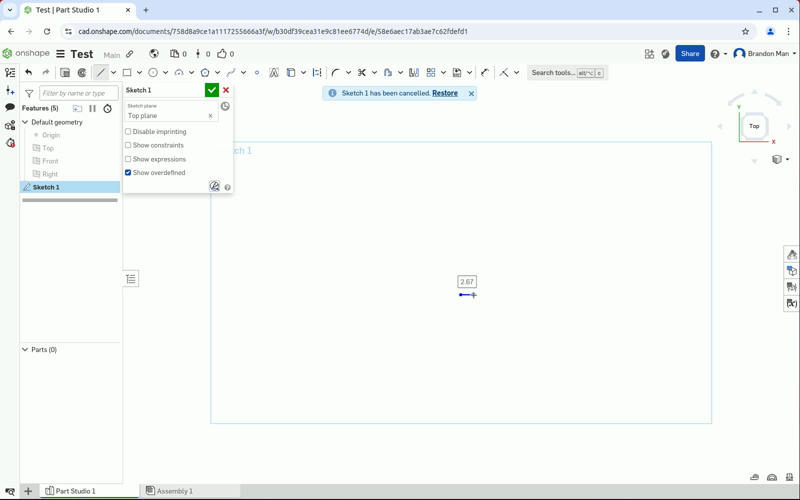
key_down(shift)
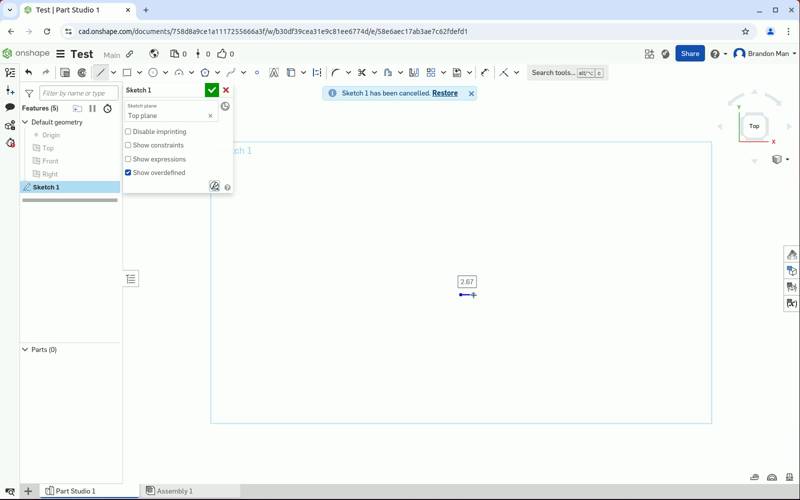
mouse_move(503, 294)
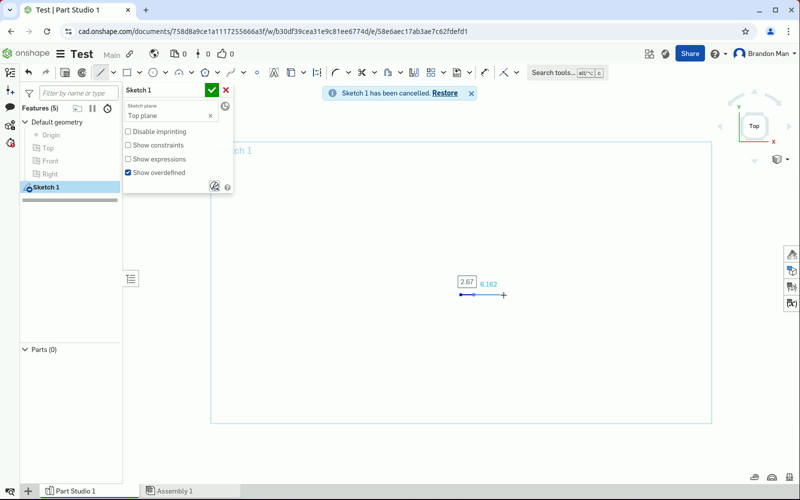
mouse_move(473, 281)
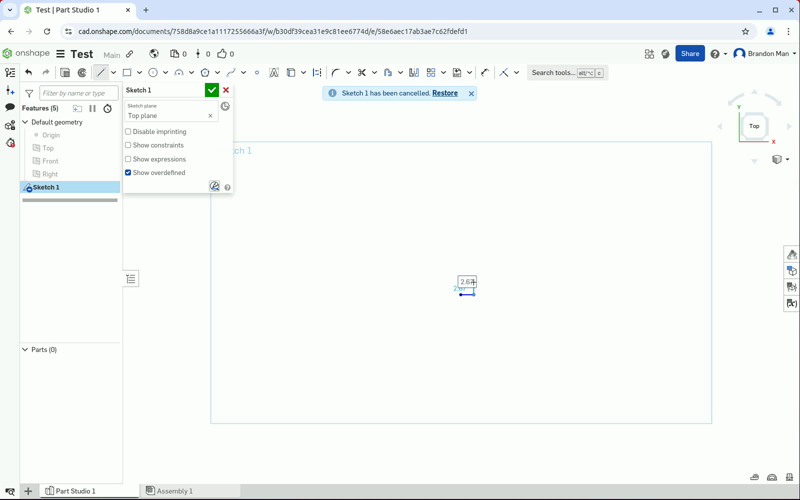
click(473, 281)
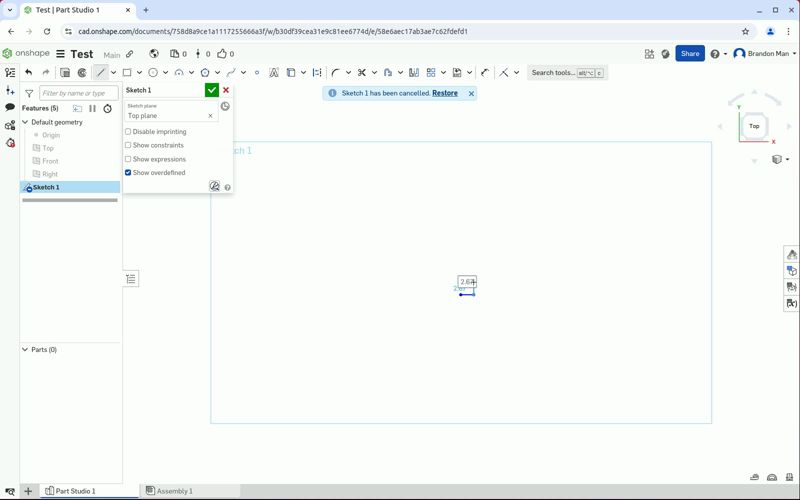
key_up(shift)
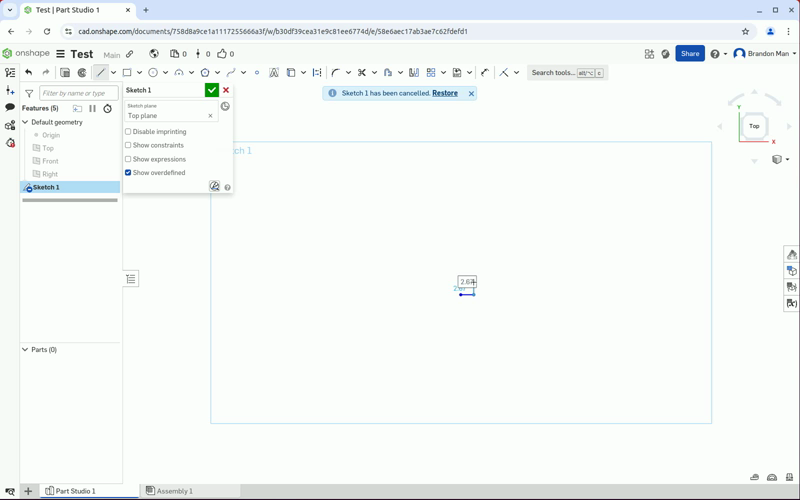
key_down(shift)
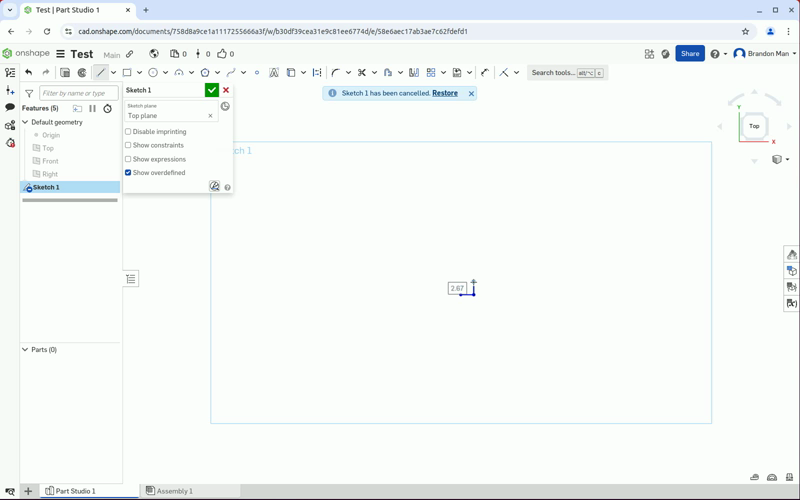
mouse_move(503, 281)
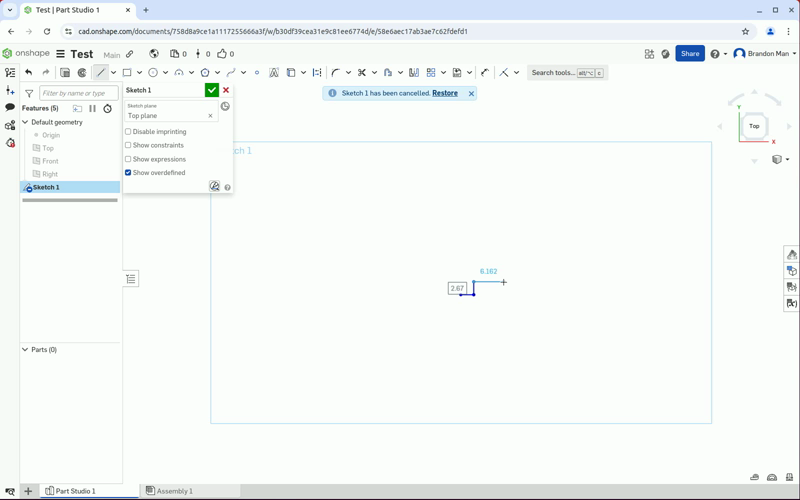
mouse_move(460, 281)
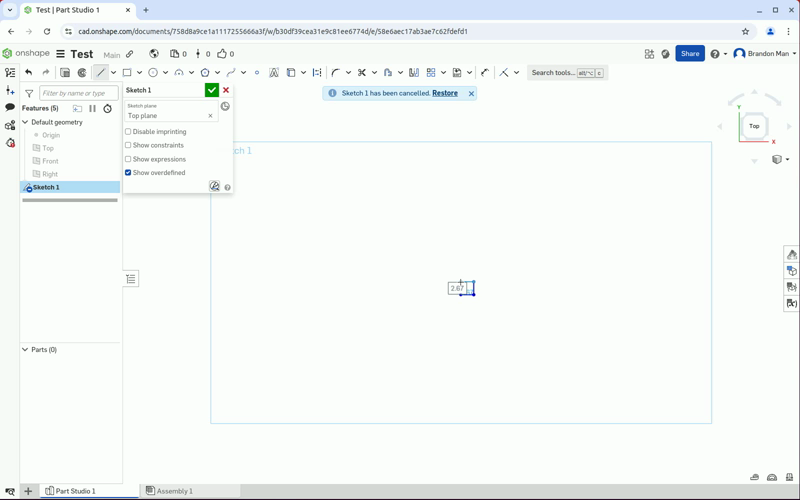
click(460, 281)
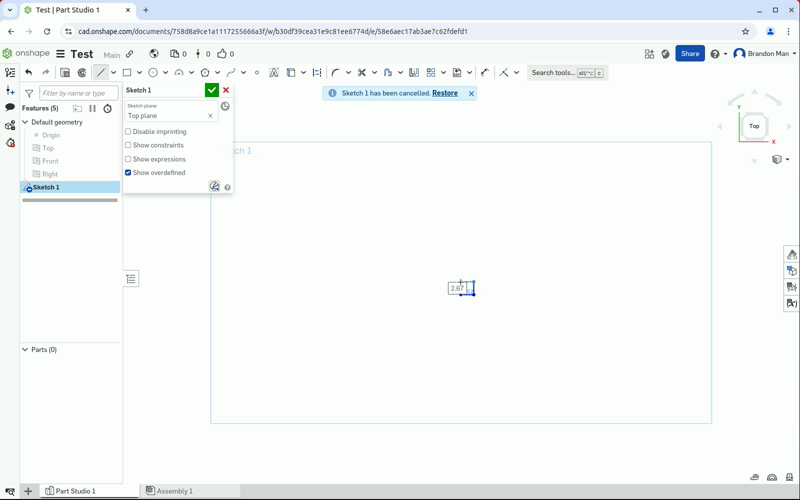
key_up(shift)
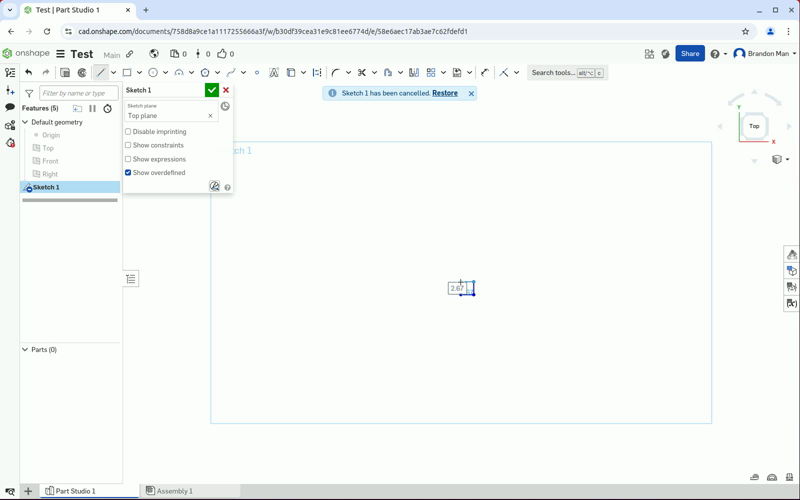
mouse_move(490, 281)
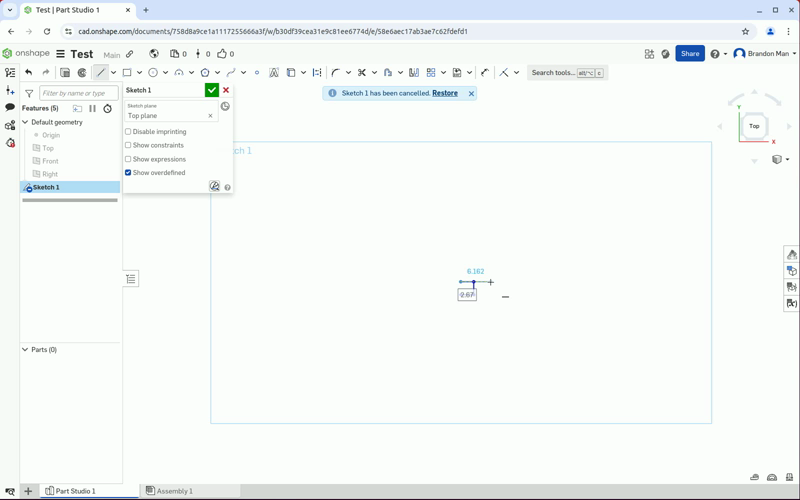
key_down(shift)
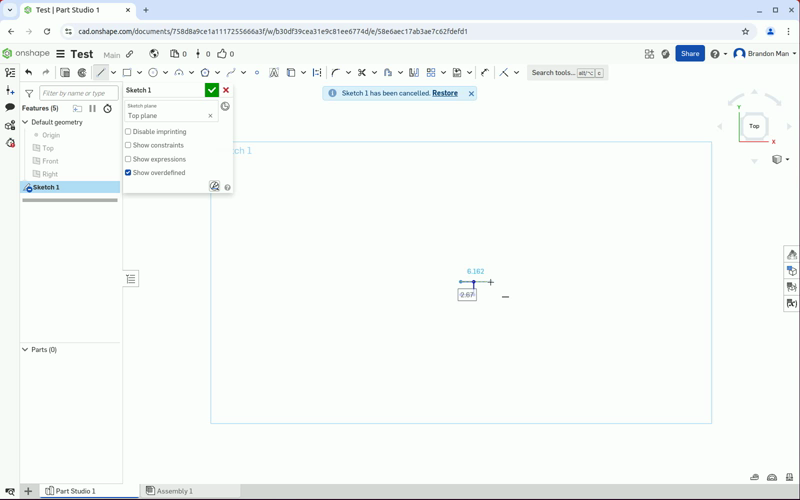
mouse_move(460, 294)
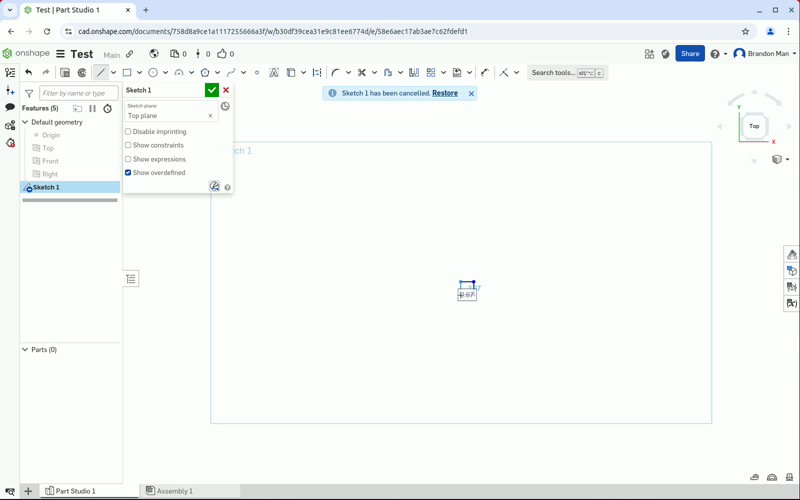
key_up(shift)
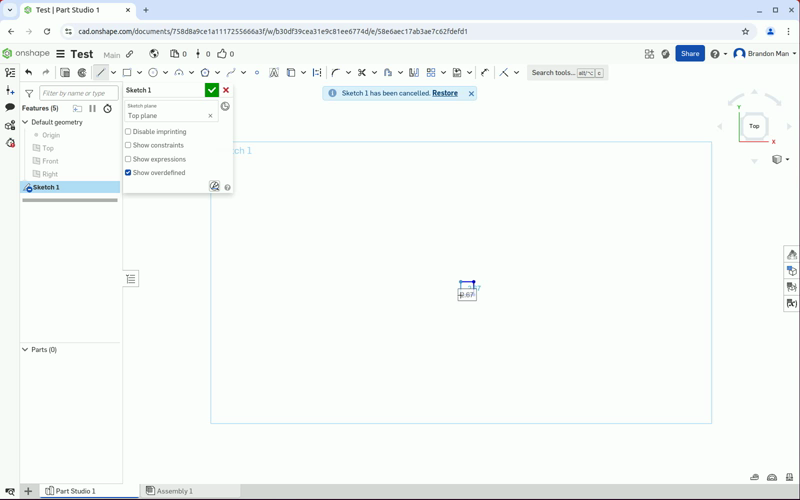
click(460, 294)
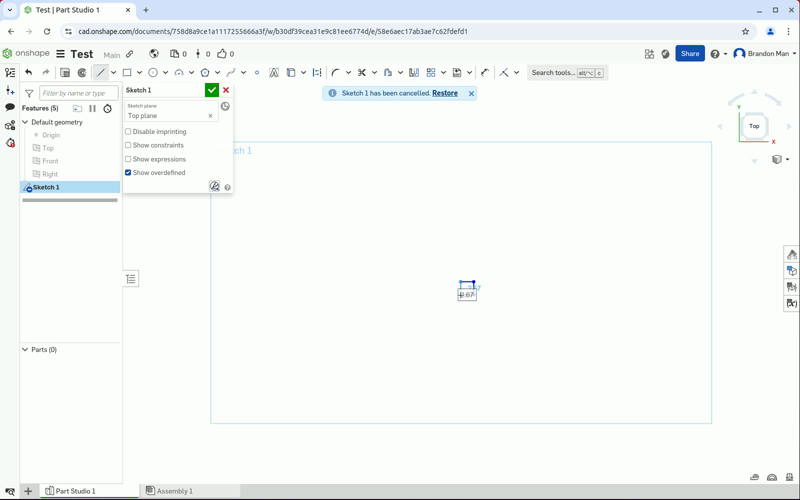
key(esc)
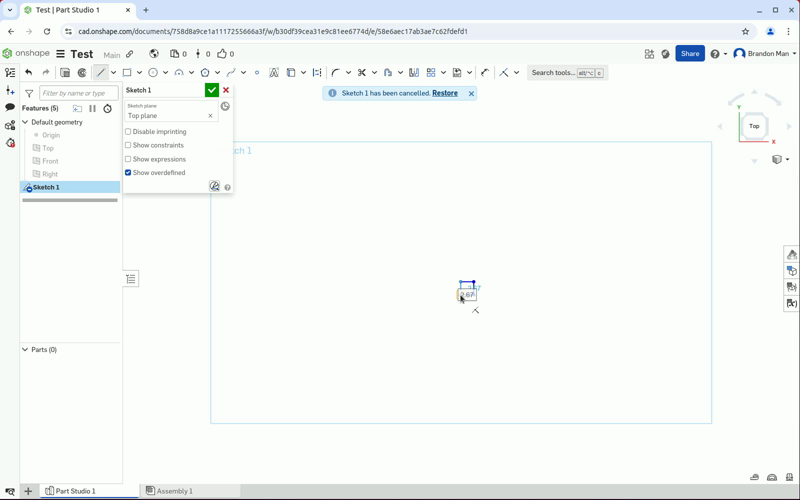
mouse_move(466, 291)
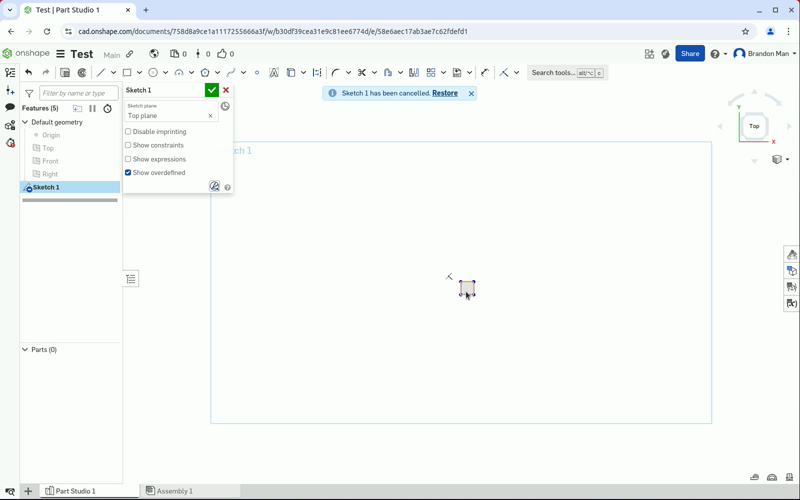
scroll(6)
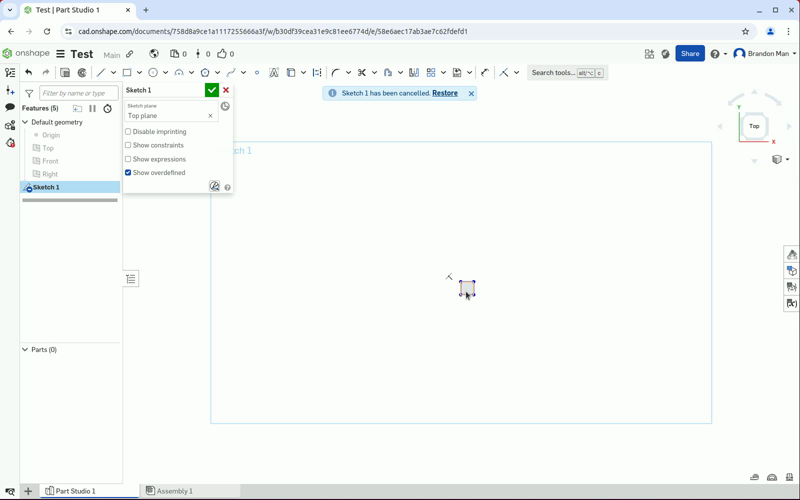
scroll(6)
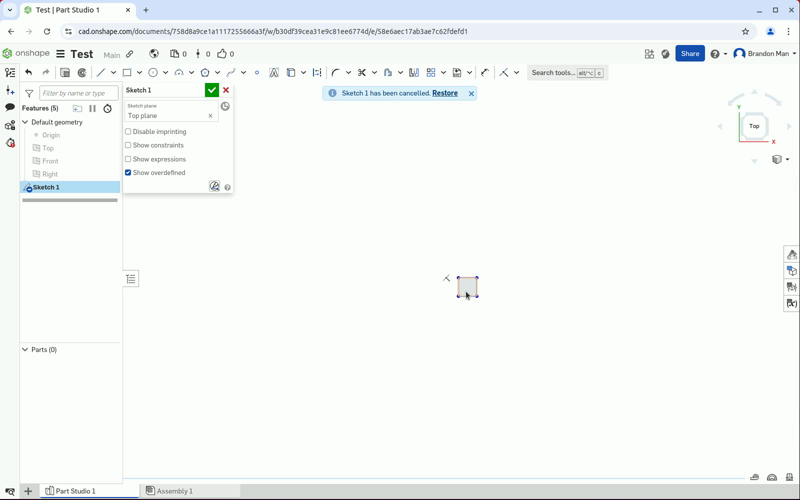
scroll(6)
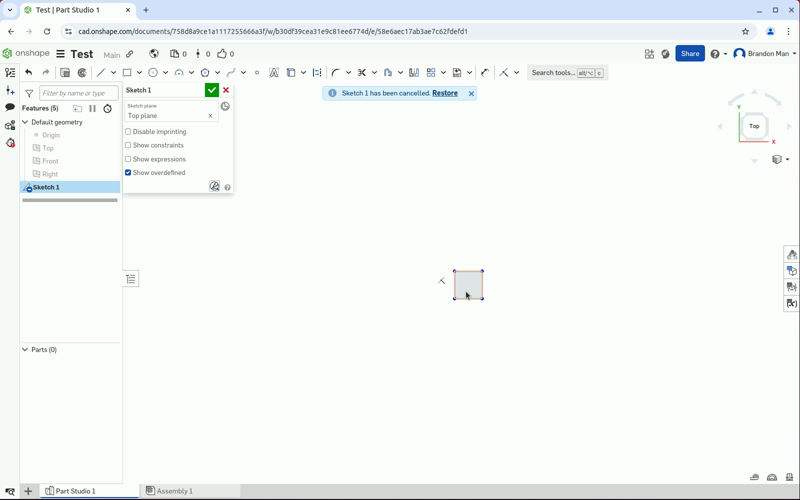
scroll(6)
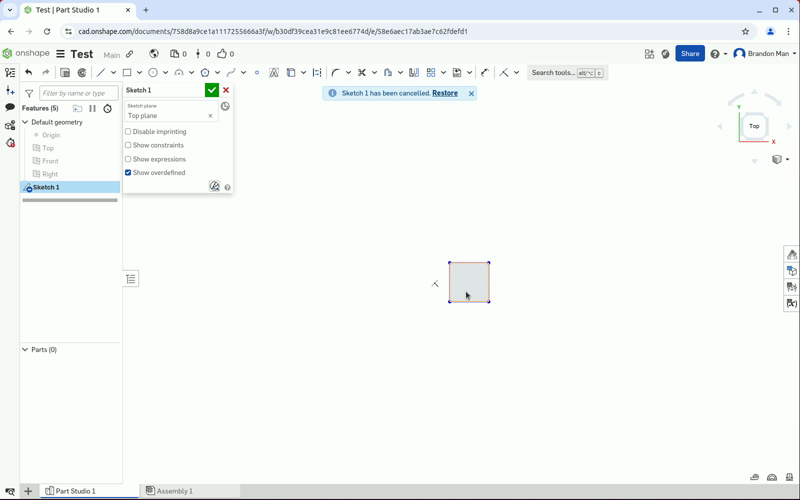
scroll(6)
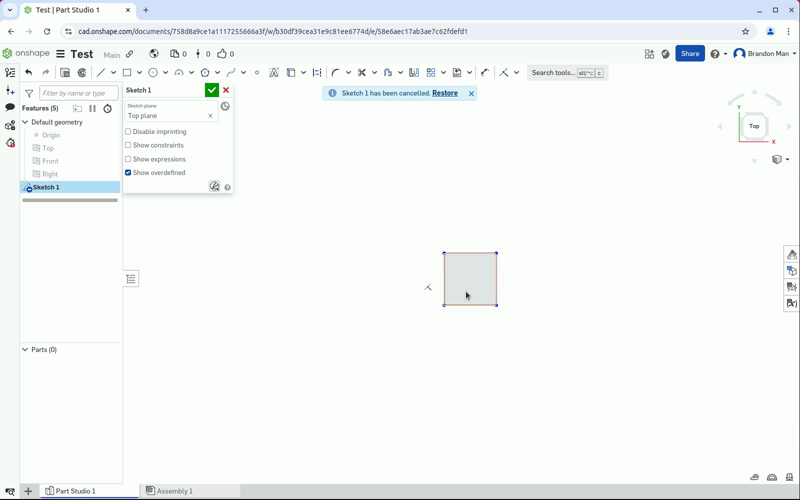
scroll(6)
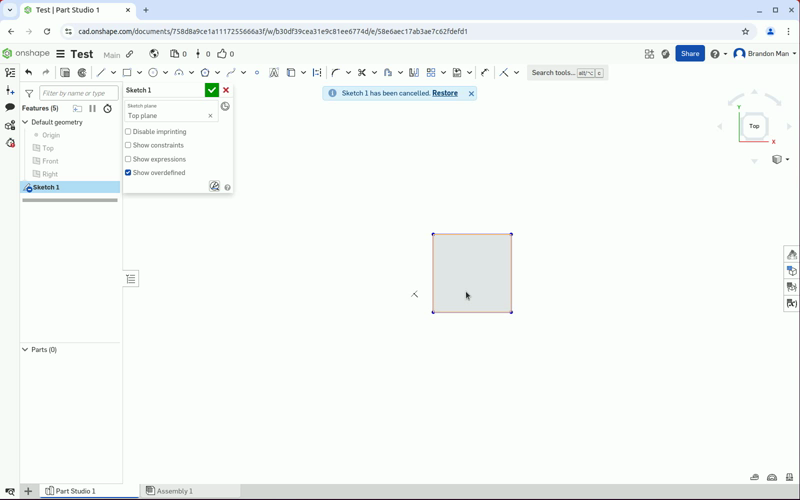
scroll(6)
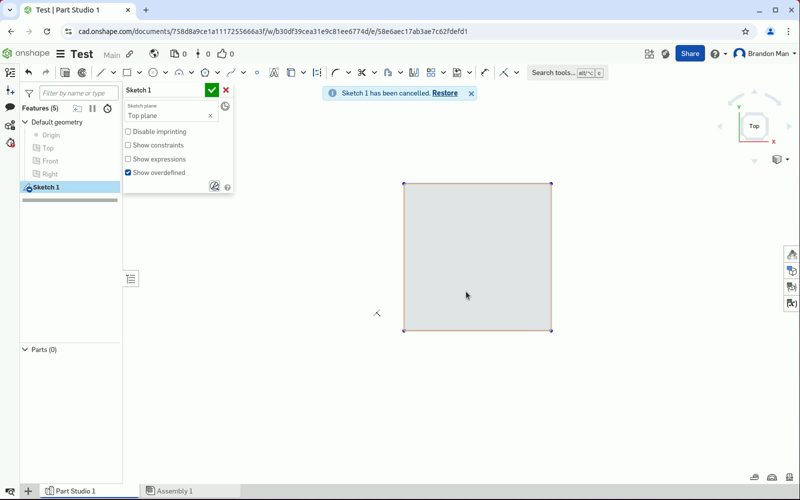
click(466, 291)
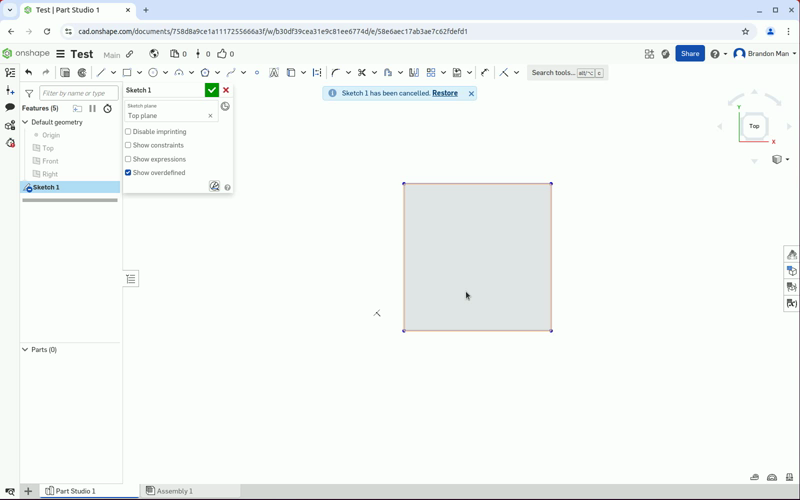
scroll(-6)
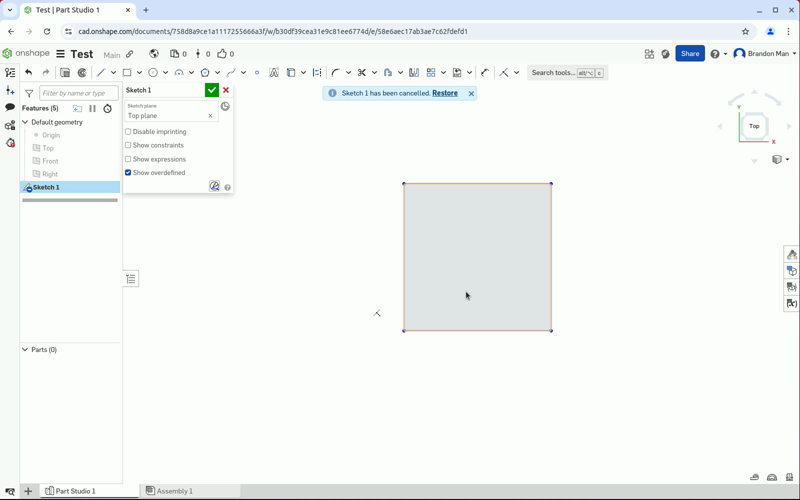
scroll(-6)
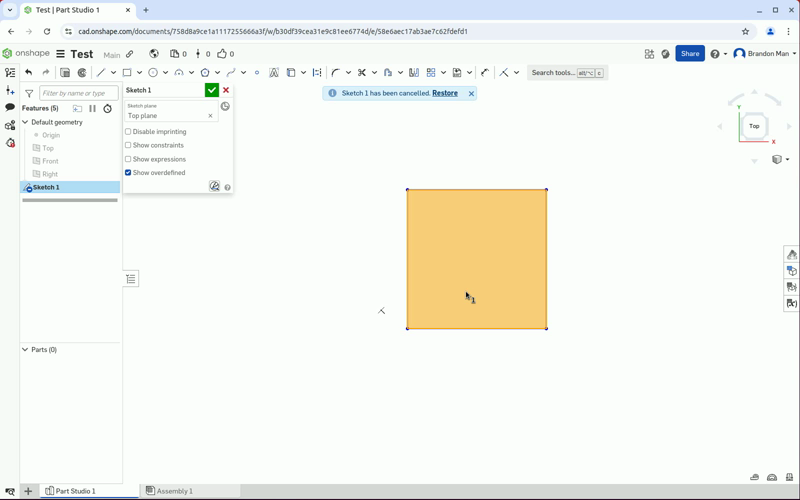
scroll(-6)
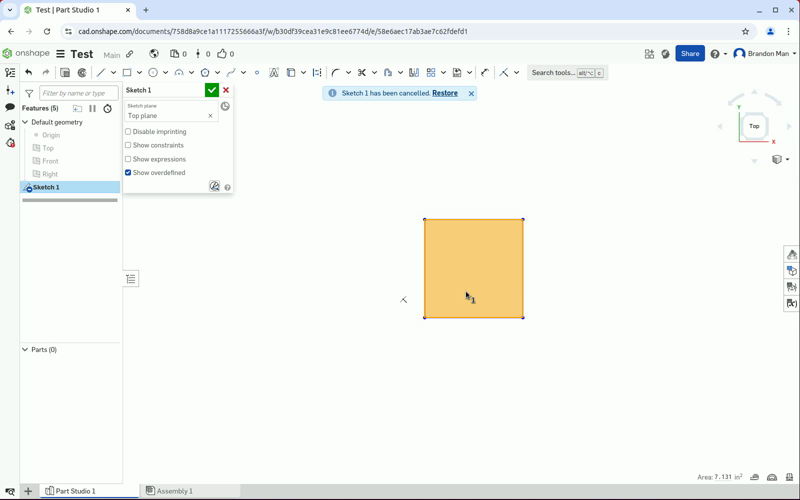
scroll(-6)
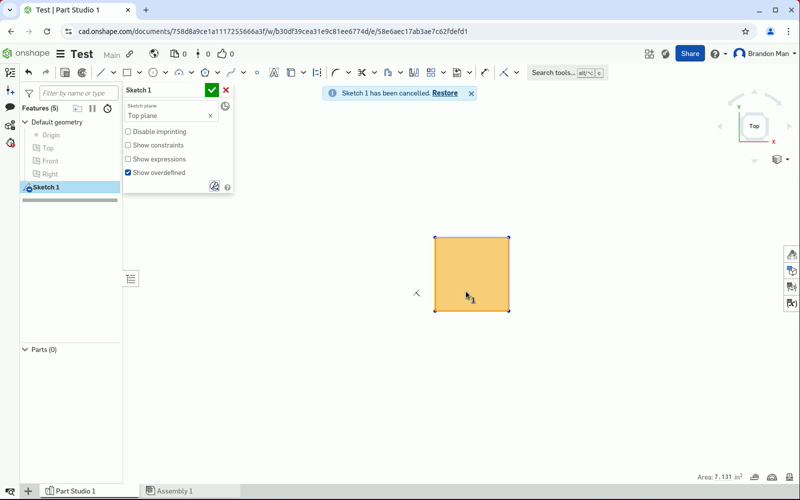
scroll(-6)
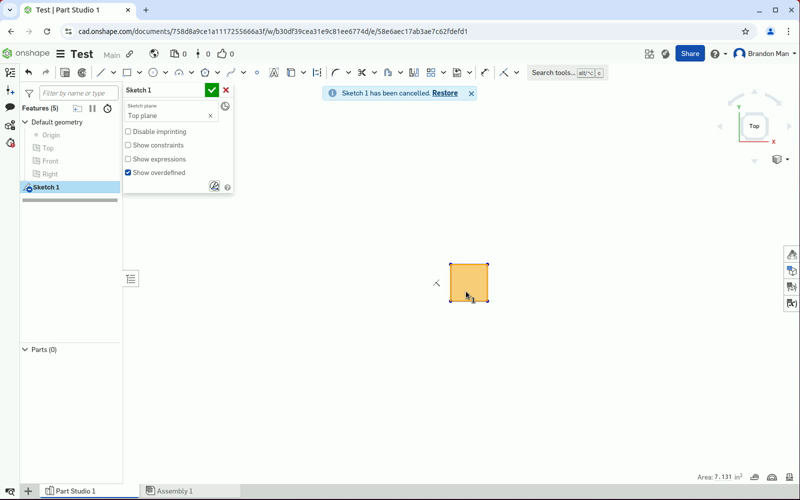
scroll(-6)
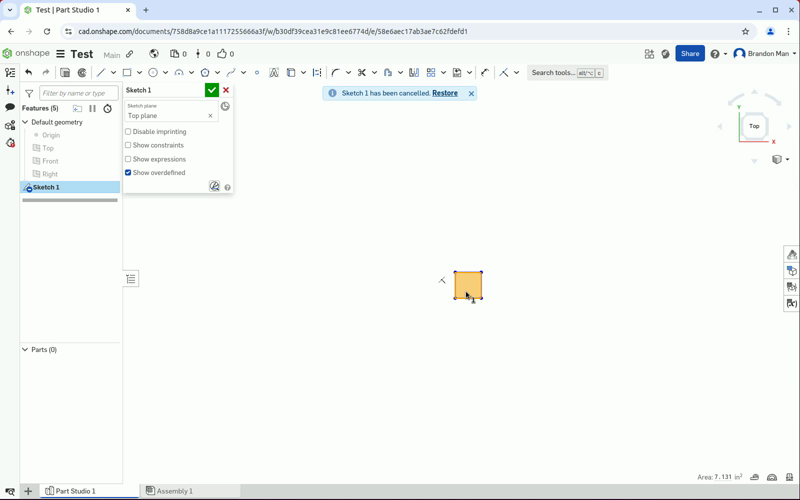
scroll(-6)
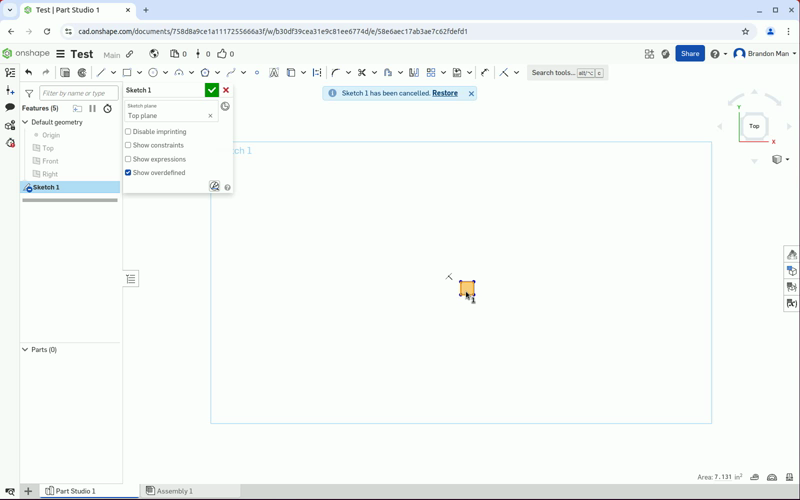
mouse_move(73, 352)
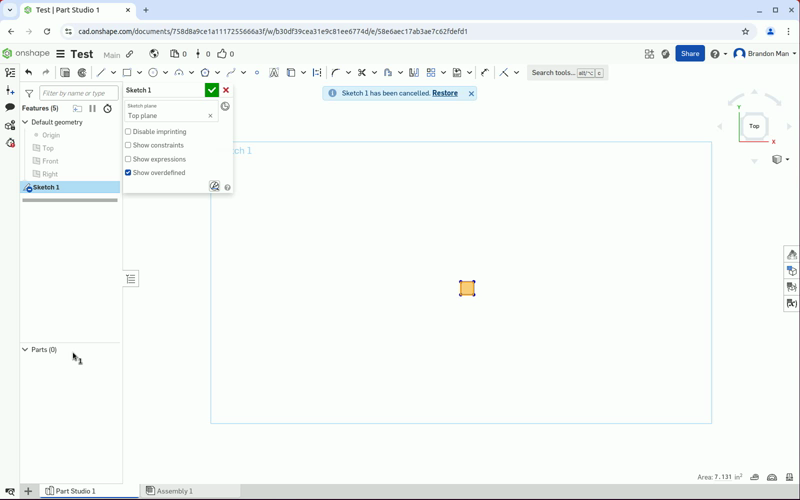
key(shift+y)
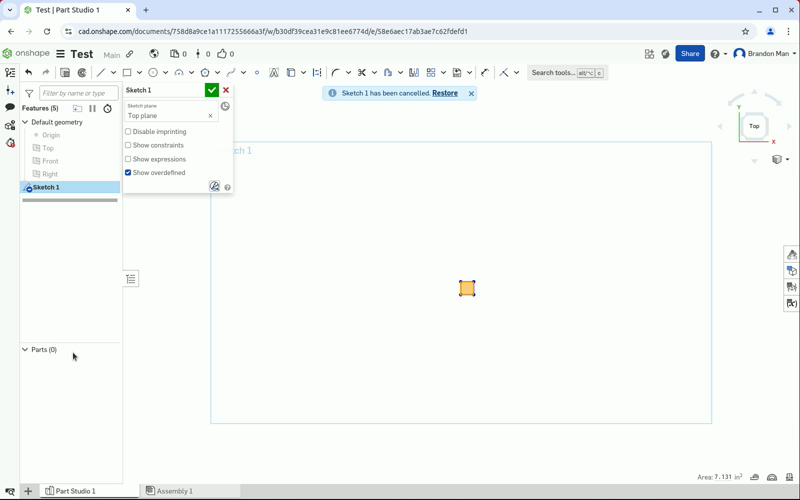
key(shift+e)
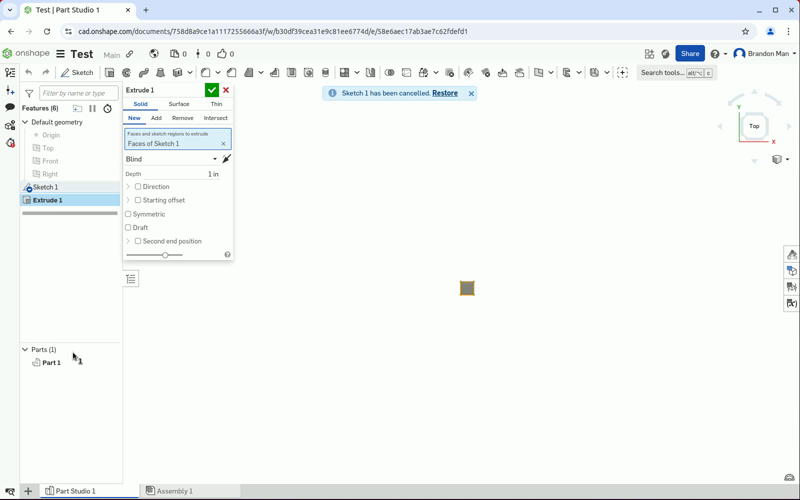
mouse_move(143, 106)
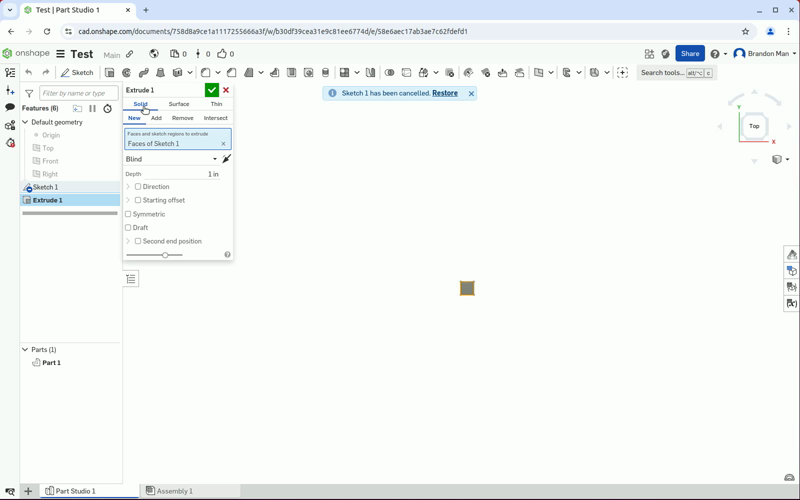
click(143, 106)
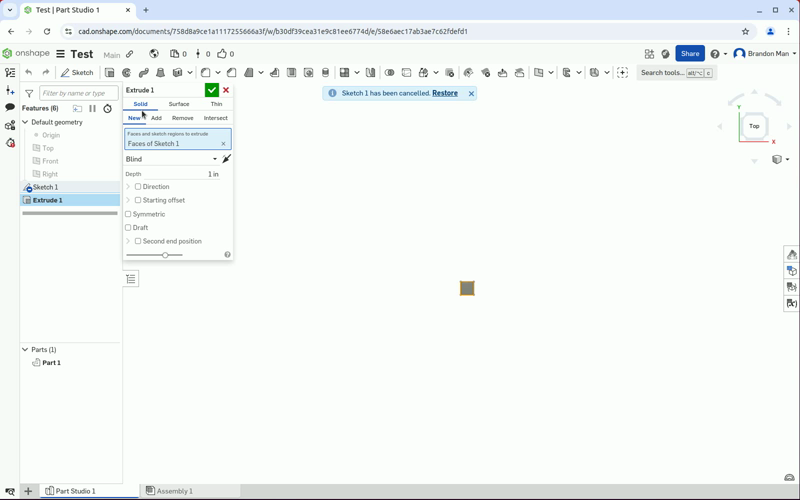
mouse_move(137, 120)
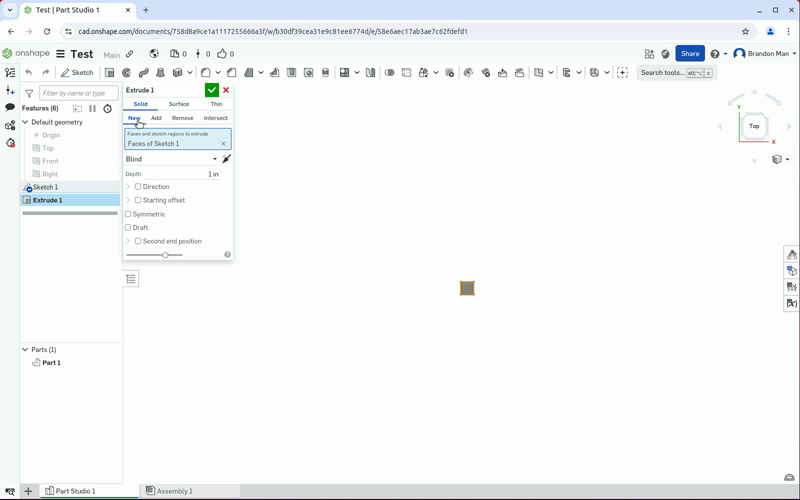
click(137, 120)
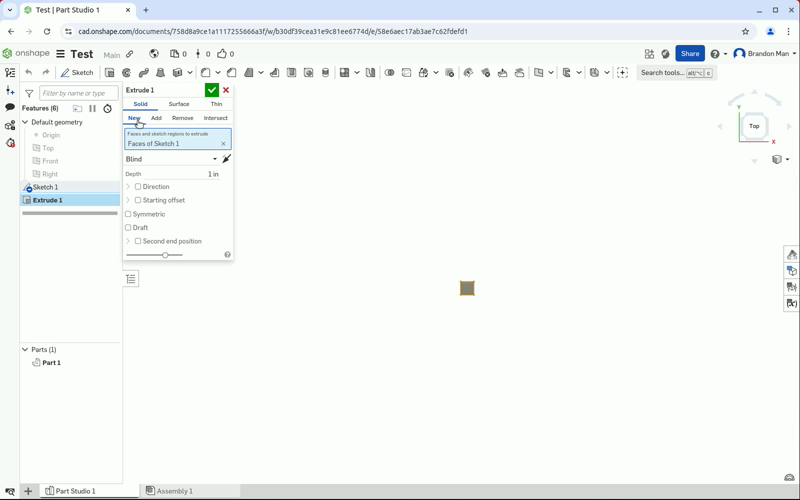
key(tab, 4)
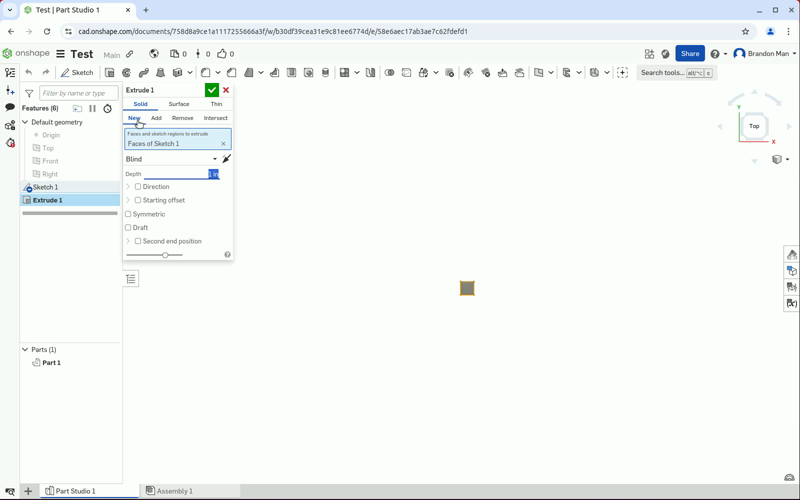
text(23.108)
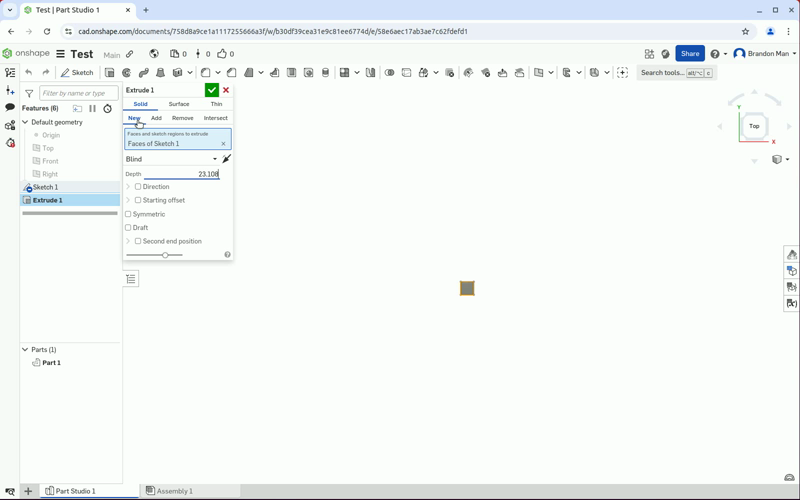
key(enter)
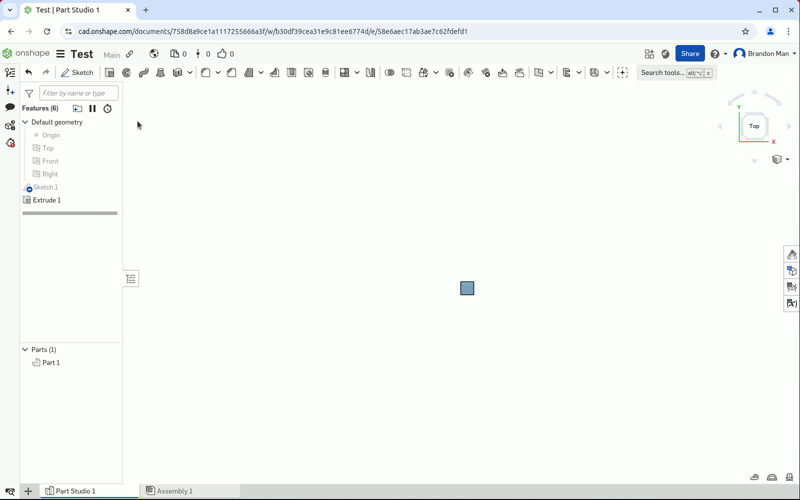
key(shift+h)
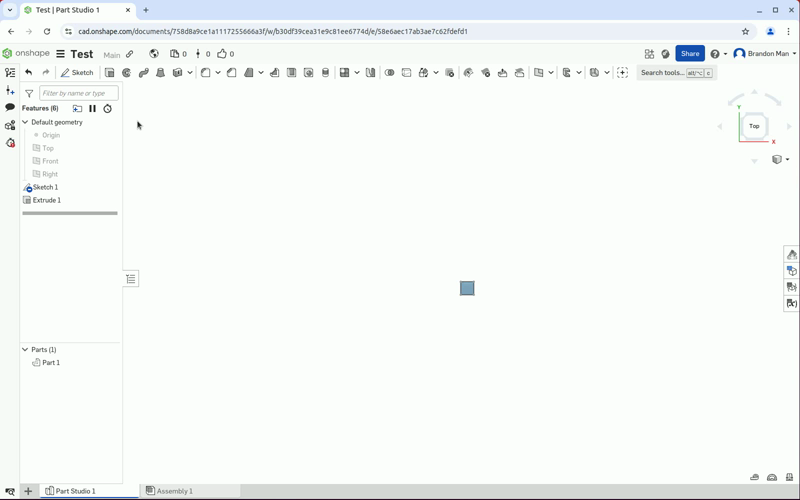
key(shift+h)
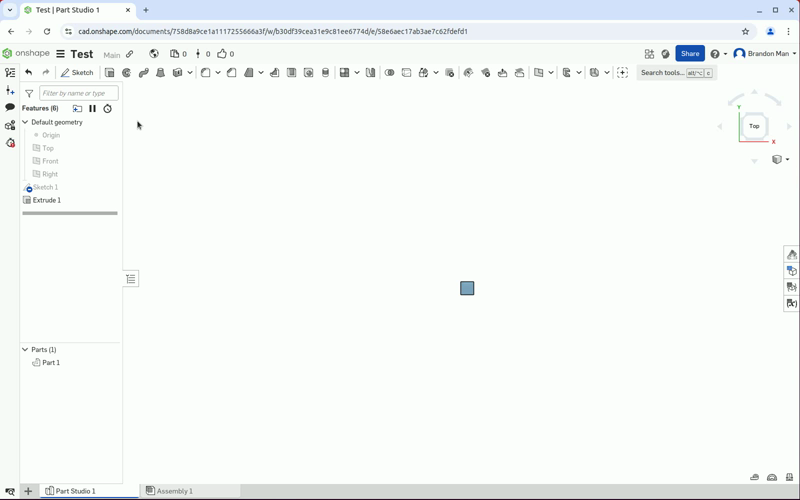
mouse_move(73, 189)
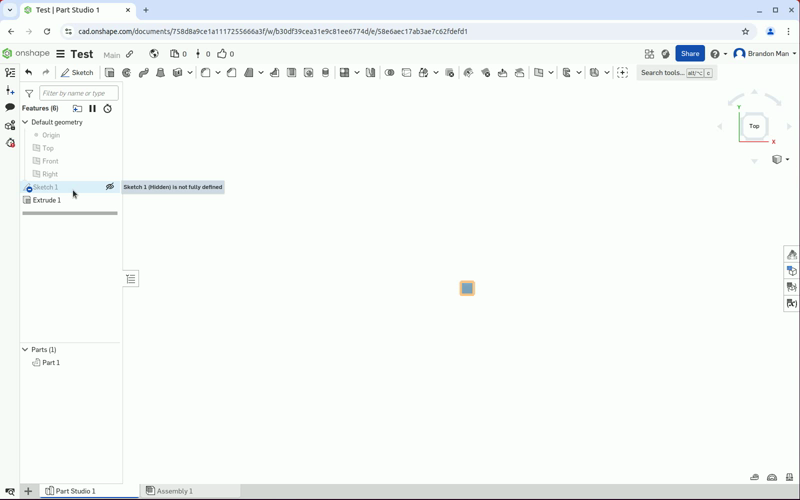
click(73, 189)
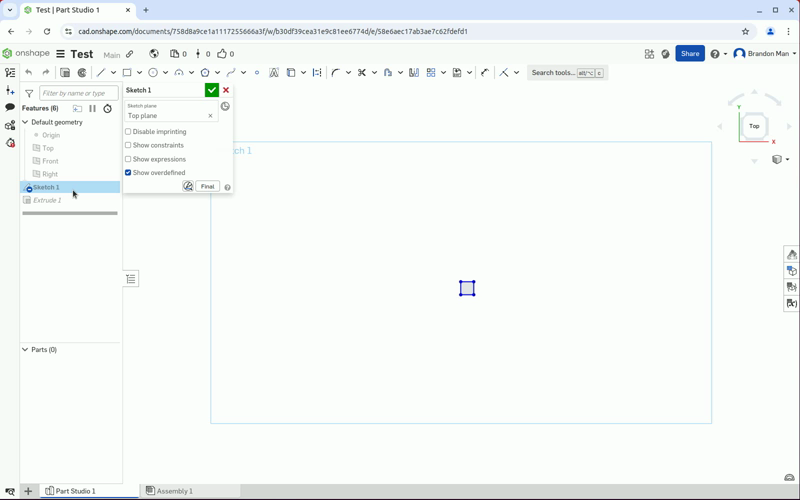
mouse_move(229, 92)
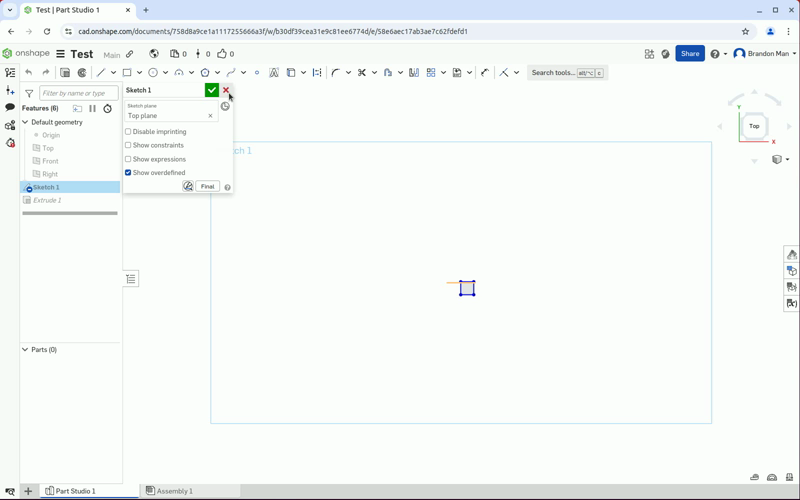
click(229, 92)
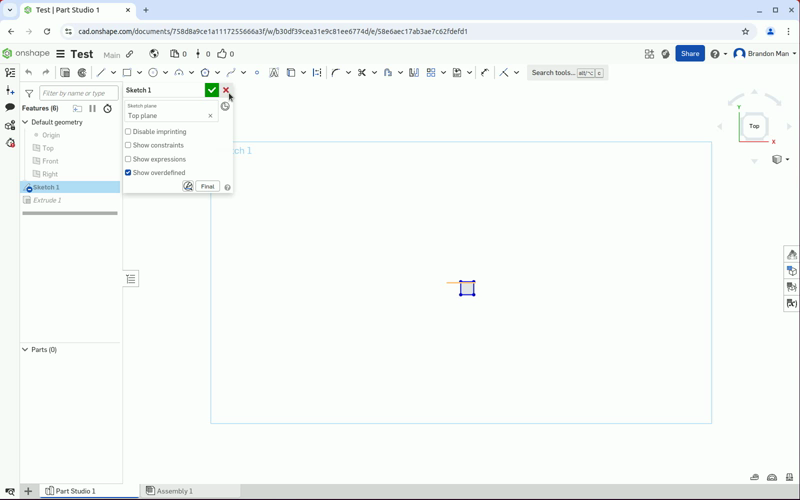
key(shift+s)
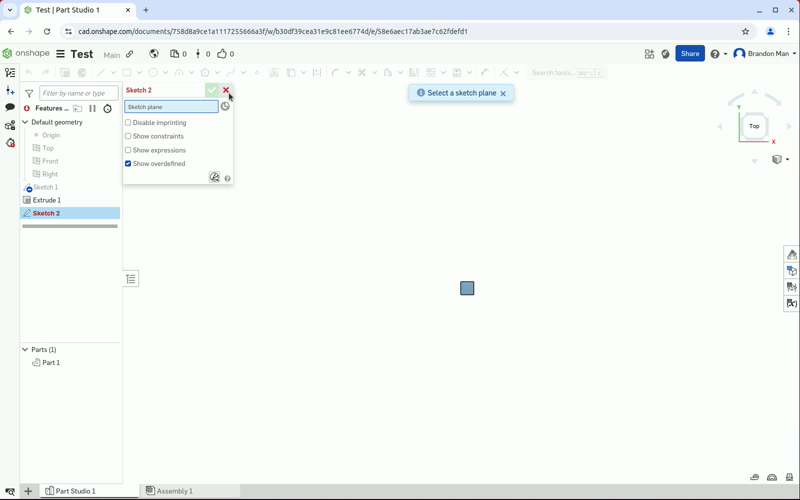
mouse_move(73, 150)
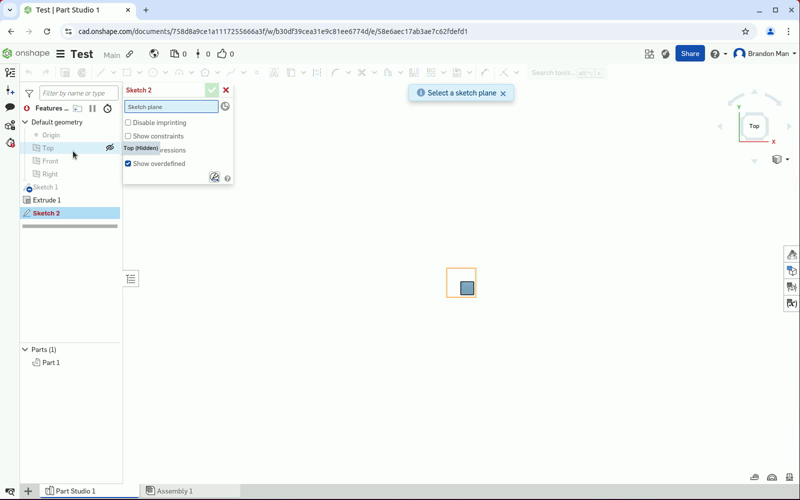
click(73, 150)
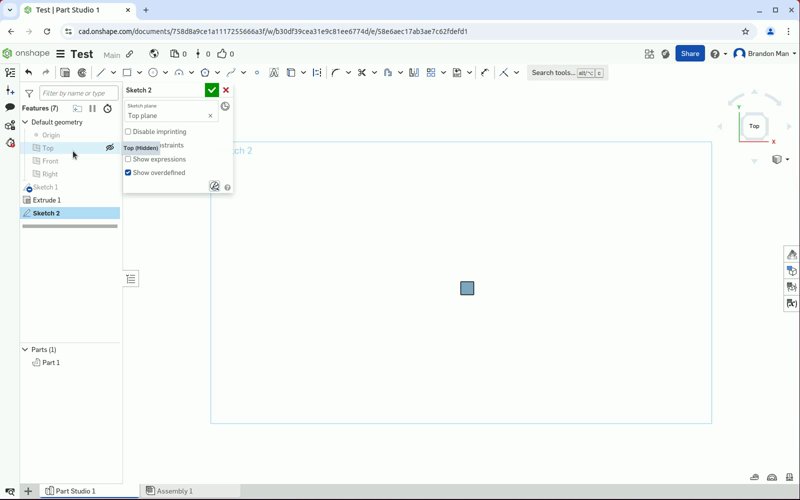
mouse_move(73, 352)
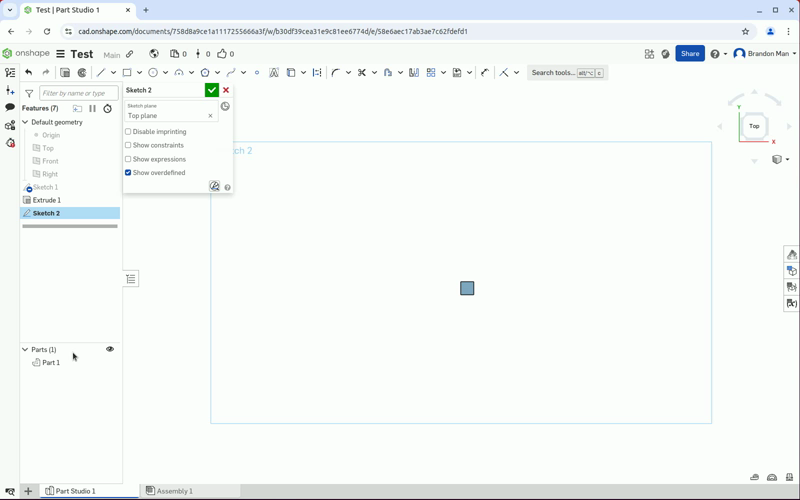
key(y)
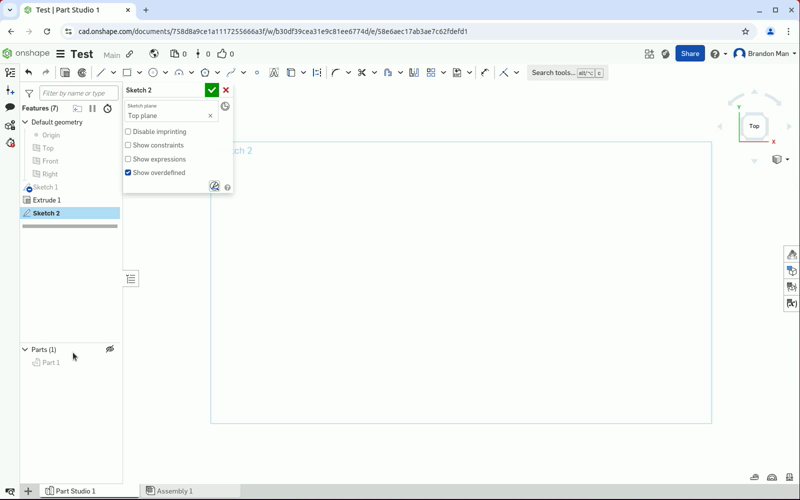
key(l)
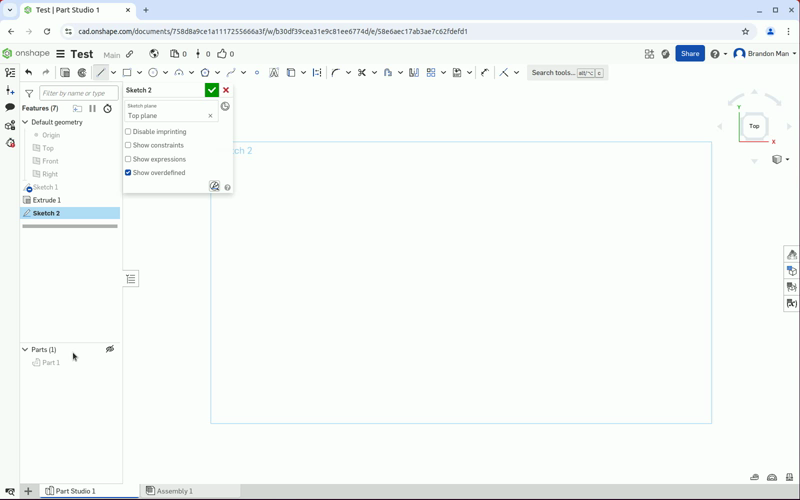
key_down(shift)
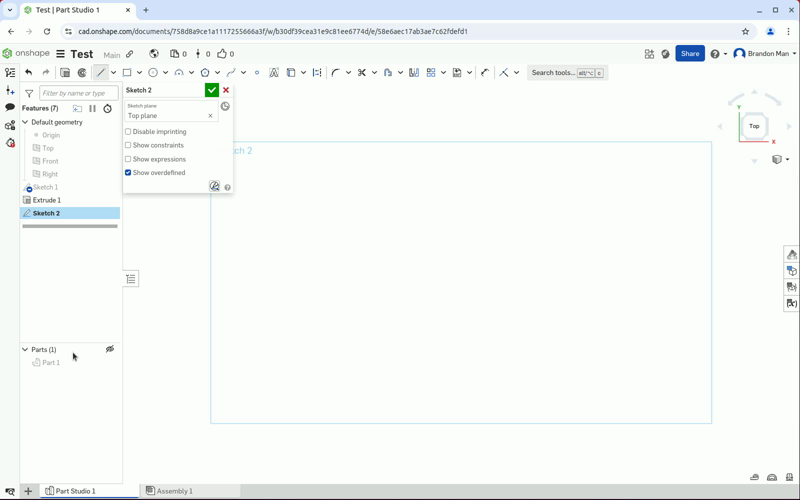
mouse_move(458, 297)
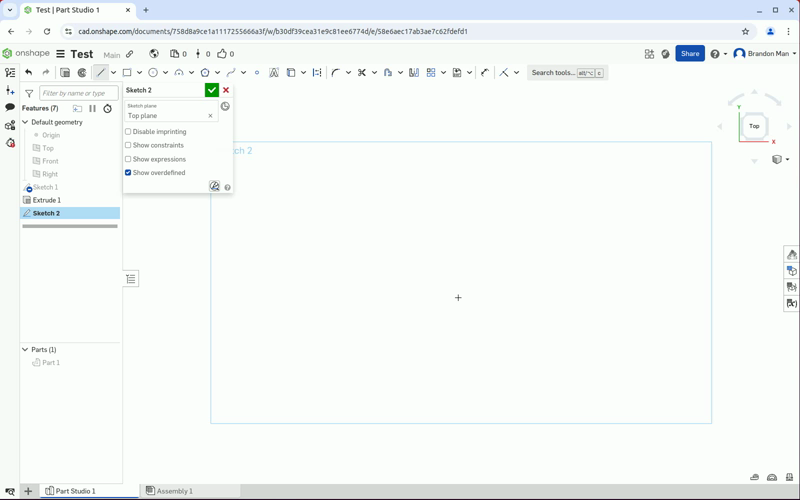
click(458, 297)
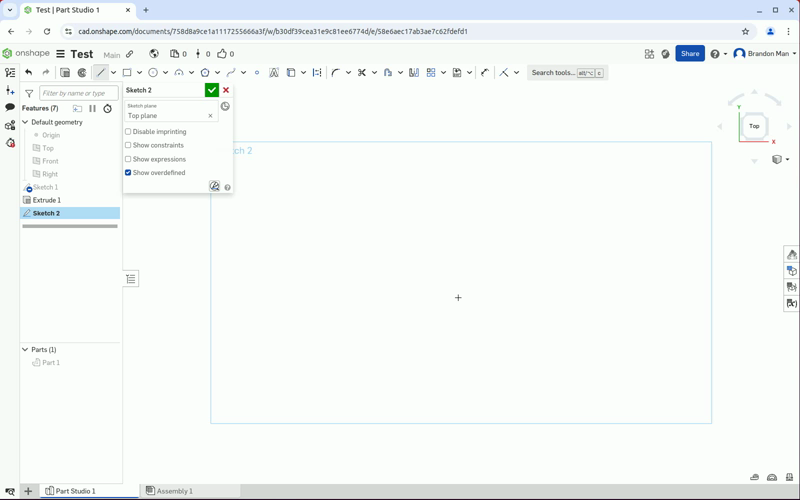
key_up(shift)
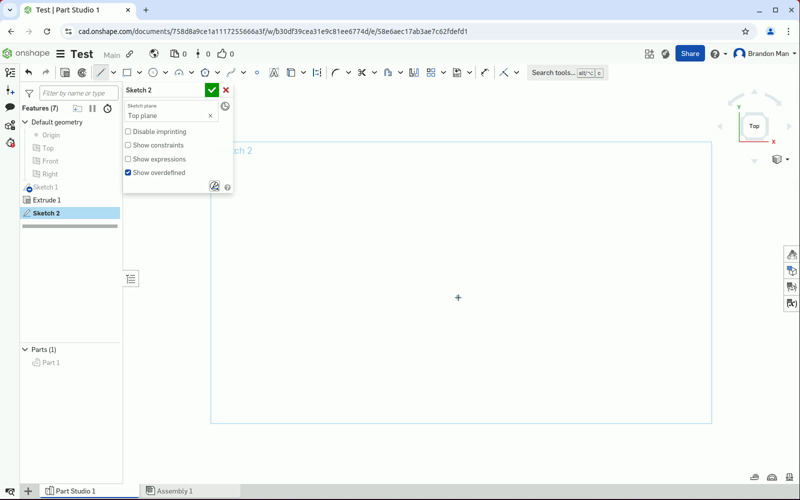
key_down(shift)
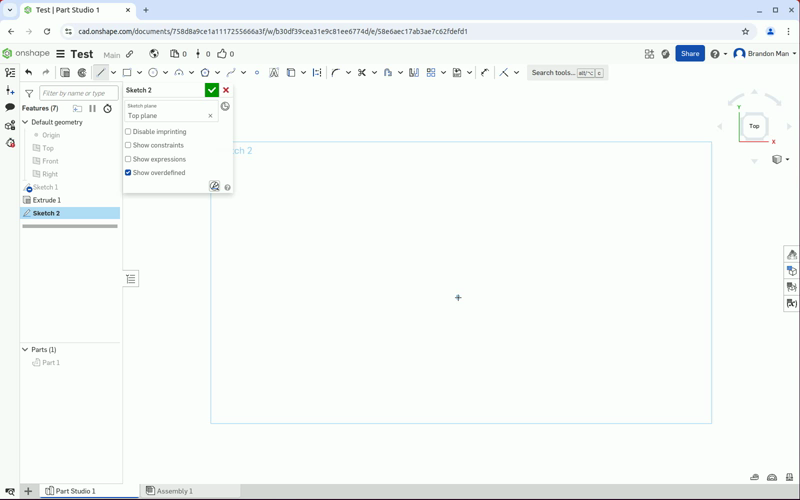
mouse_move(488, 297)
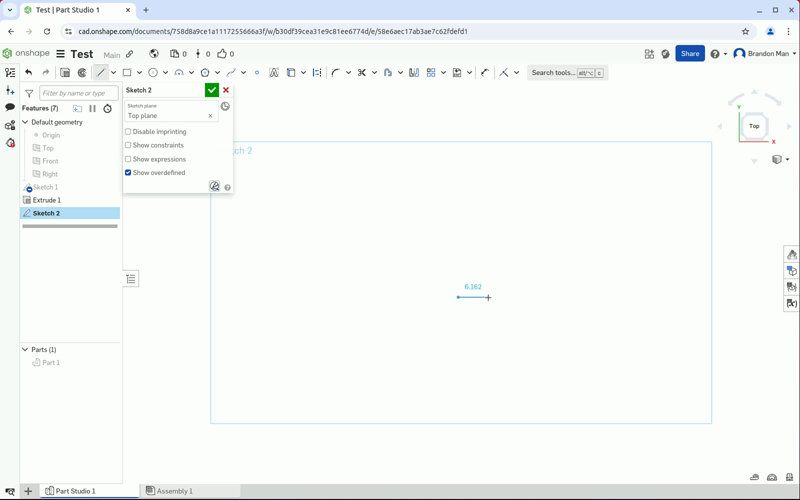
mouse_move(475, 297)
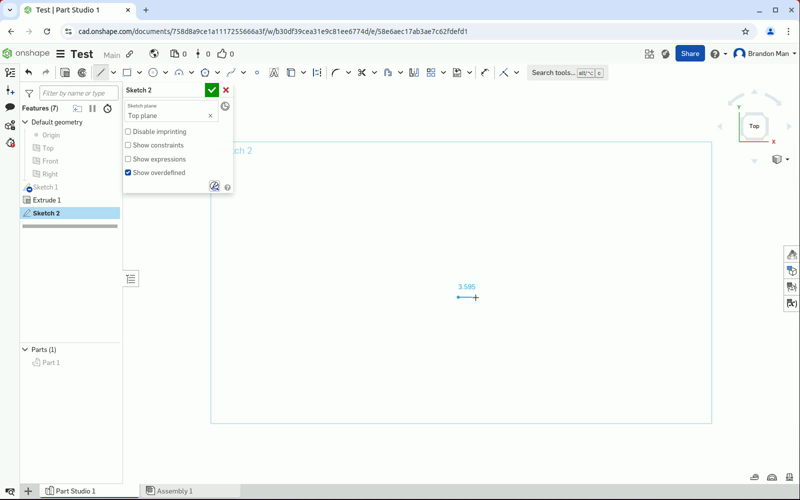
click(475, 297)
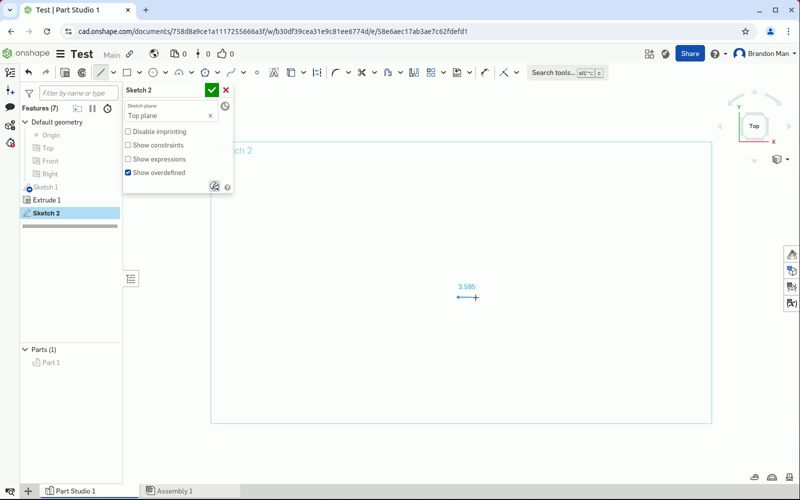
key_up(shift)
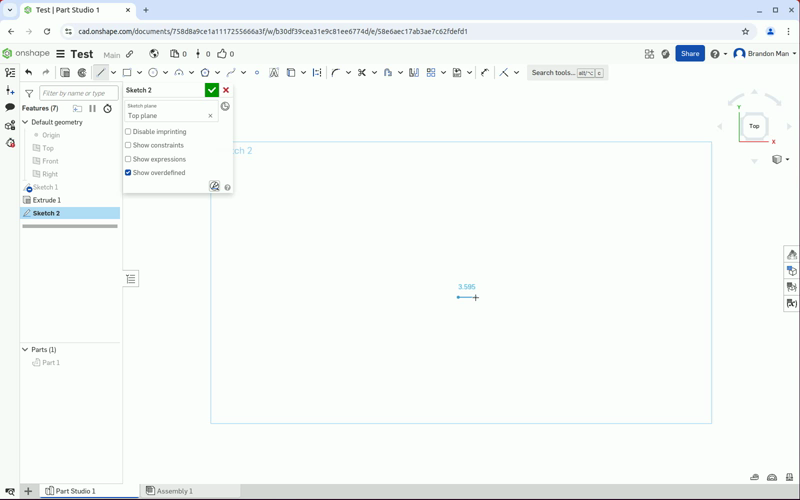
key_down(shift)
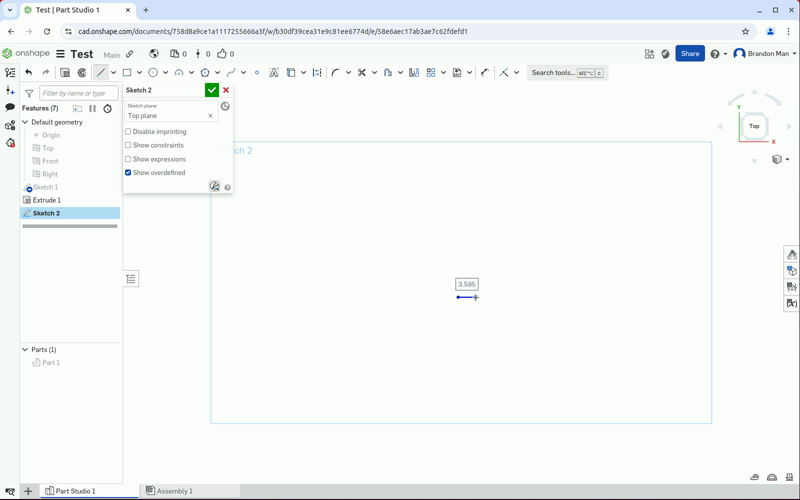
mouse_move(505, 297)
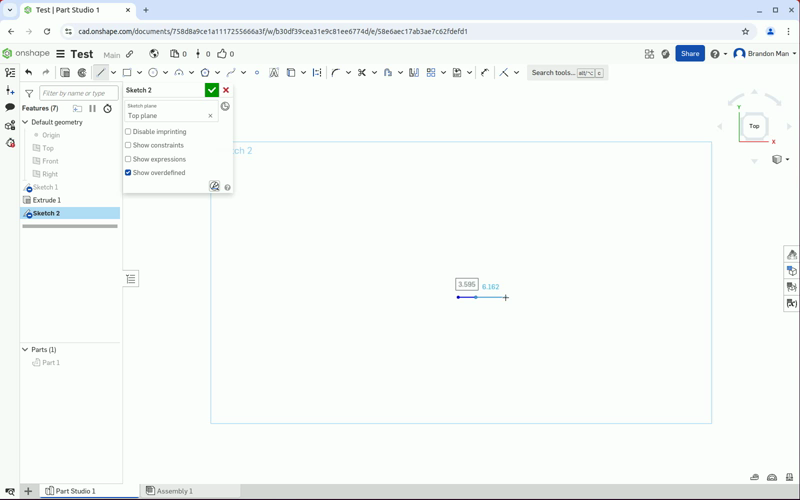
mouse_move(475, 279)
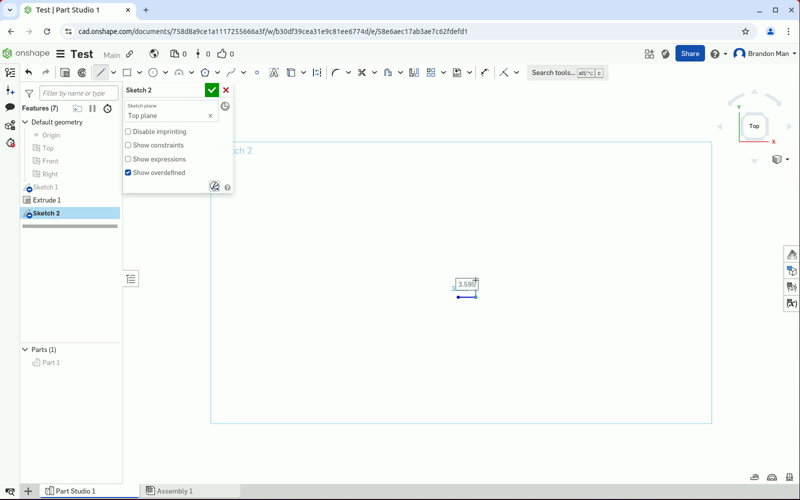
click(475, 279)
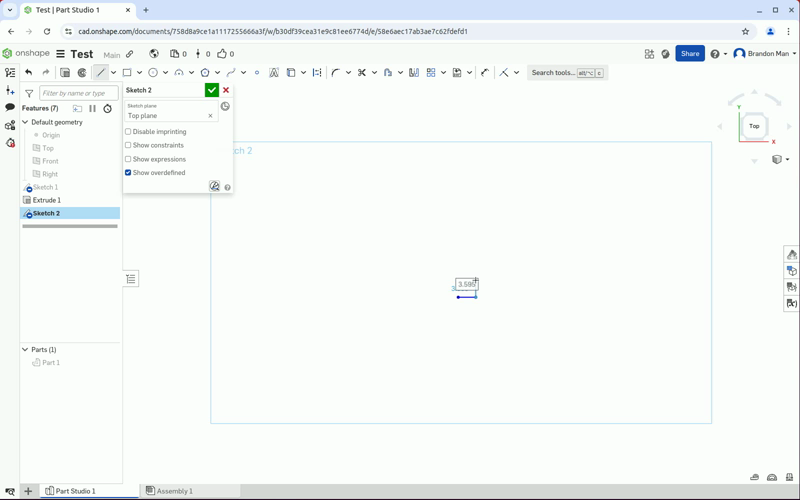
key_up(shift)
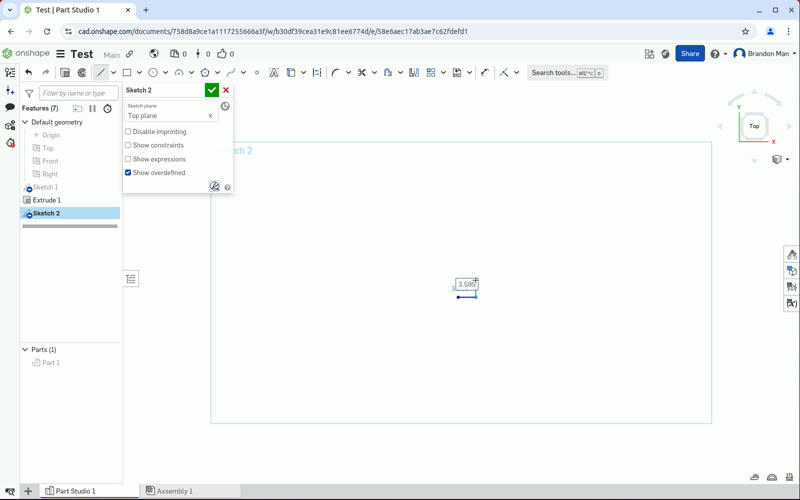
key_down(shift)
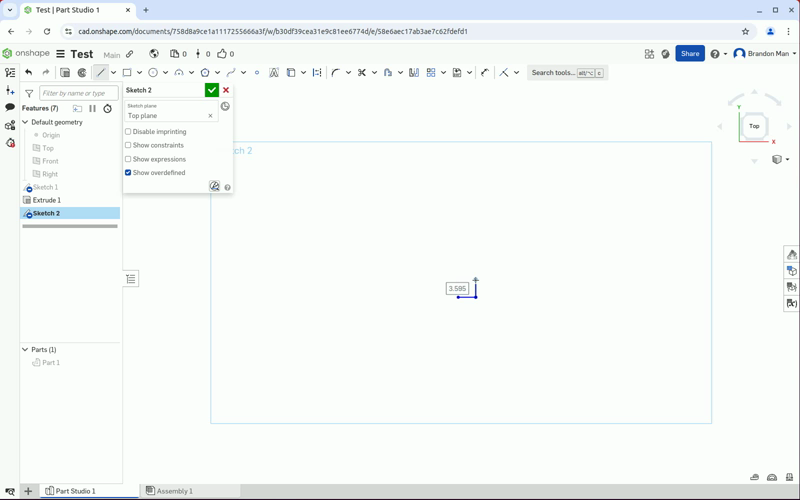
mouse_move(505, 279)
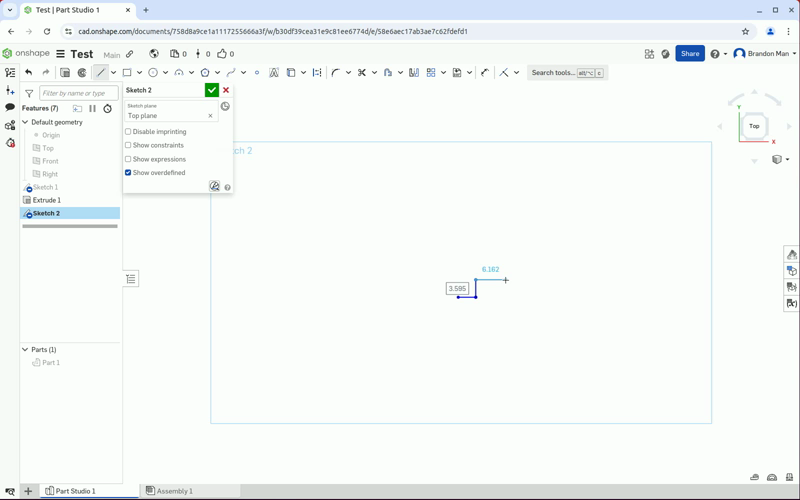
mouse_move(458, 279)
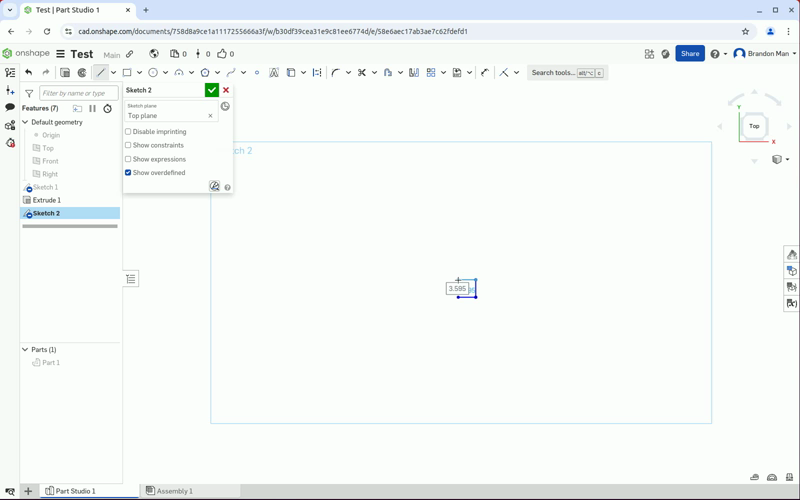
click(458, 279)
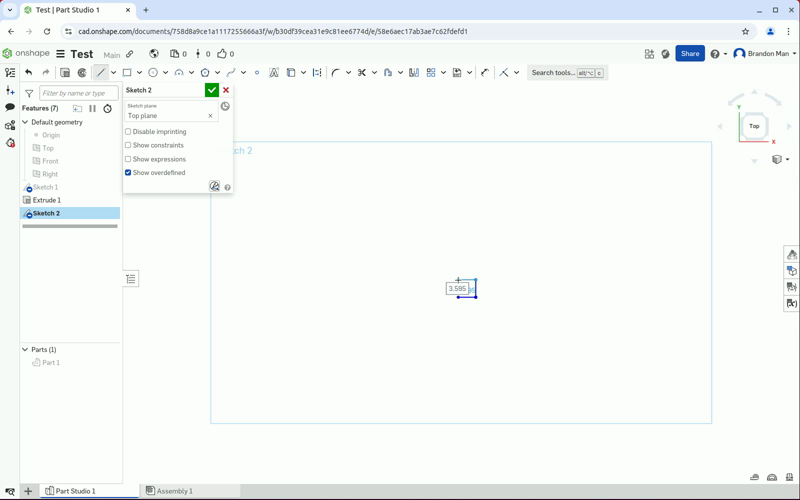
key_up(shift)
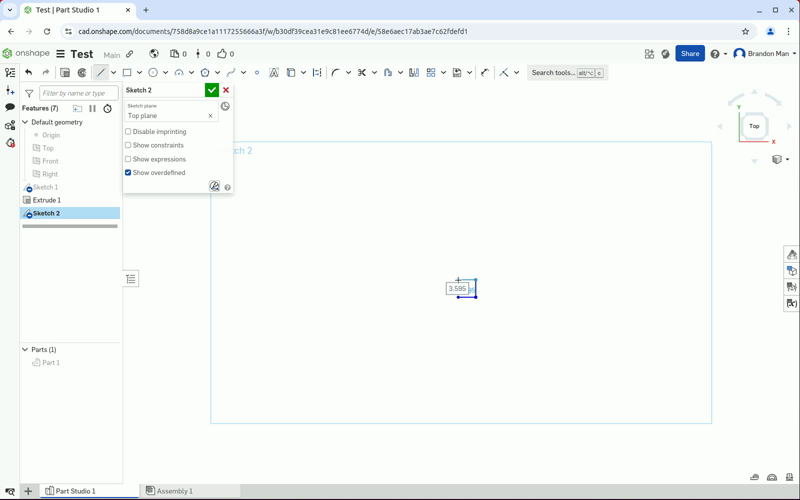
mouse_move(488, 279)
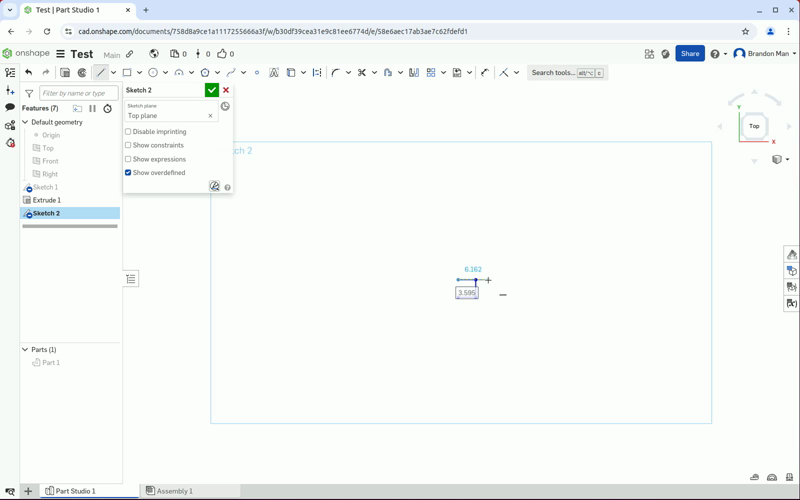
key_down(shift)
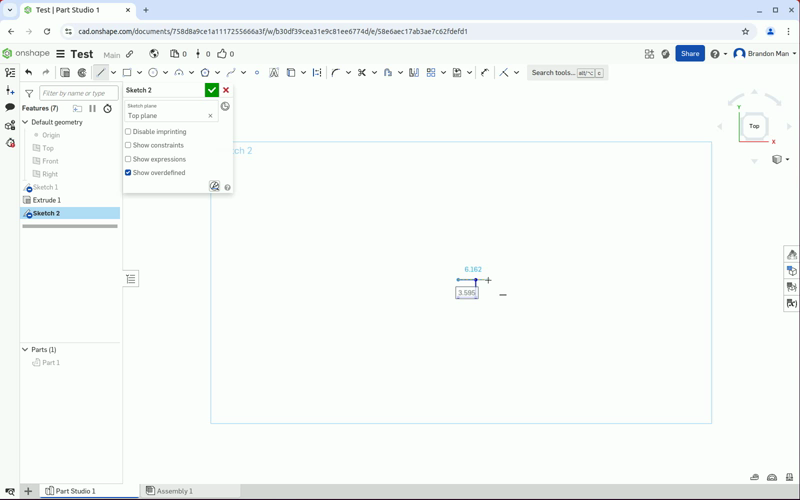
mouse_move(458, 297)
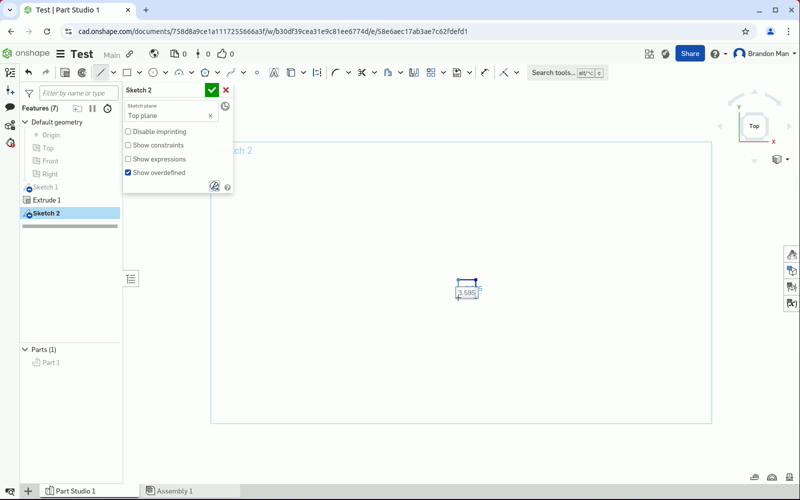
key_up(shift)
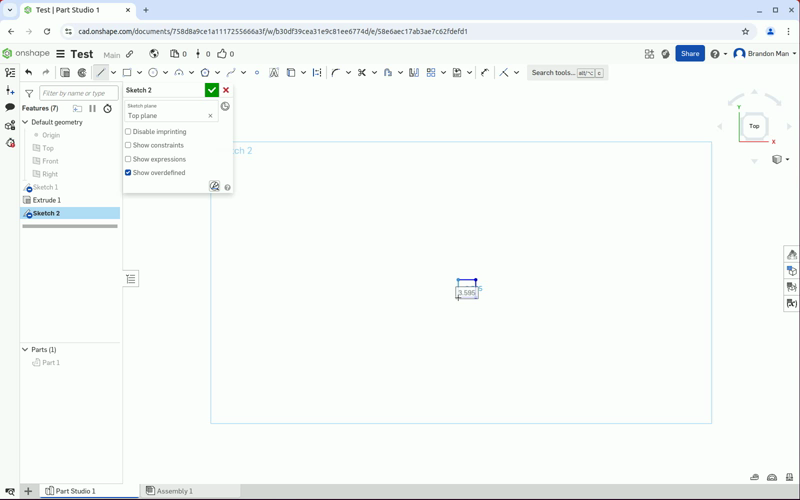
click(458, 297)
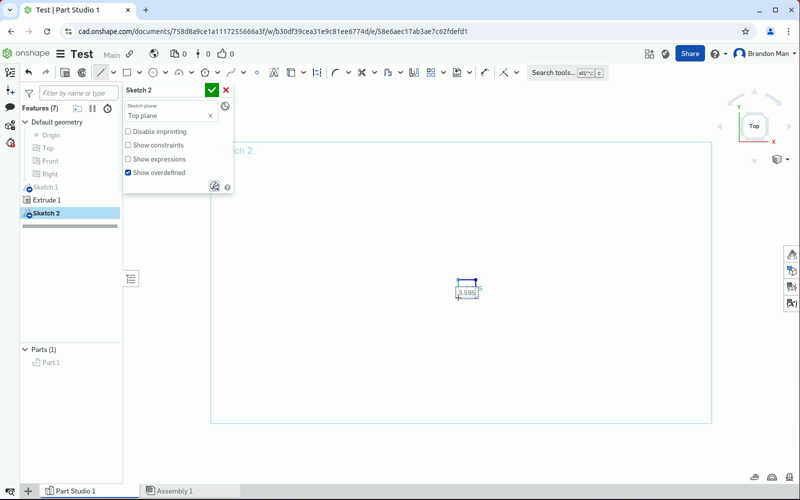
key(esc)
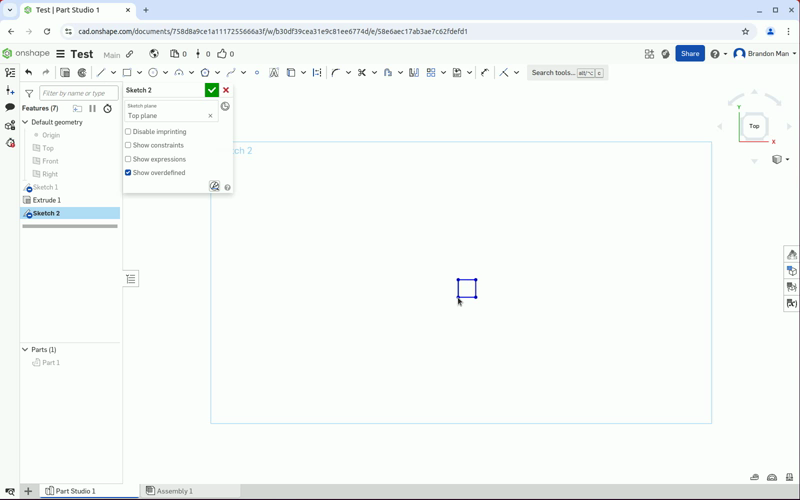
mouse_move(474, 294)
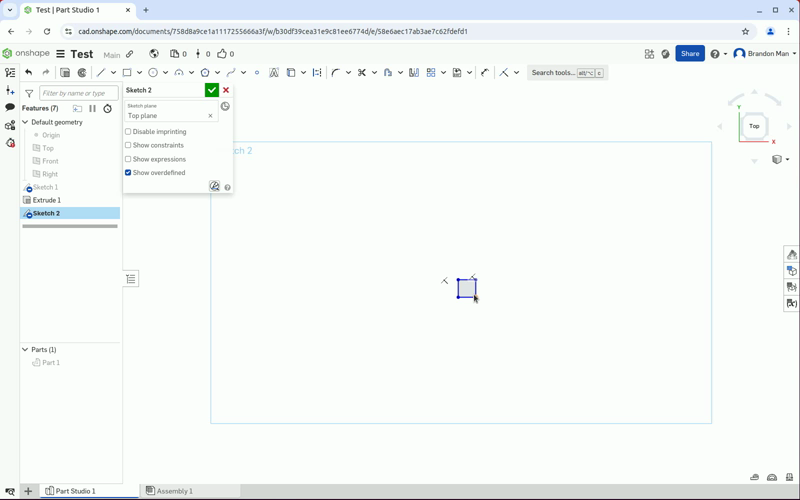
scroll(6)
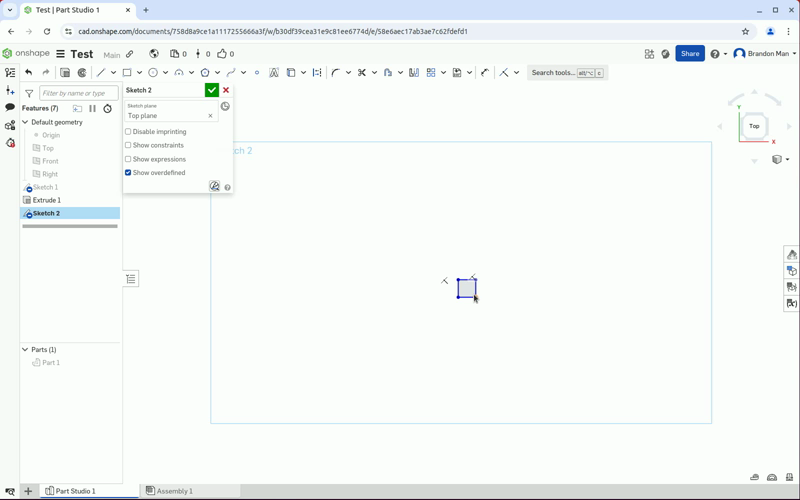
scroll(6)
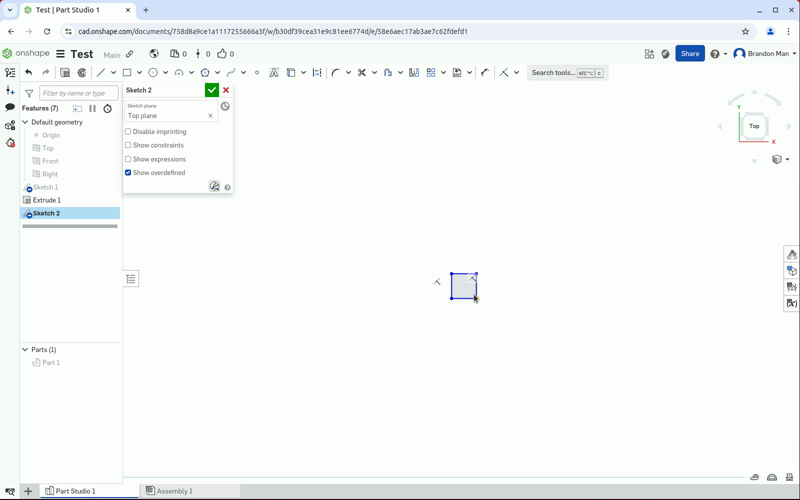
scroll(6)
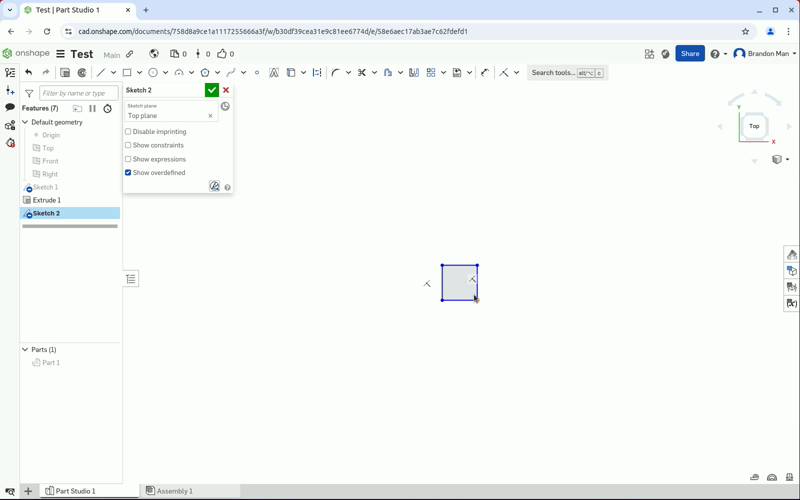
scroll(6)
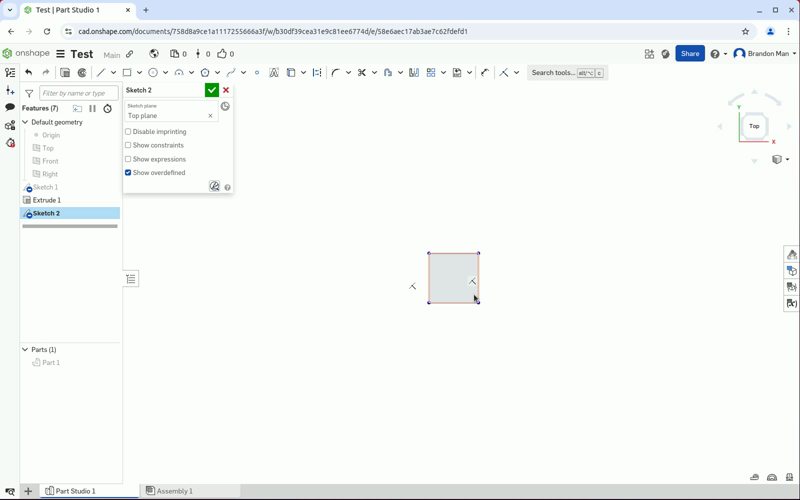
scroll(6)
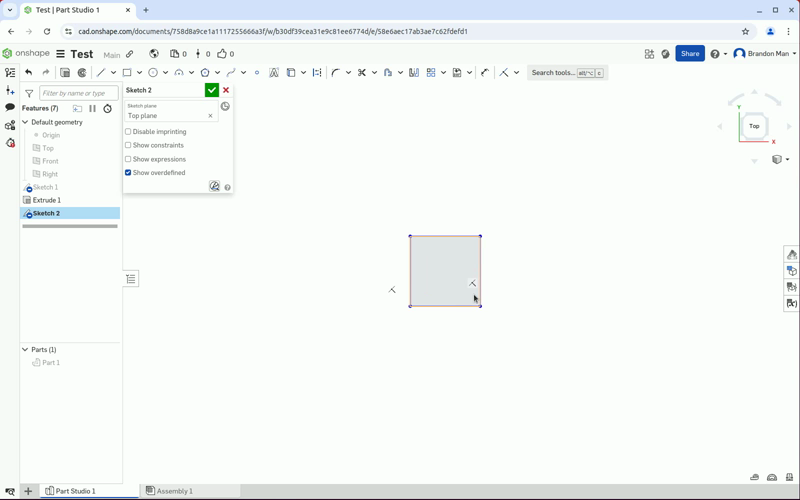
scroll(6)
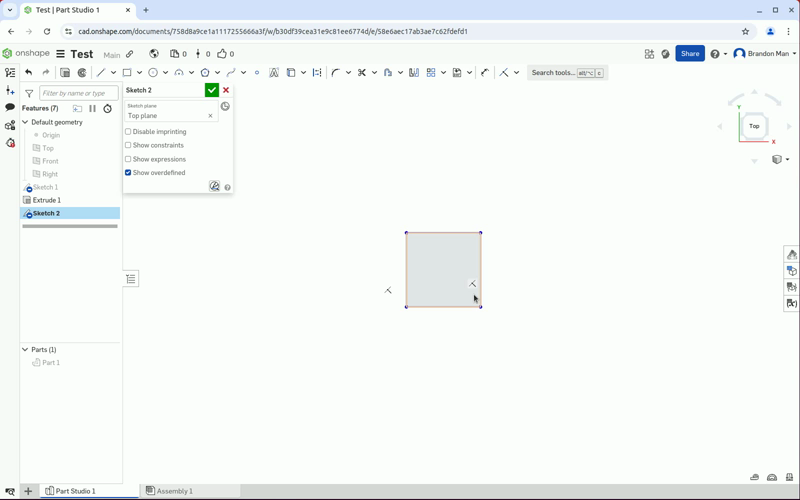
scroll(6)
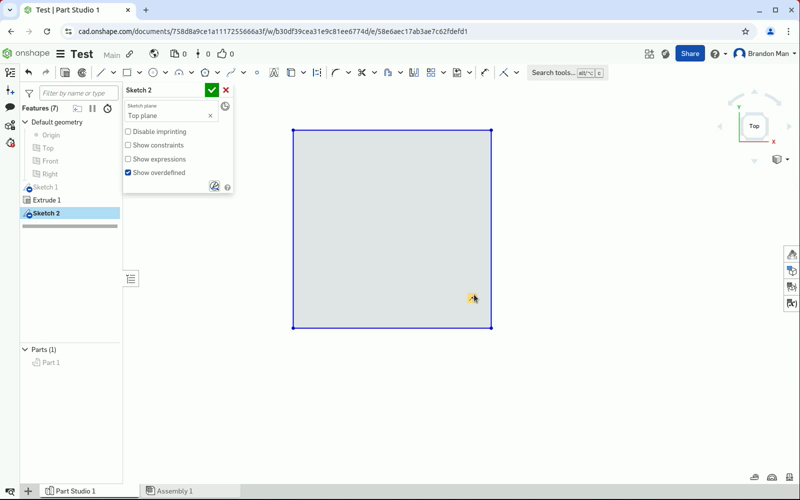
click(474, 294)
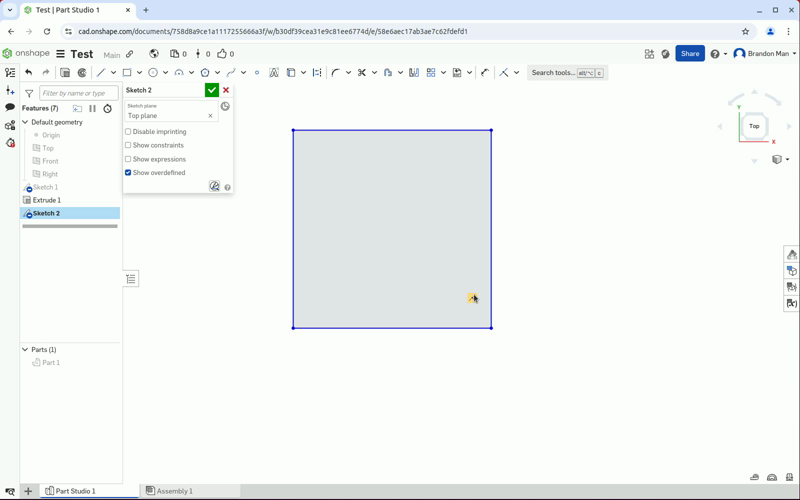
scroll(-6)
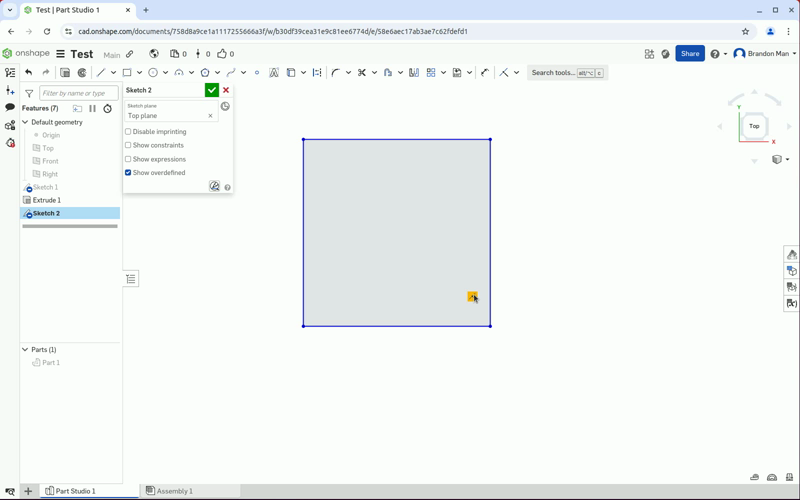
scroll(-6)
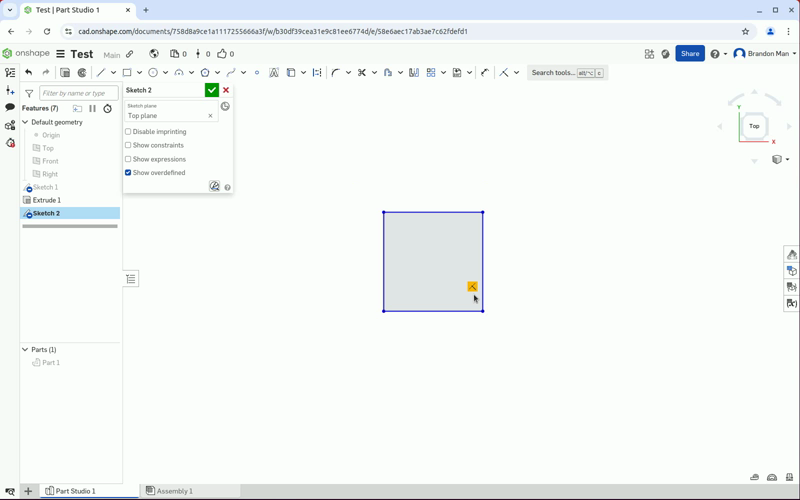
scroll(-6)
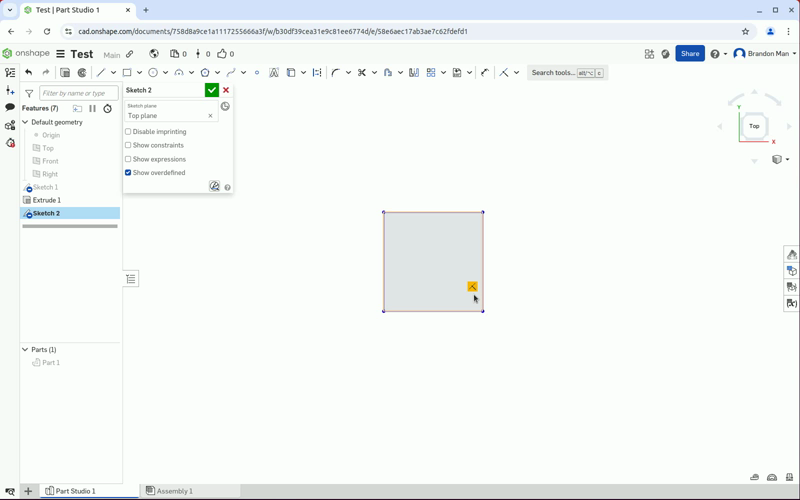
scroll(-6)
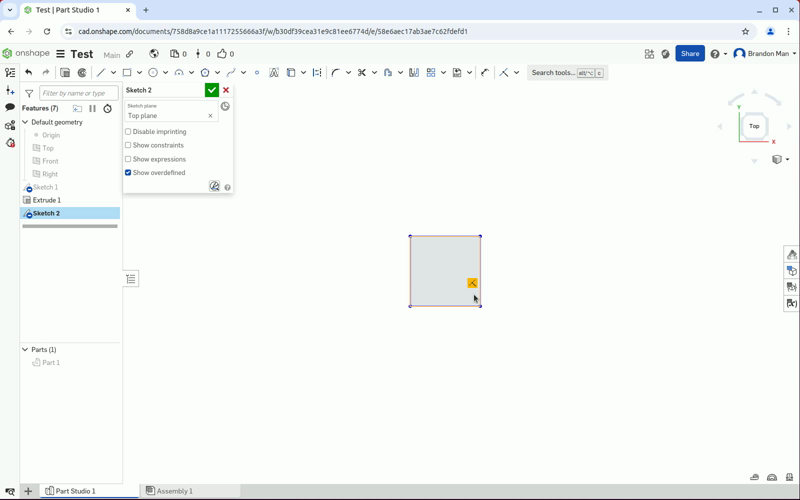
scroll(-6)
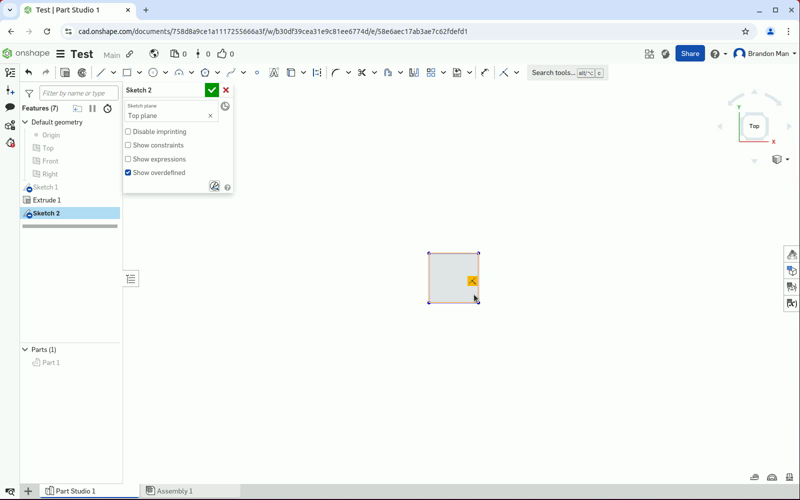
scroll(-6)
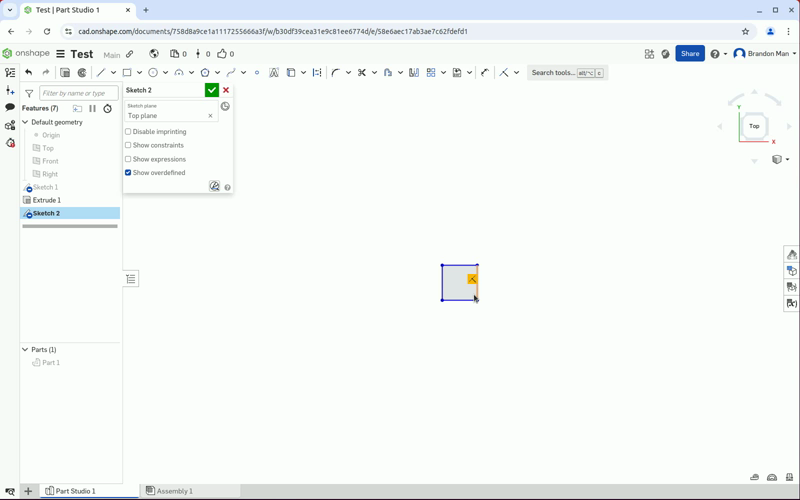
scroll(-6)
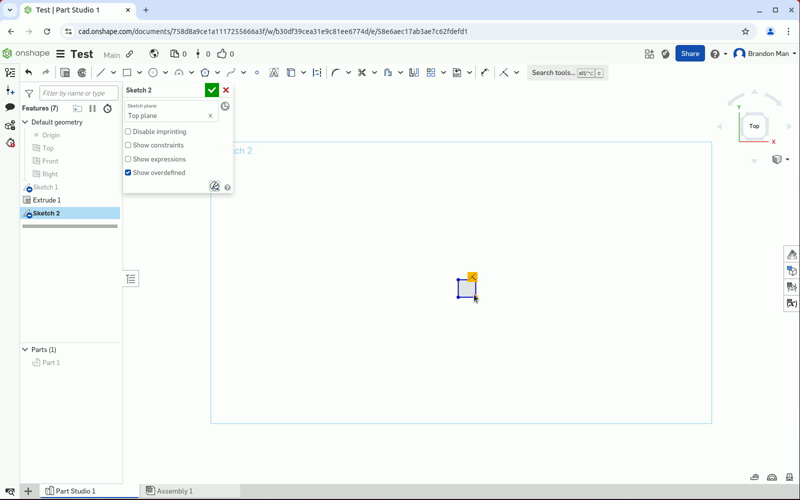
mouse_move(73, 352)
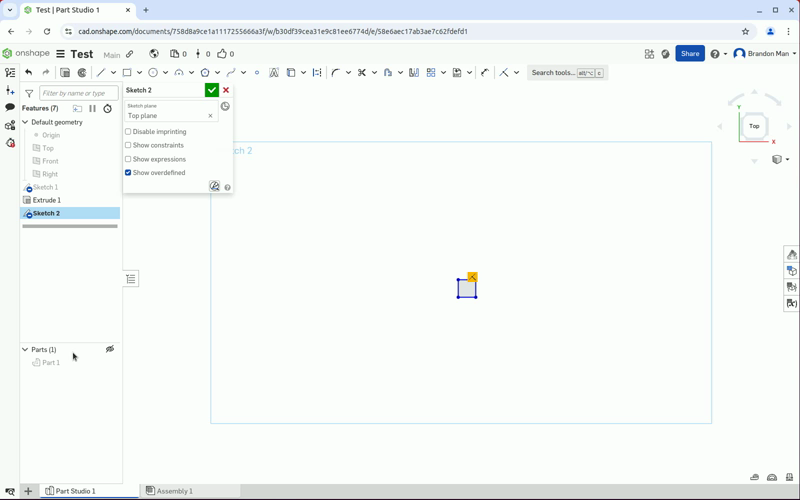
key(shift+y)
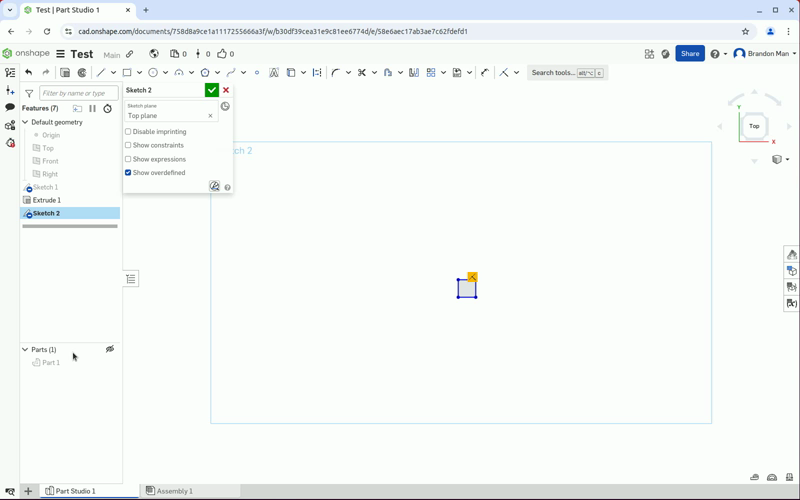
key(shift+e)
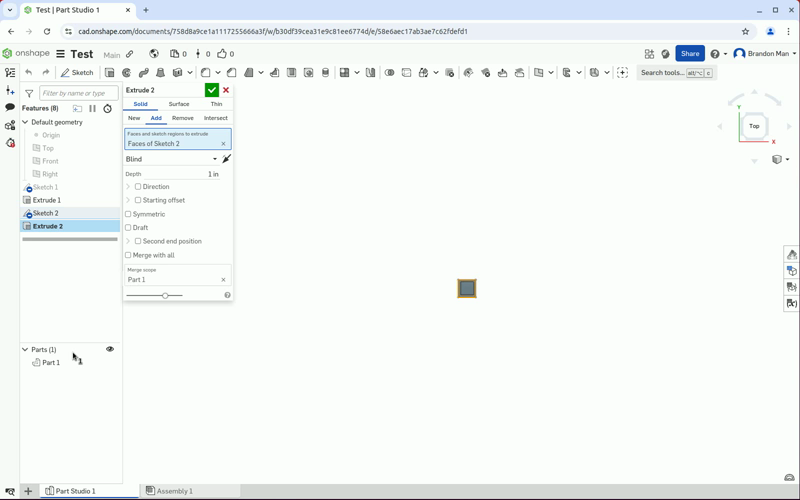
mouse_move(143, 106)
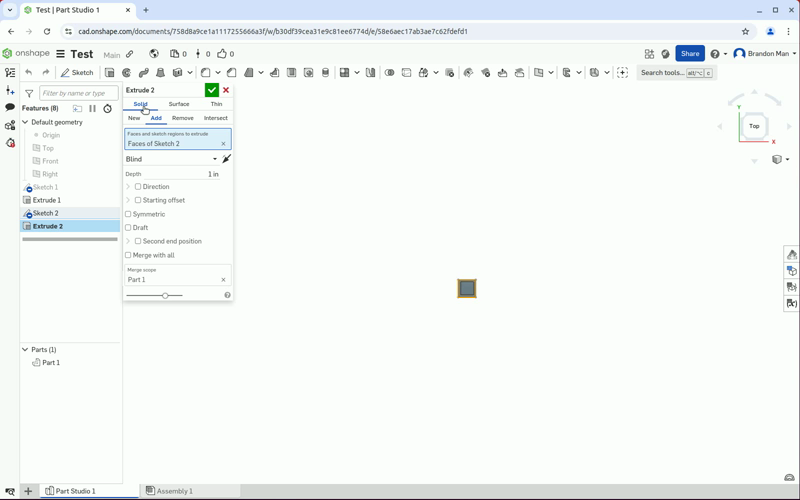
click(143, 106)
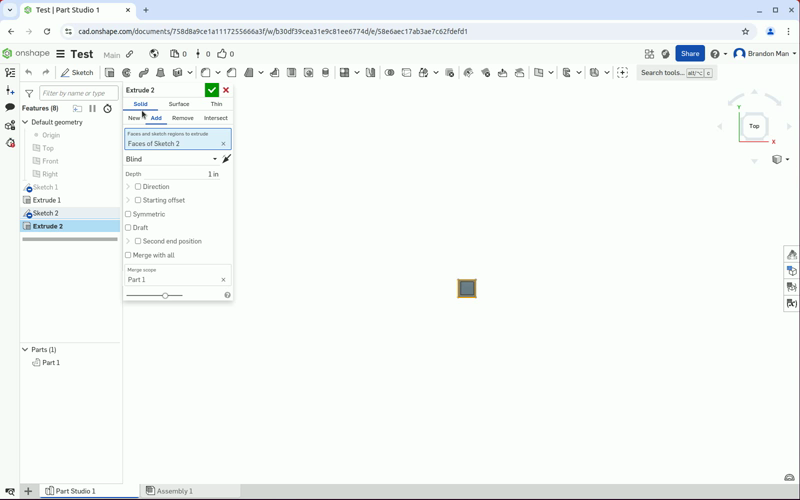
mouse_move(137, 120)
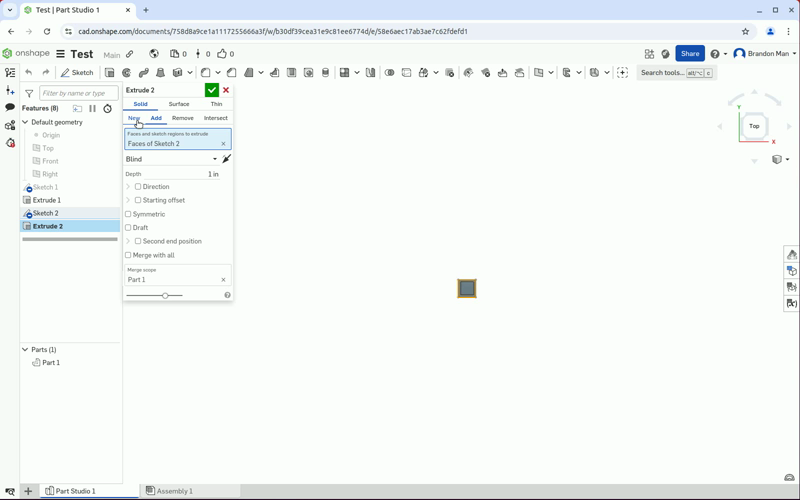
click(137, 120)
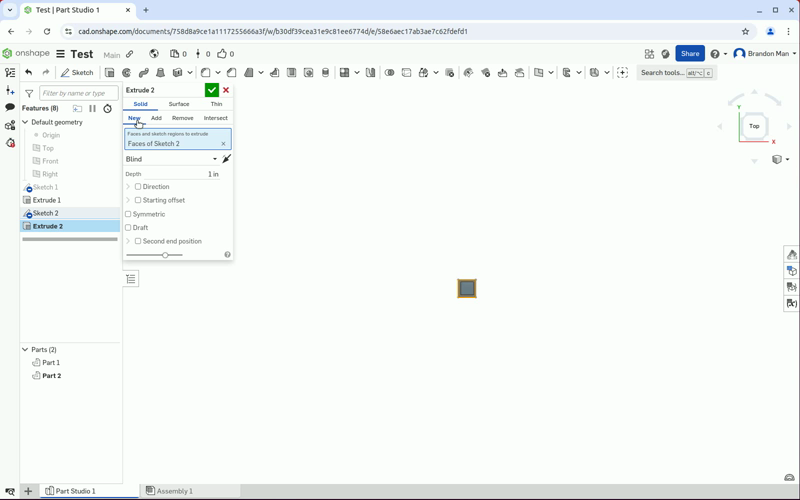
key(tab, 4)
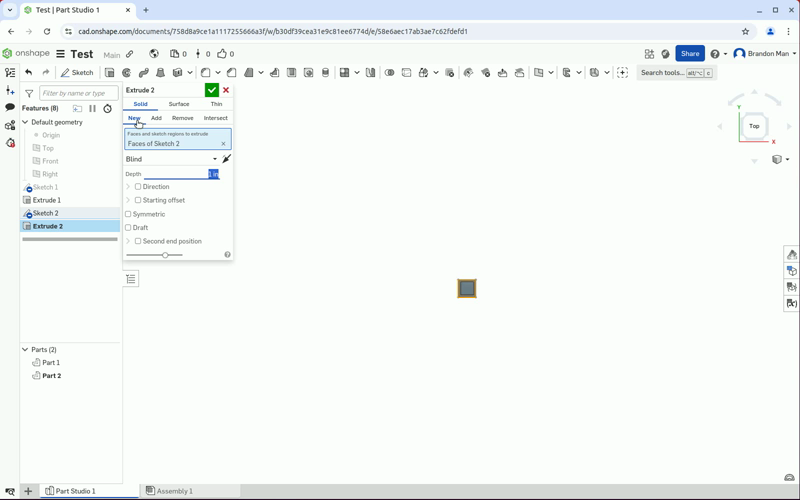
text(2.889)
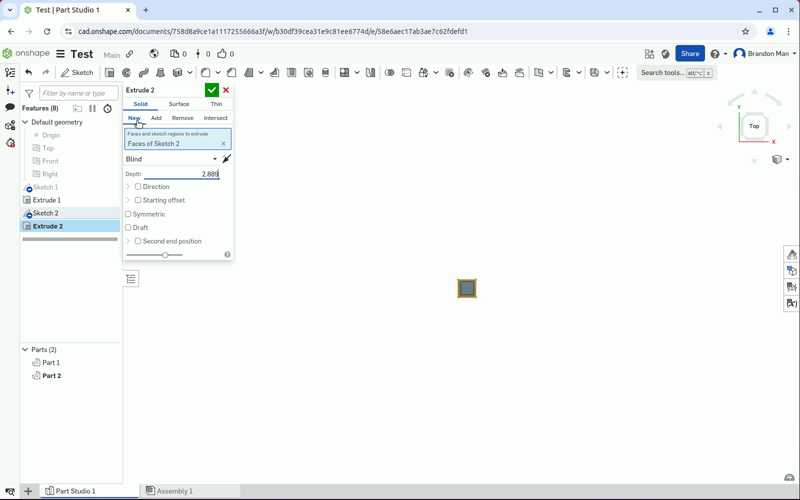
key(enter)
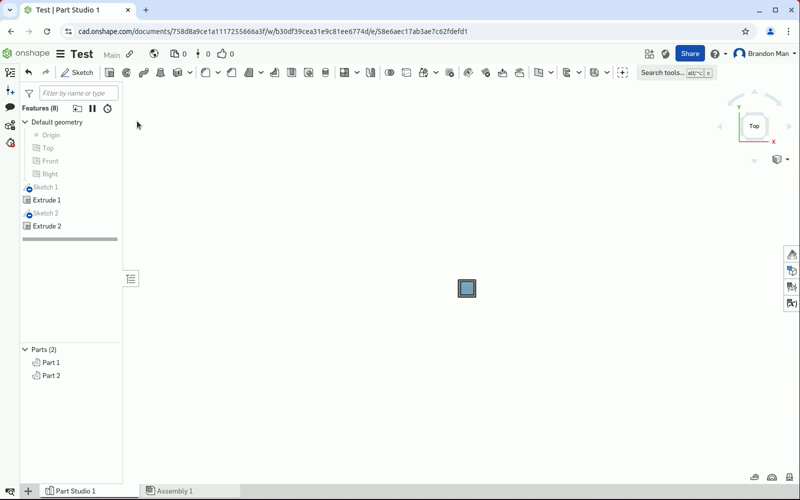
key(shift+h)
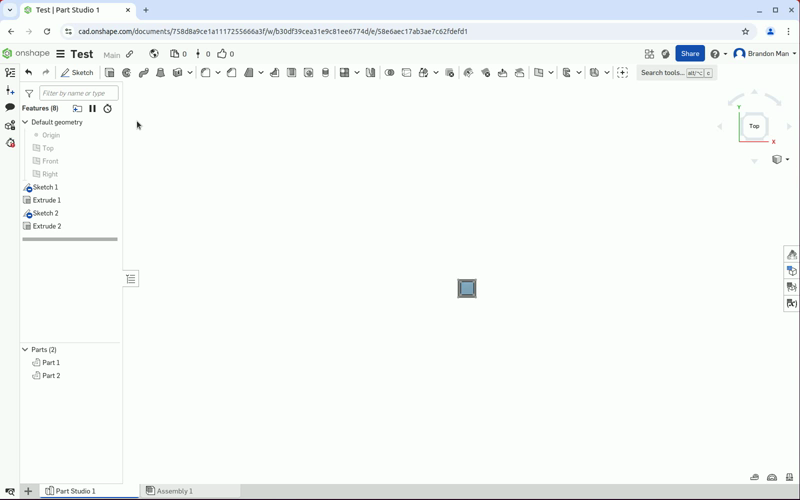
key(shift+h)
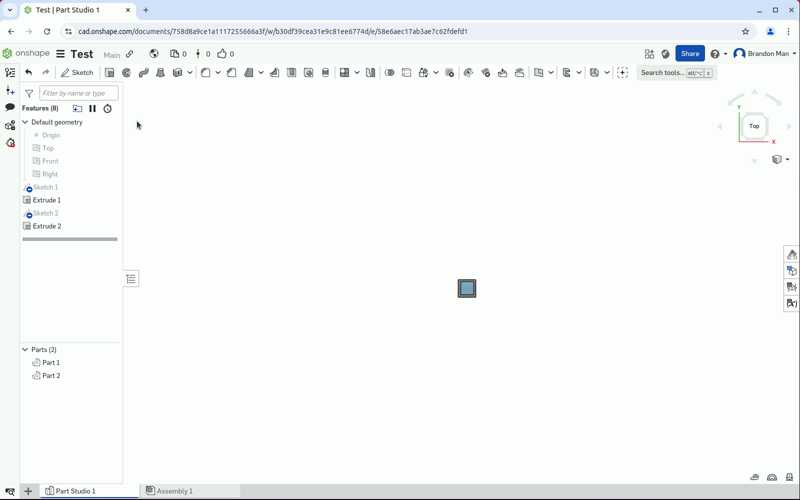
mouse_move(73, 189)
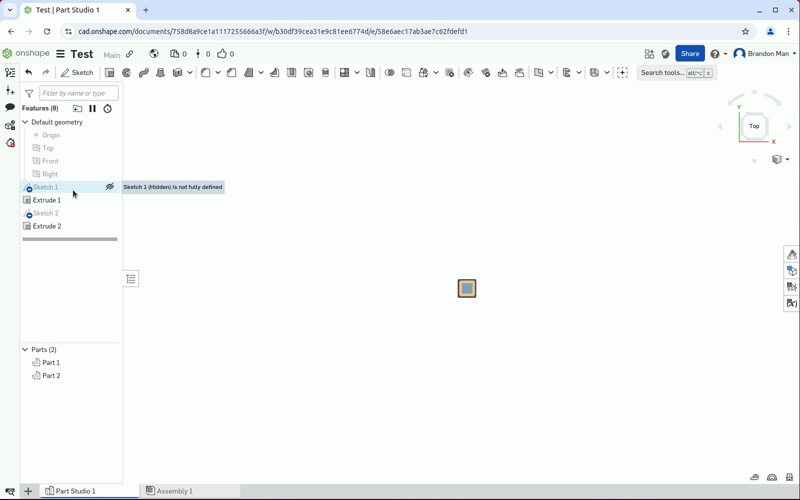
click(73, 189)
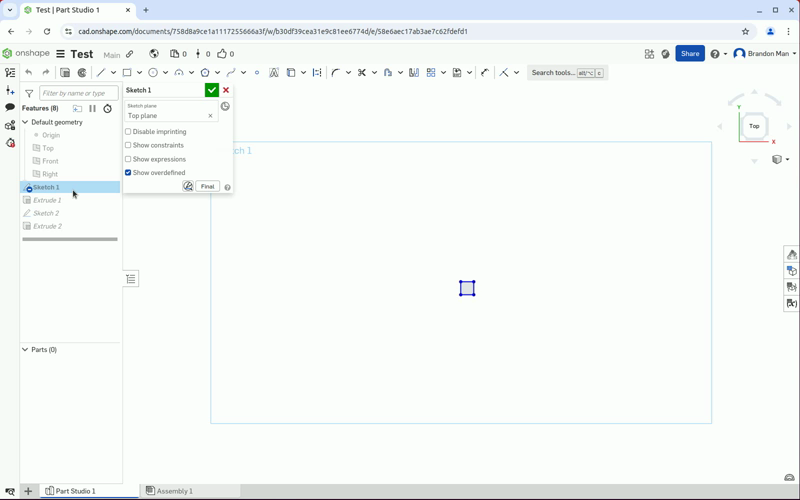
mouse_move(229, 92)
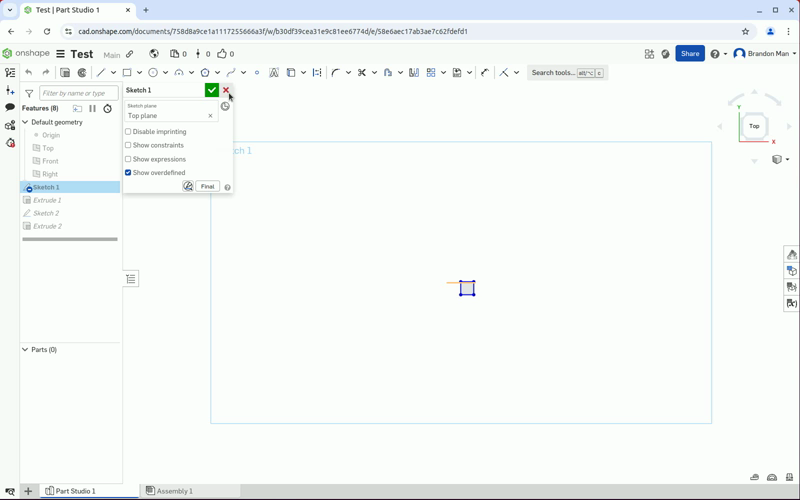
click(229, 92)
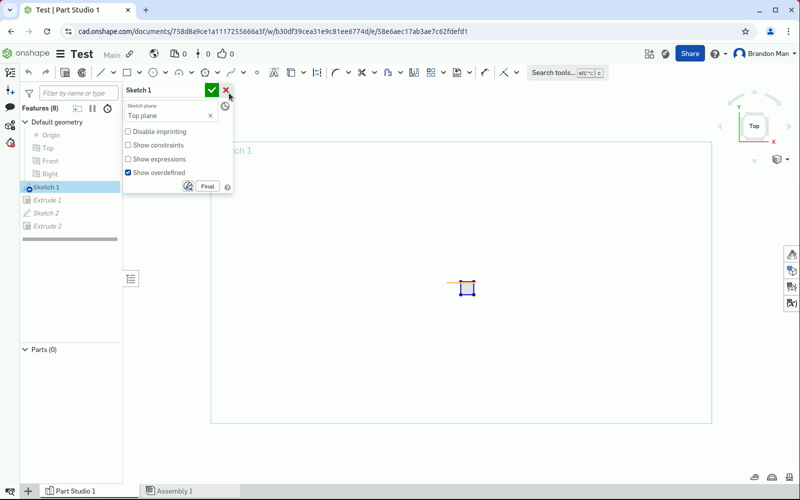
key(shift+s)
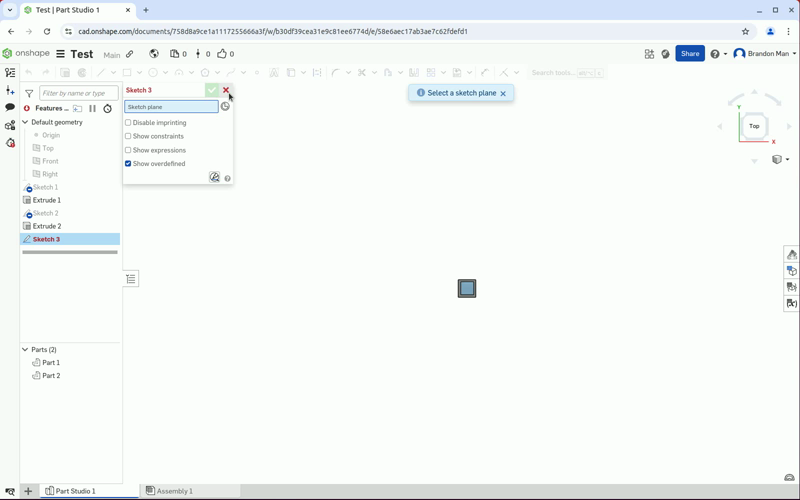
mouse_move(73, 150)
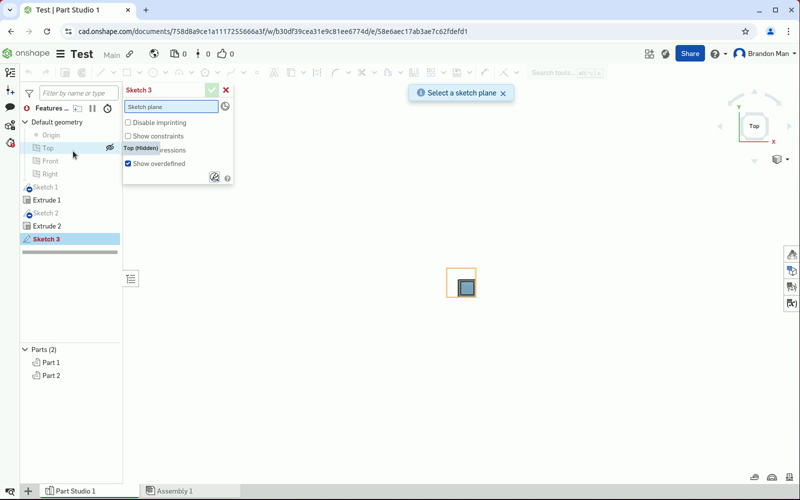
click(73, 150)
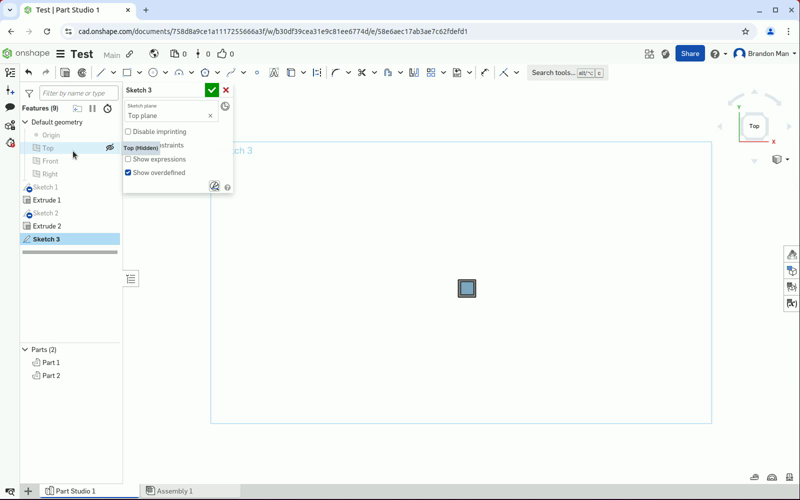
mouse_move(73, 352)
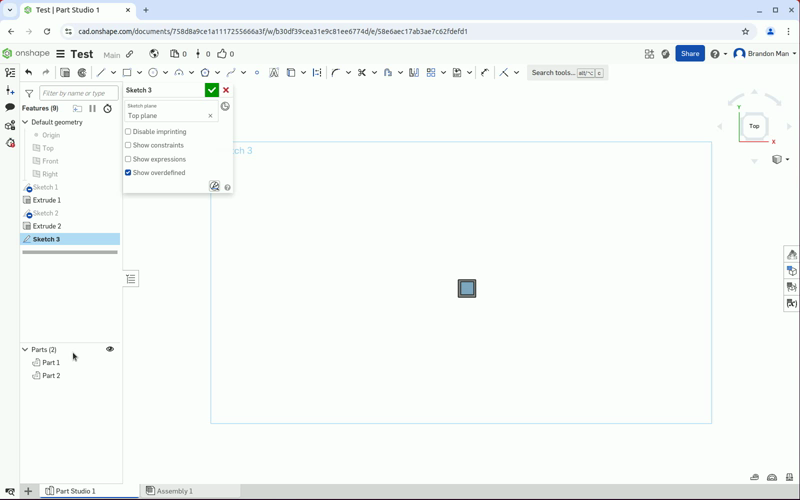
key(y)
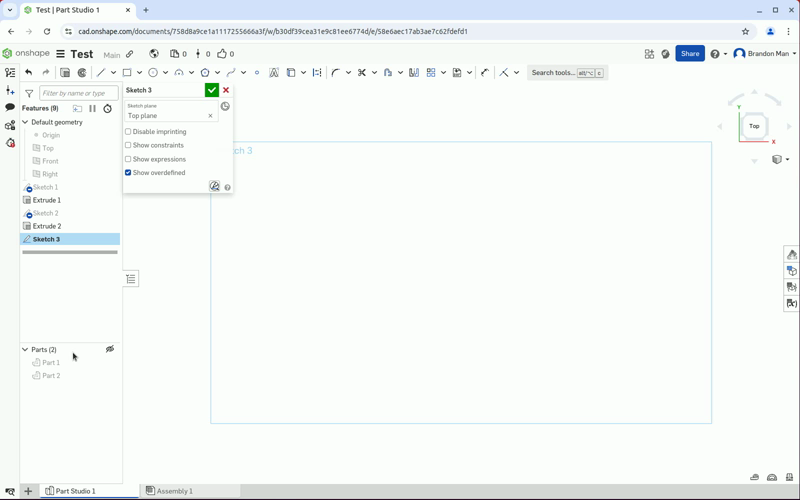
key(l)
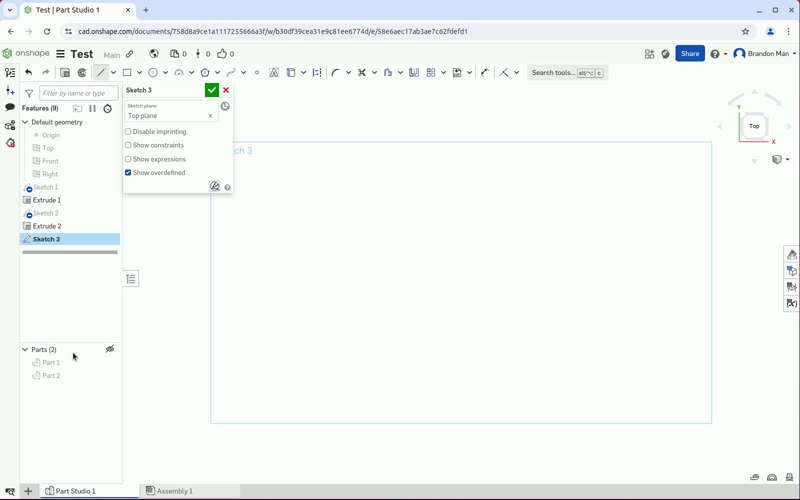
key_down(shift)
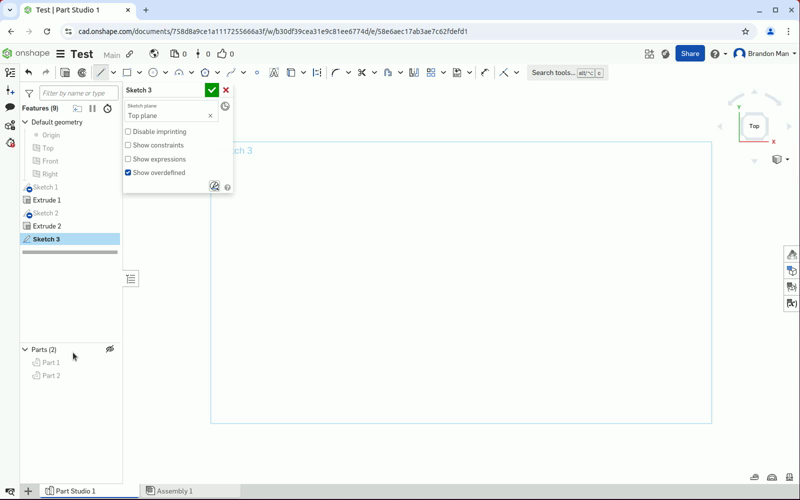
mouse_move(454, 299)
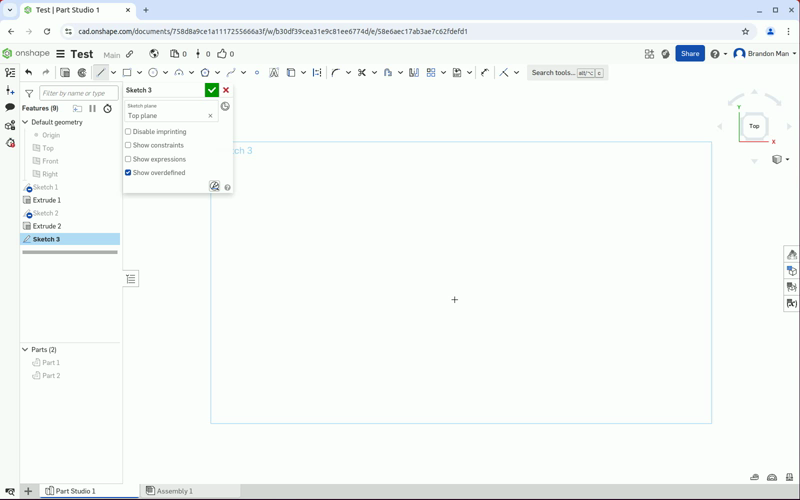
click(454, 299)
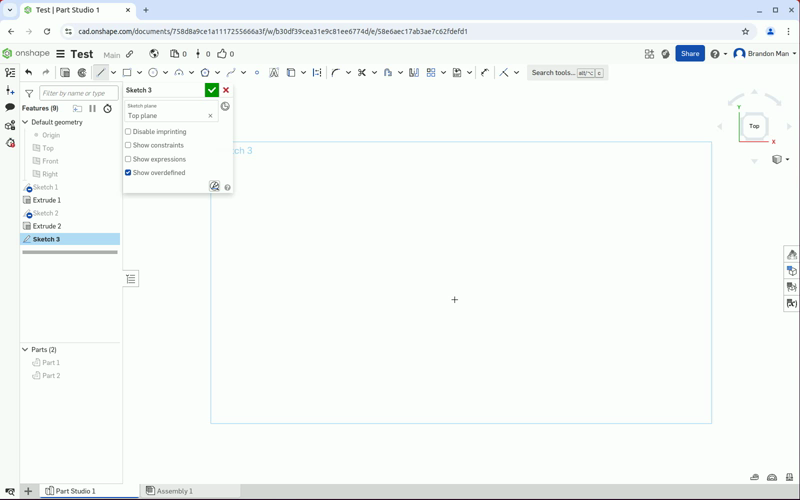
key_up(shift)
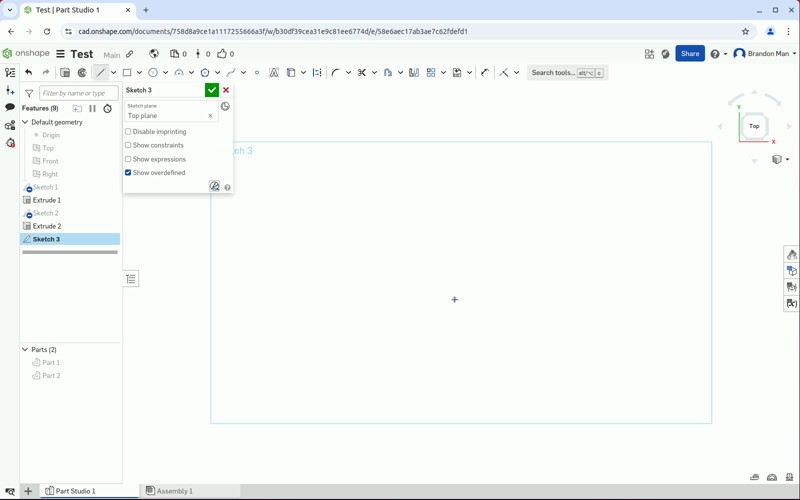
key_down(shift)
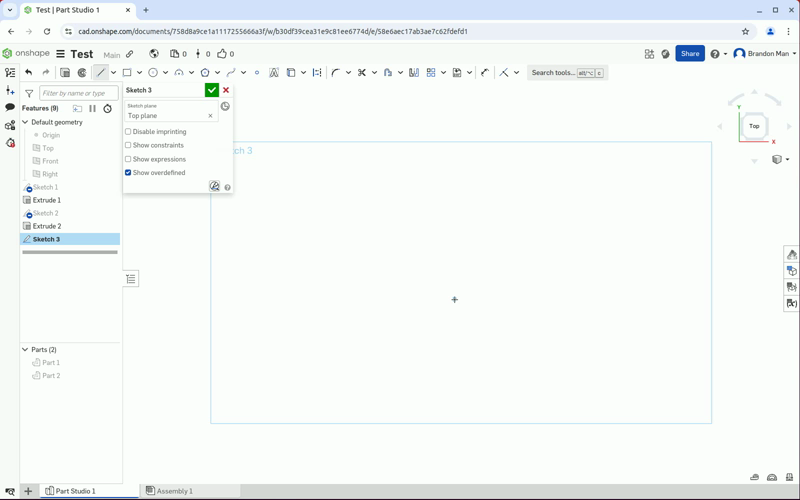
mouse_move(484, 299)
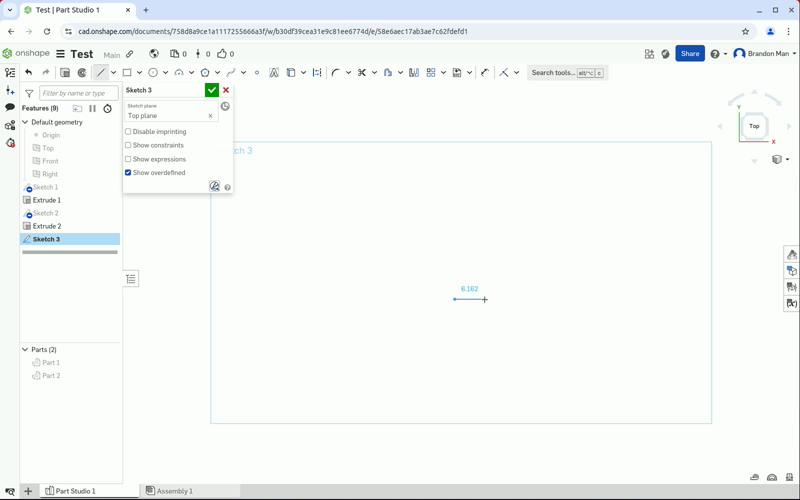
mouse_move(478, 299)
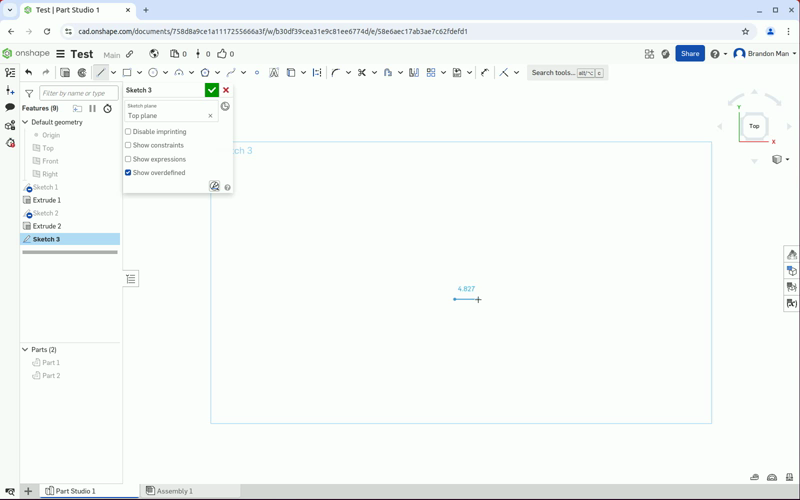
click(478, 299)
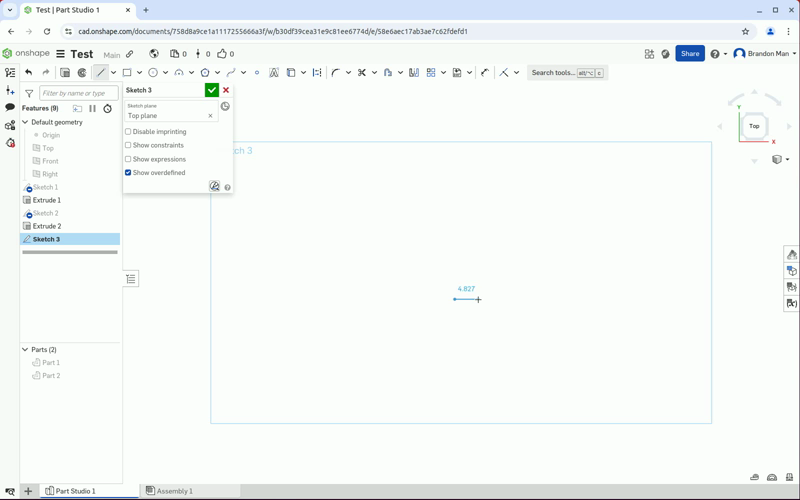
key_up(shift)
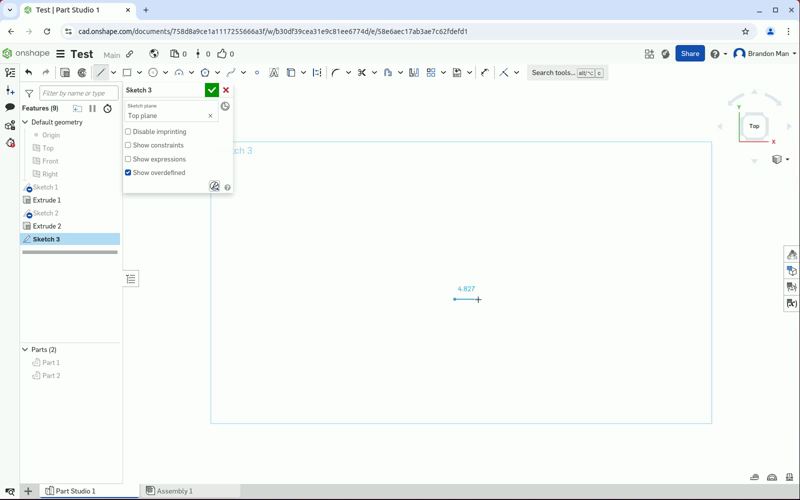
key_down(shift)
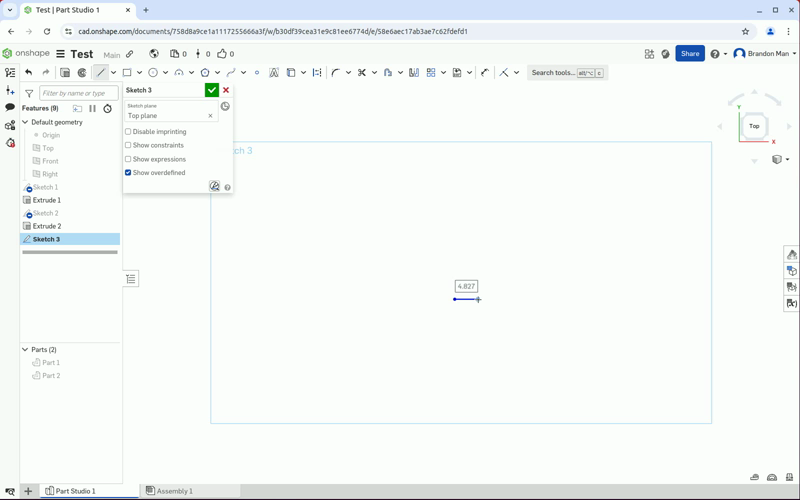
mouse_move(508, 299)
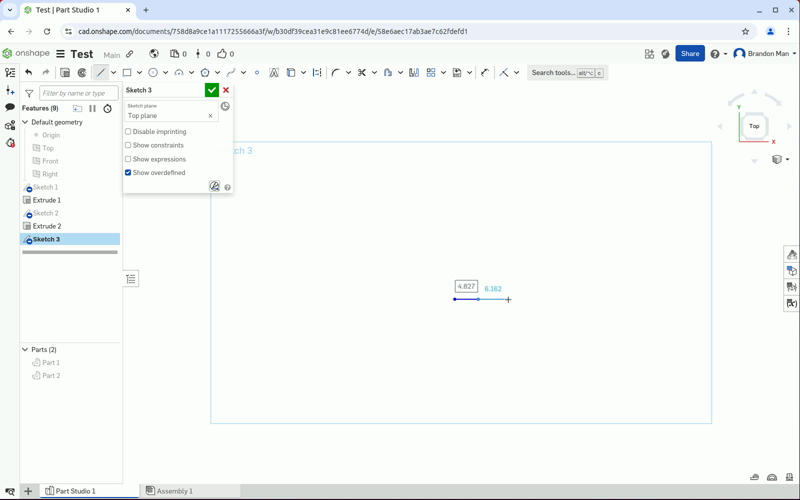
mouse_move(478, 276)
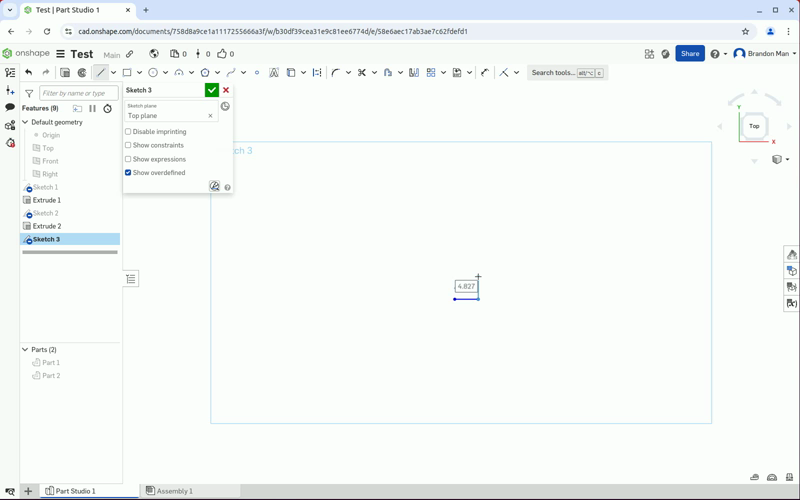
click(478, 276)
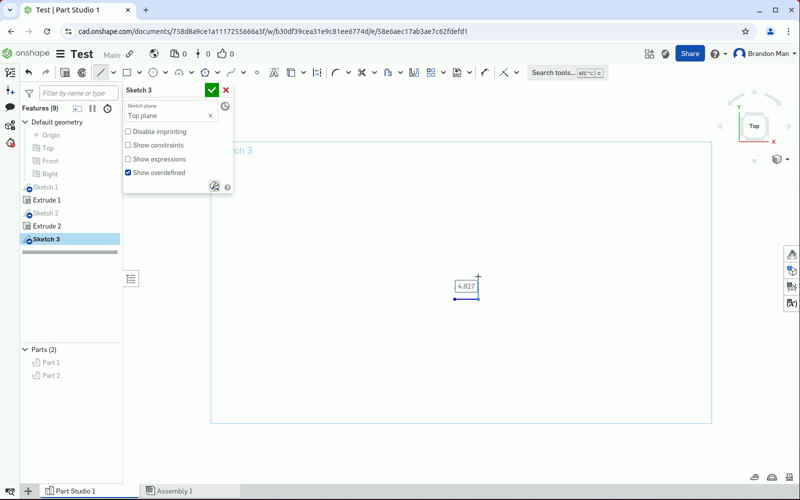
key_up(shift)
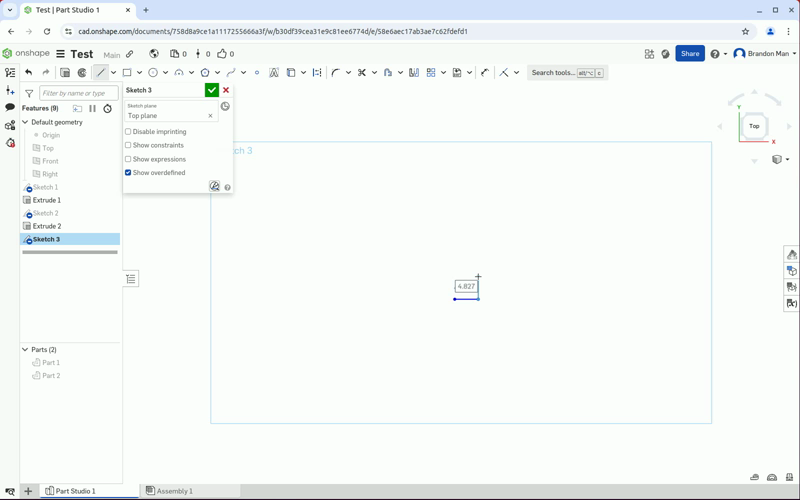
key_down(shift)
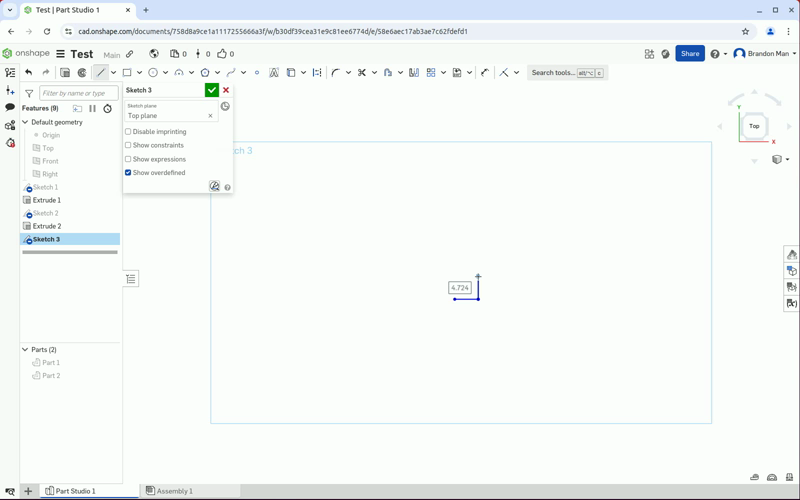
mouse_move(508, 276)
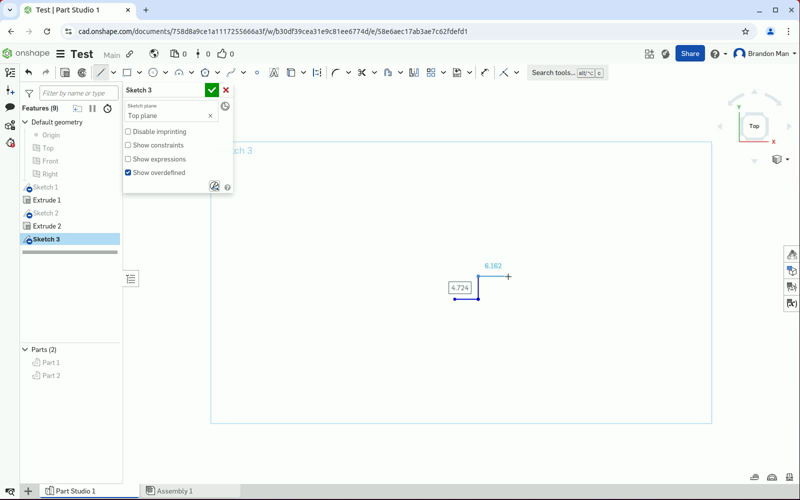
mouse_move(454, 276)
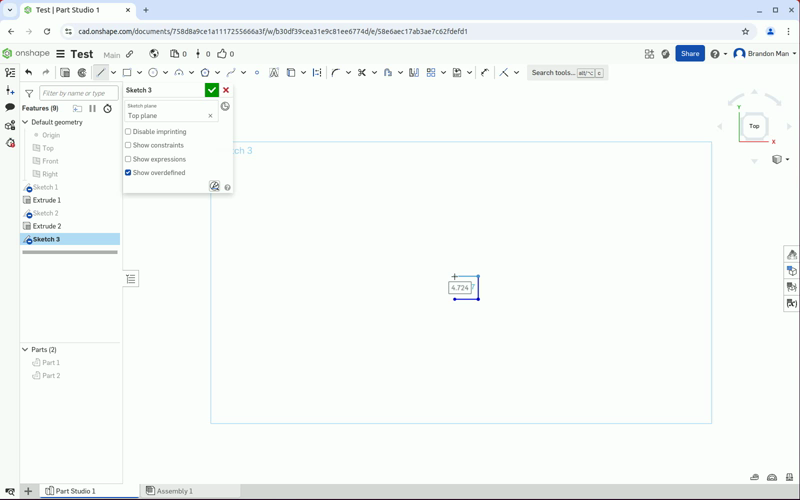
click(454, 276)
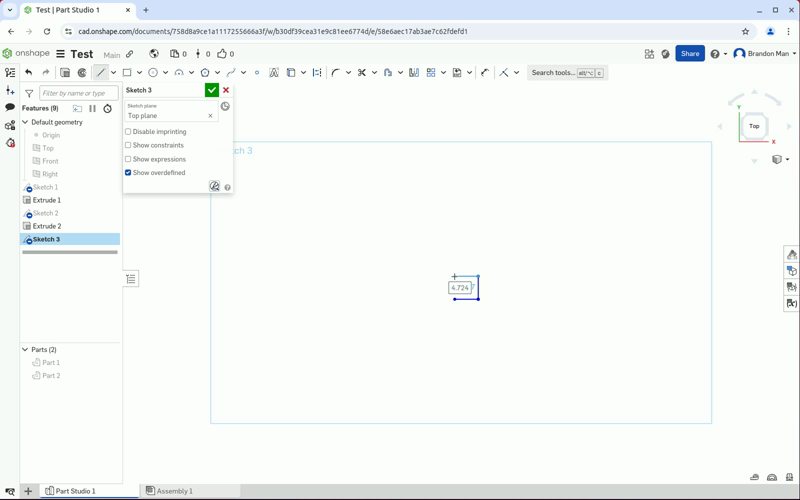
key_up(shift)
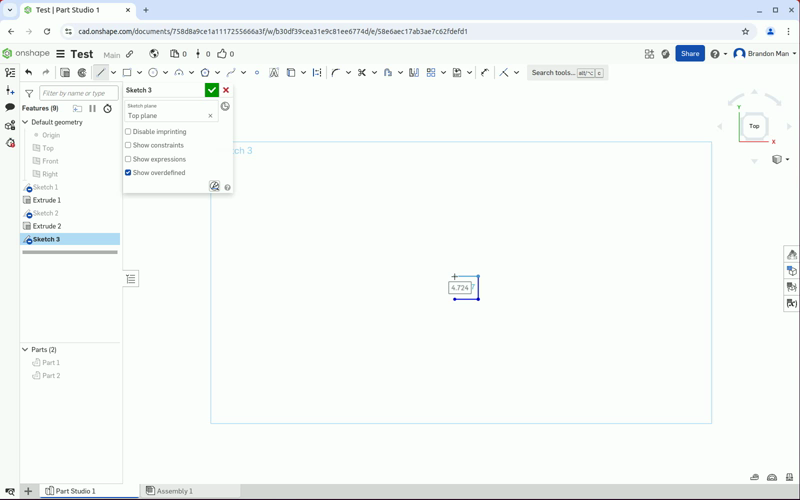
mouse_move(484, 276)
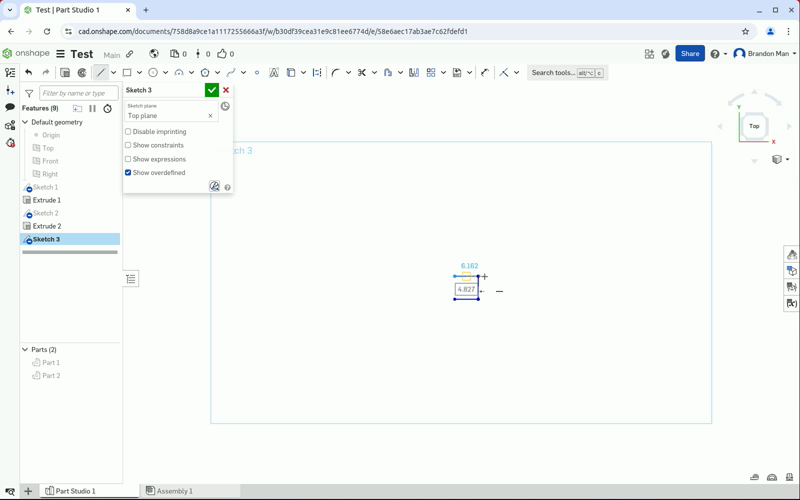
key_down(shift)
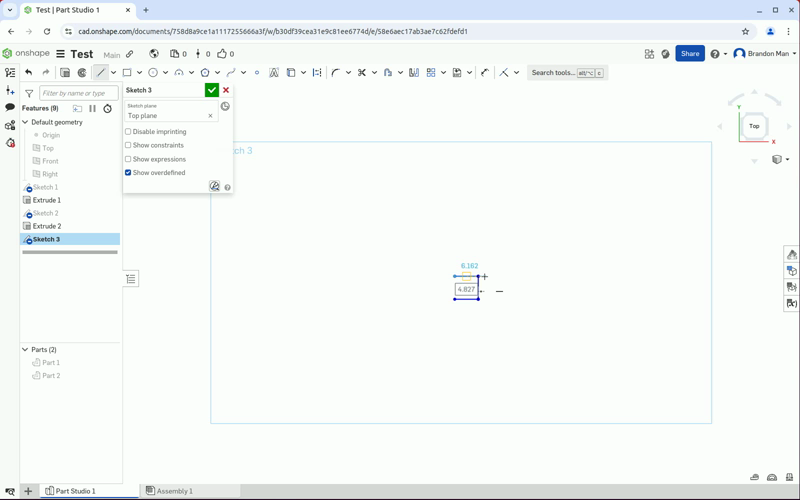
mouse_move(454, 299)
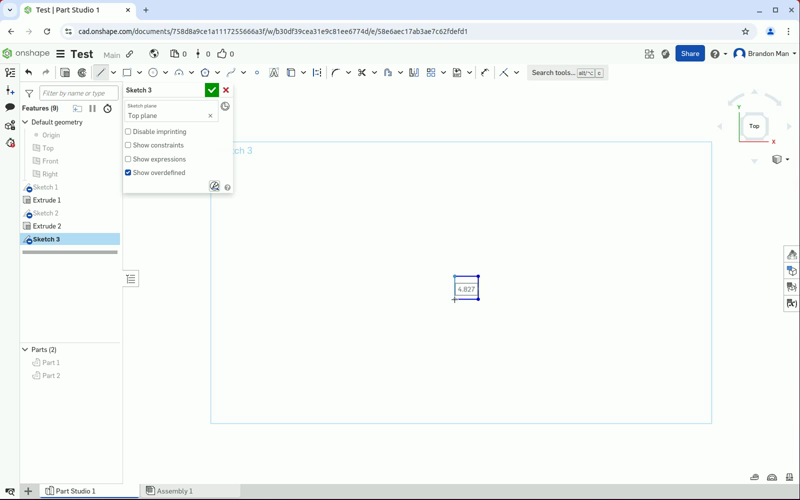
key_up(shift)
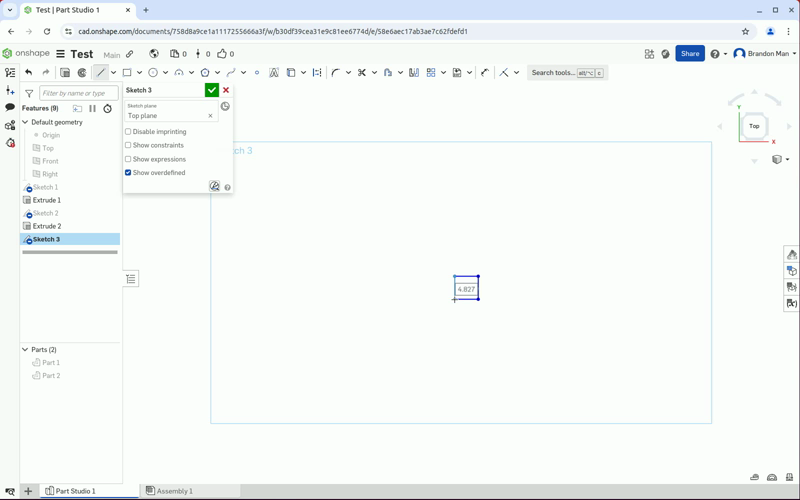
click(454, 299)
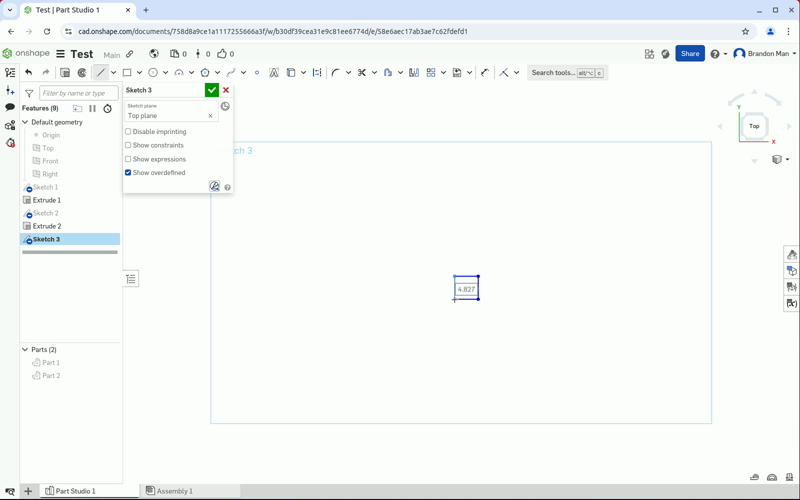
key(esc)
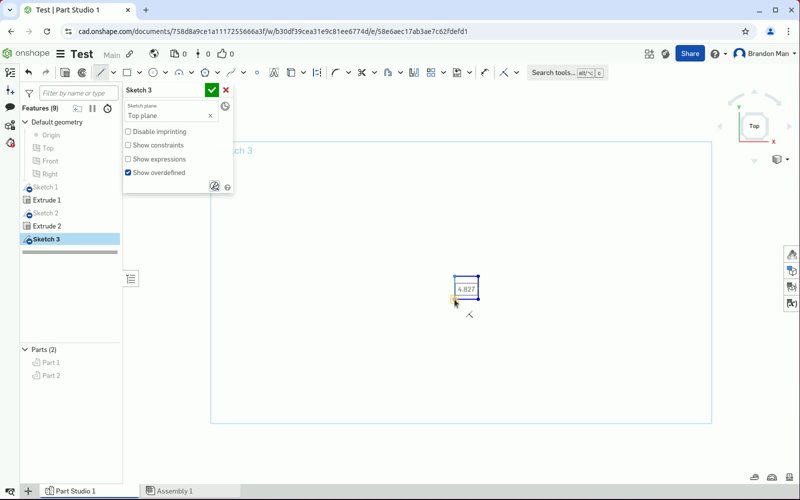
mouse_move(459, 288)
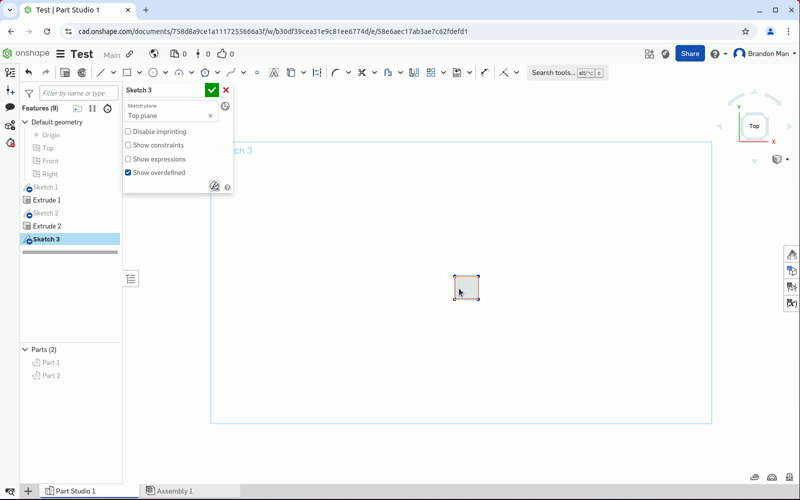
scroll(6)
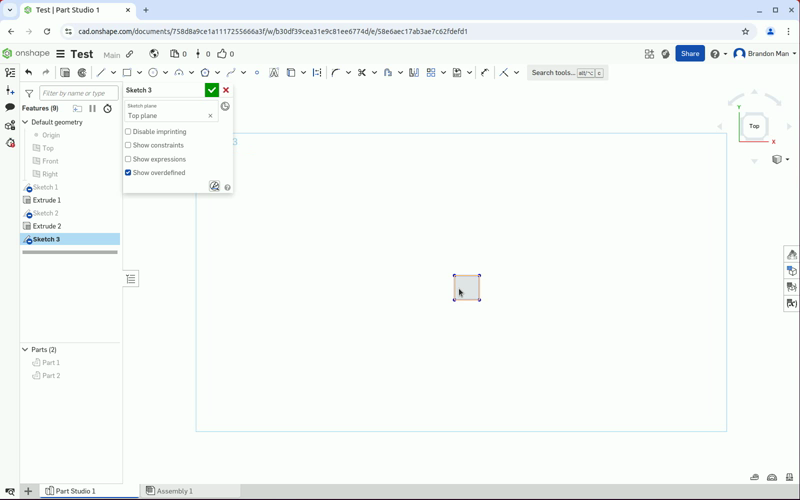
scroll(6)
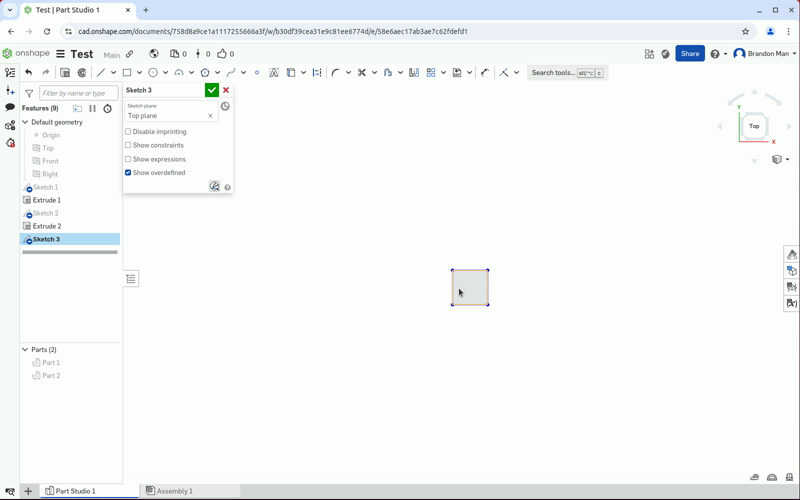
scroll(6)
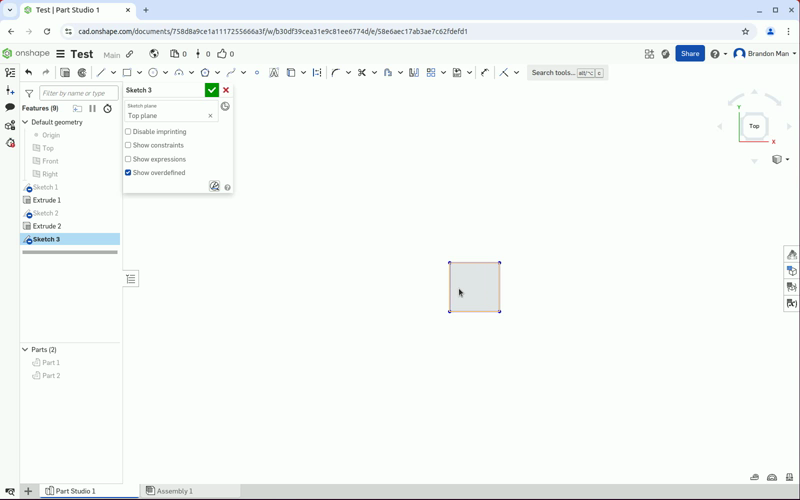
scroll(6)
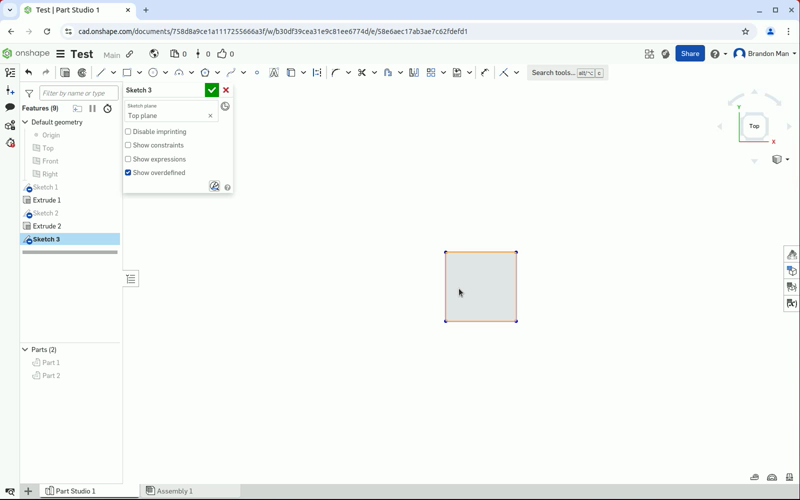
scroll(6)
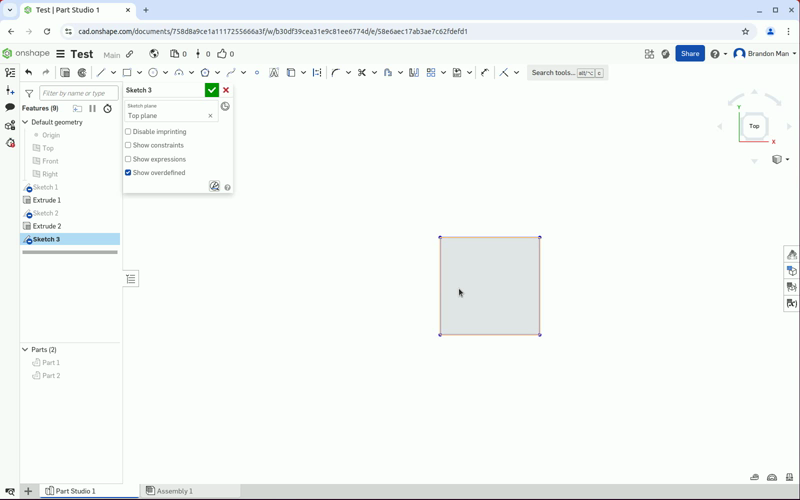
scroll(6)
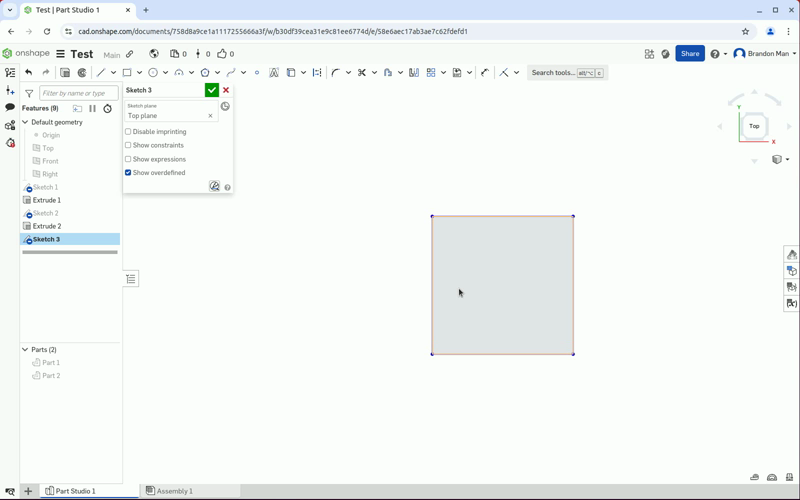
scroll(6)
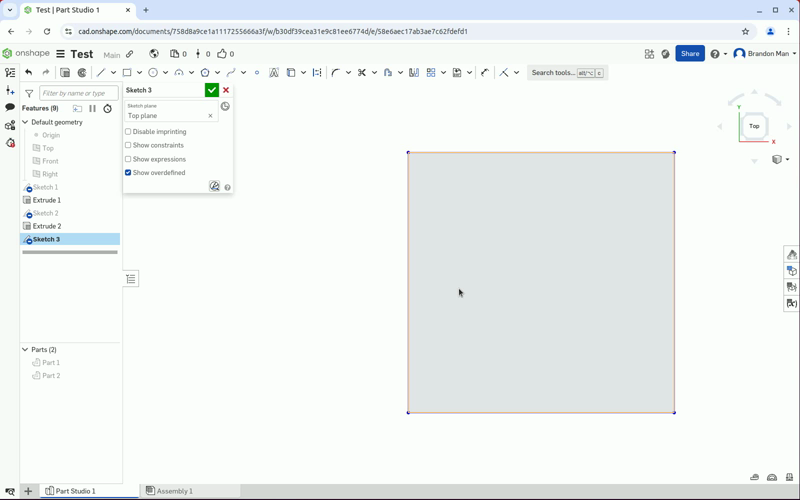
click(459, 288)
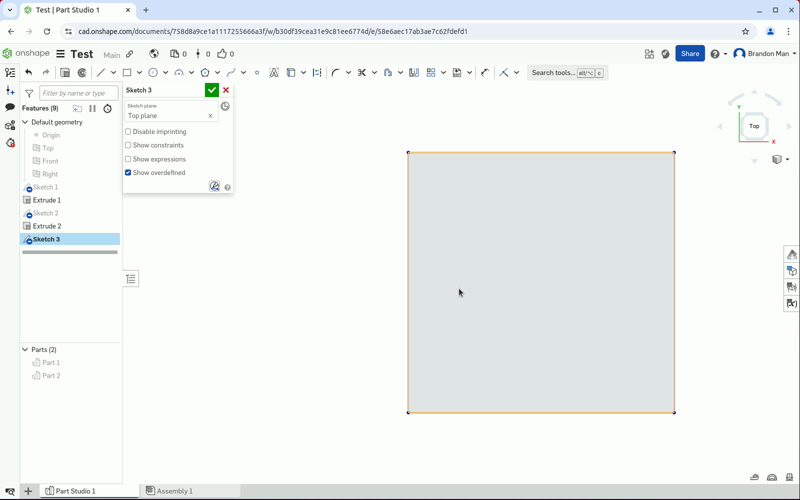
scroll(-6)
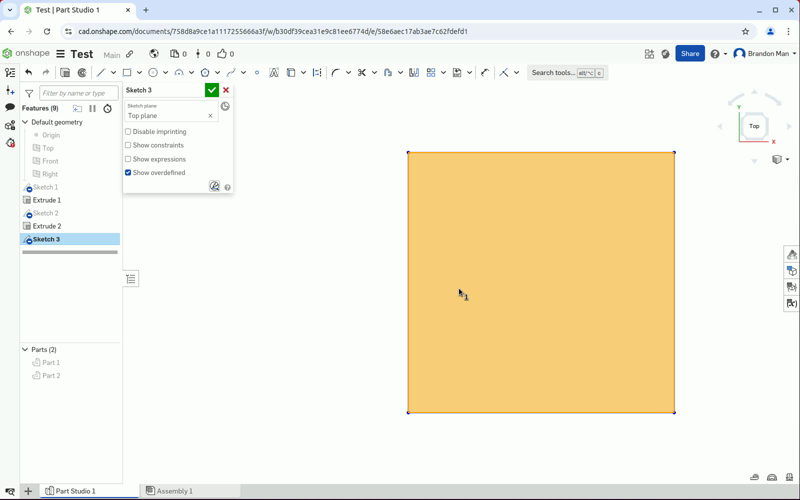
scroll(-6)
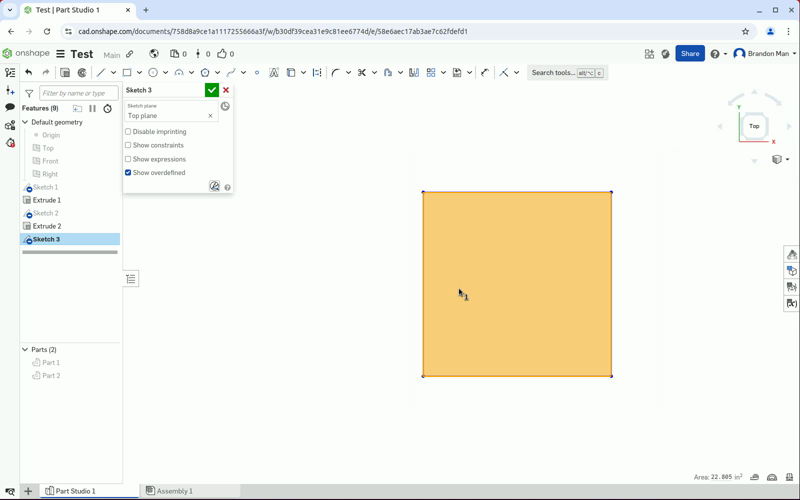
scroll(-6)
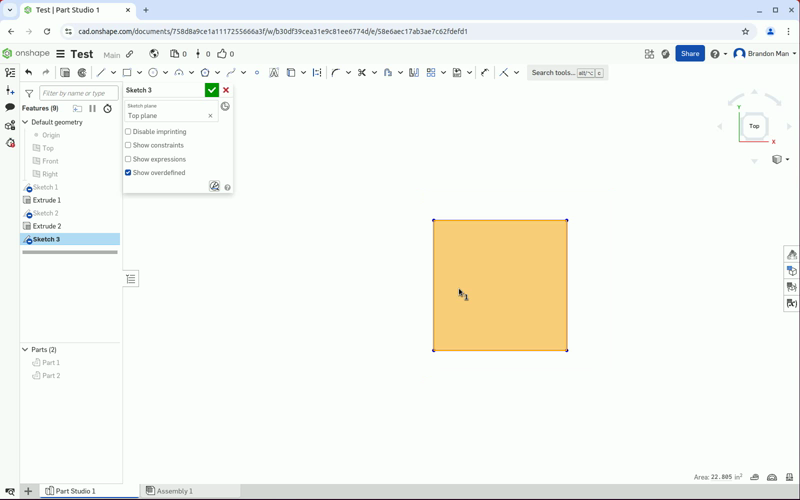
scroll(-6)
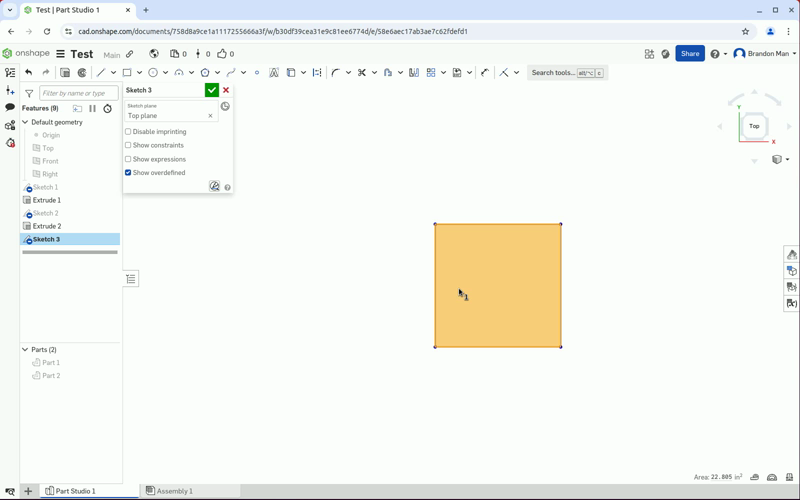
scroll(-6)
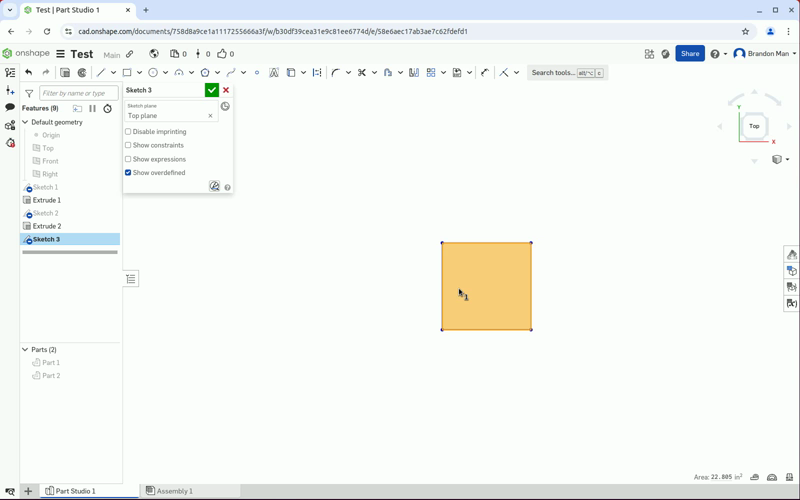
scroll(-6)
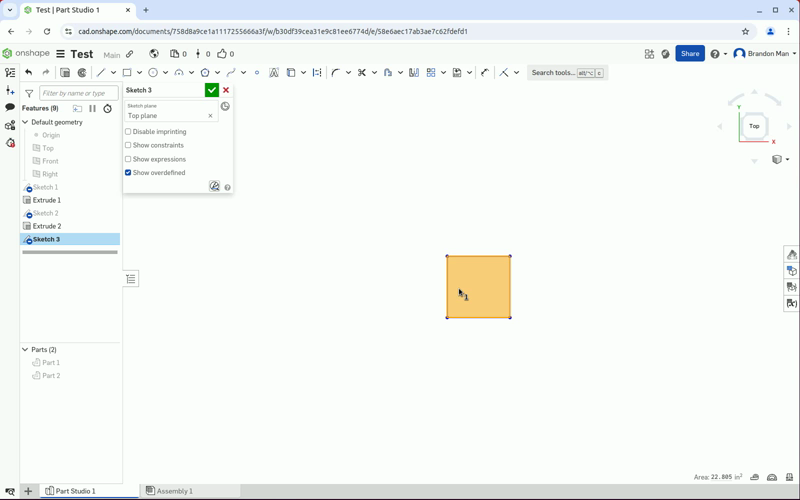
scroll(-6)
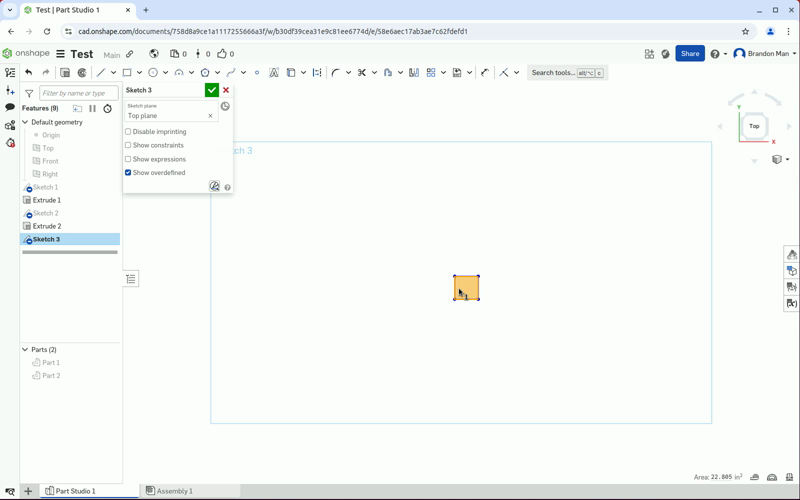
mouse_move(73, 352)
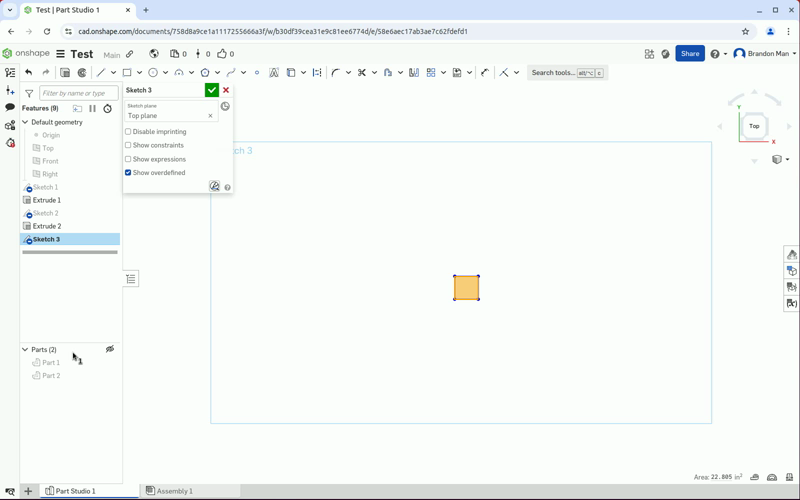
key(shift+y)
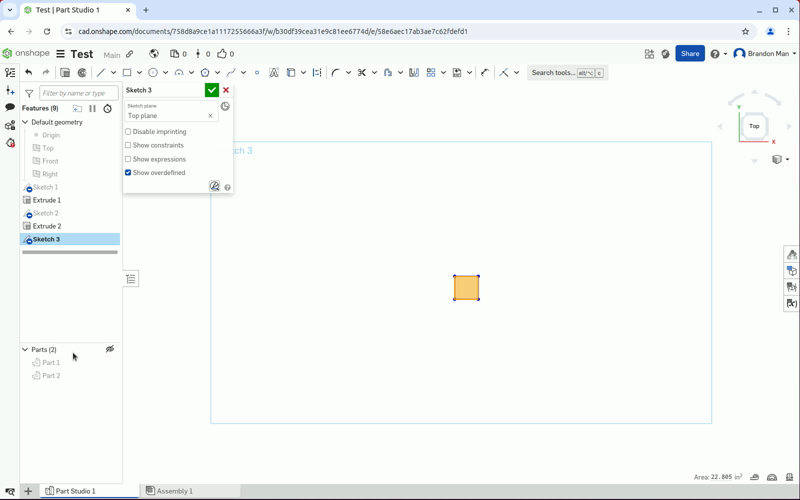
key(shift+e)
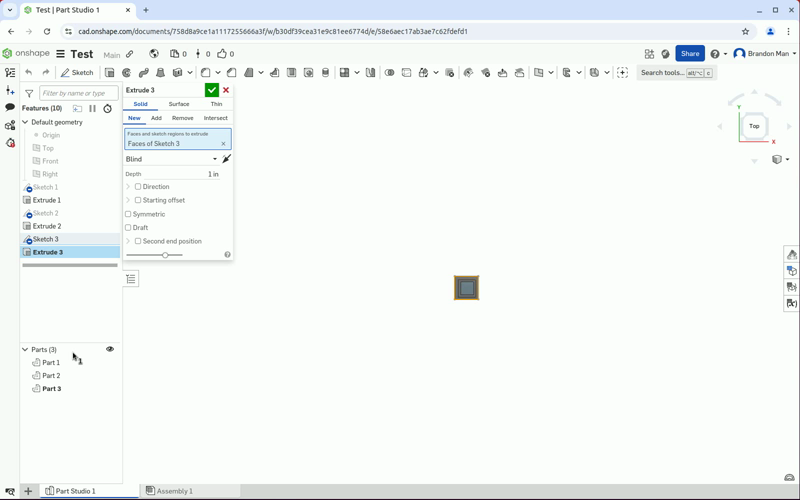
mouse_move(143, 106)
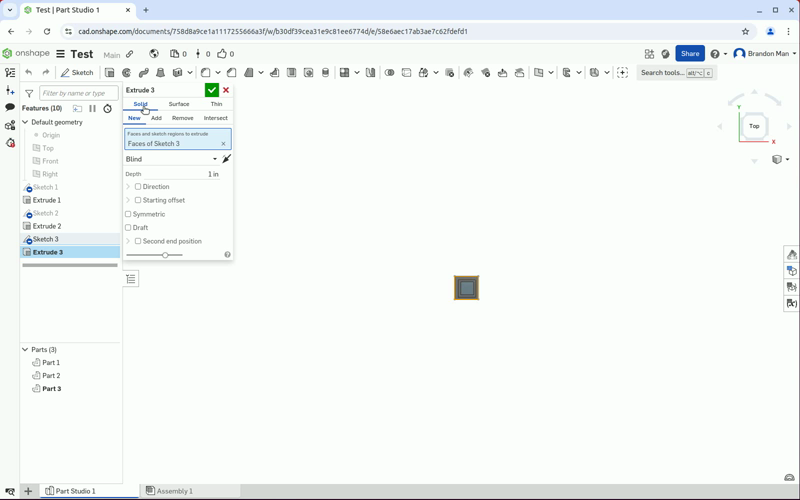
click(143, 106)
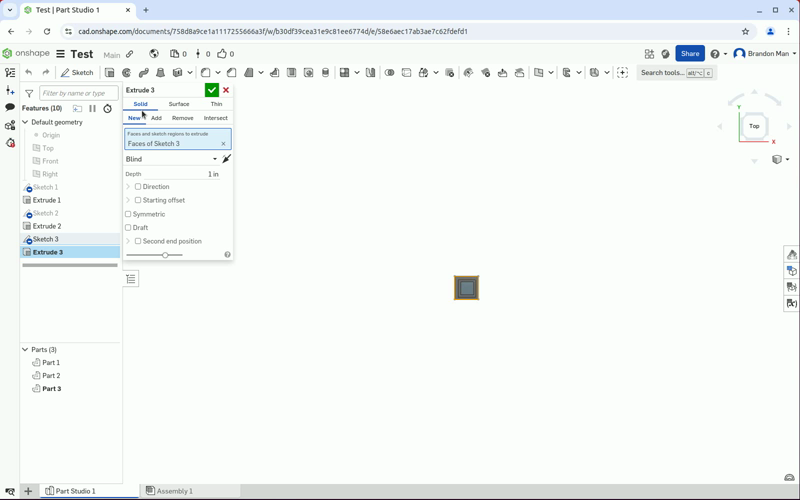
mouse_move(137, 120)
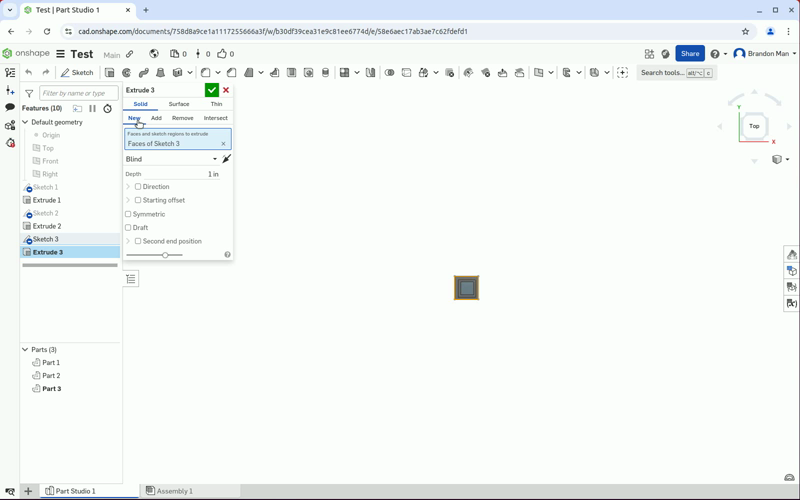
click(137, 120)
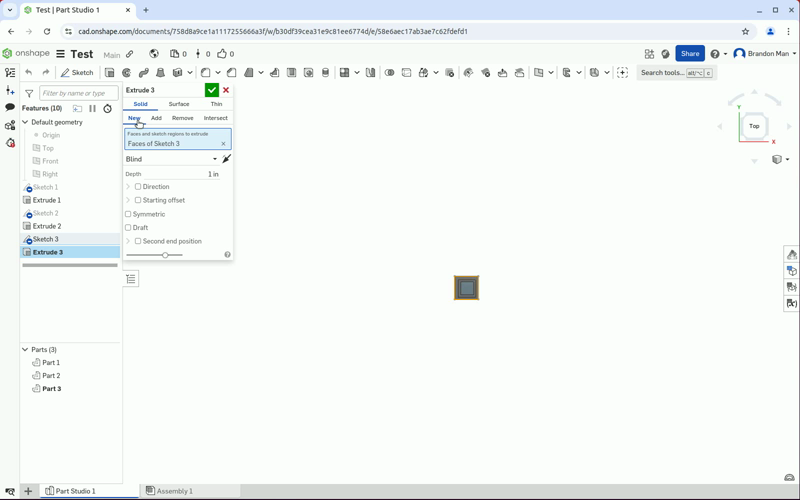
key(tab, 4)
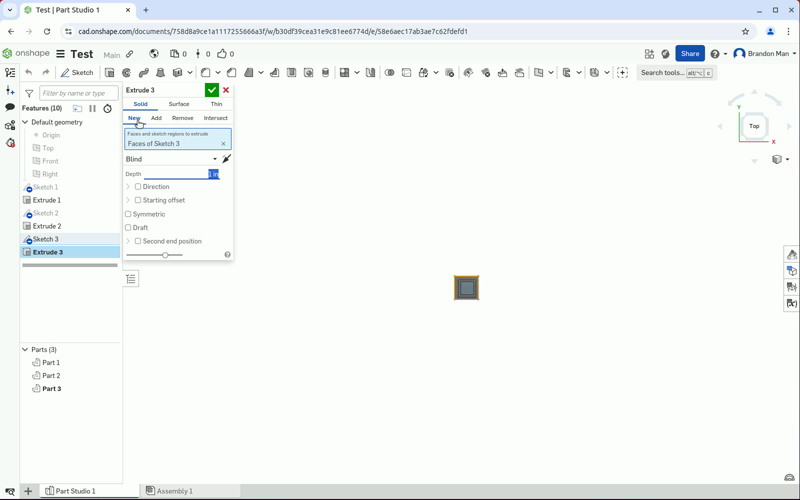
text(2.407)
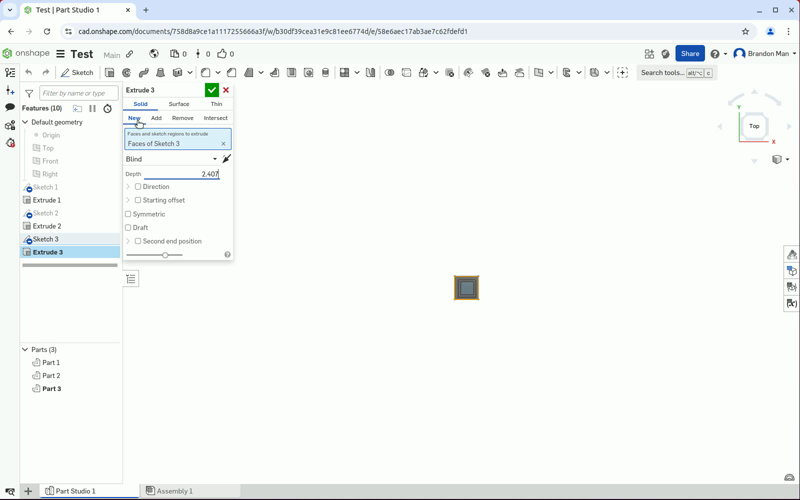
key(enter)
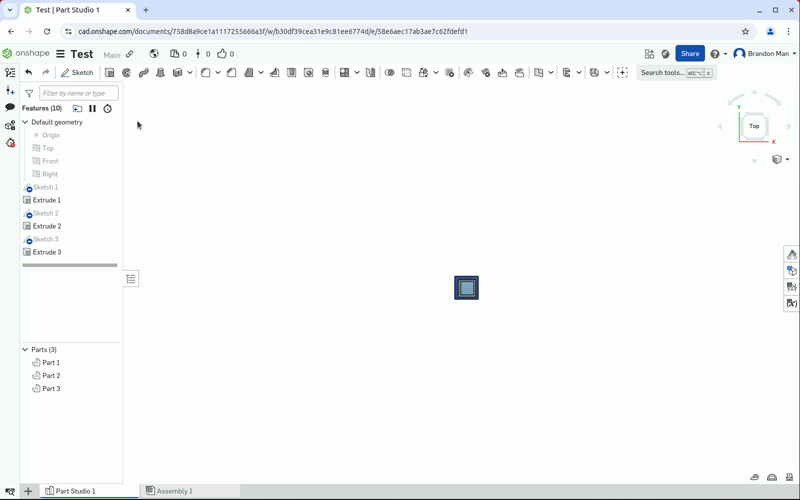
key(shift+h)
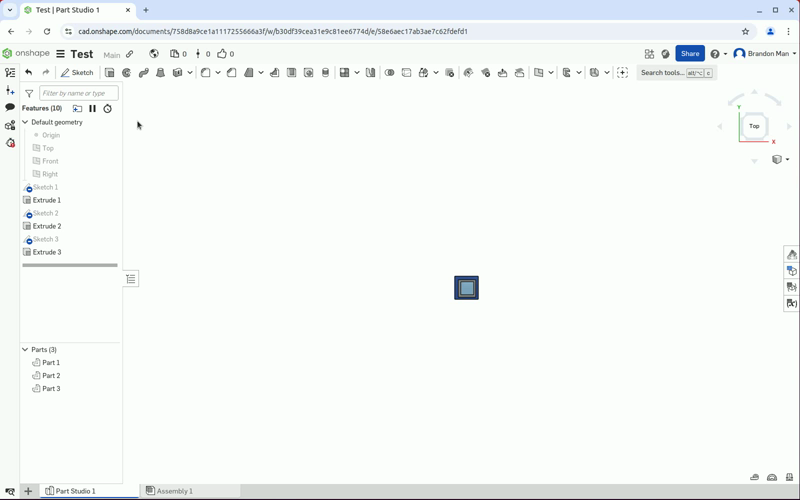
key(shift+h)
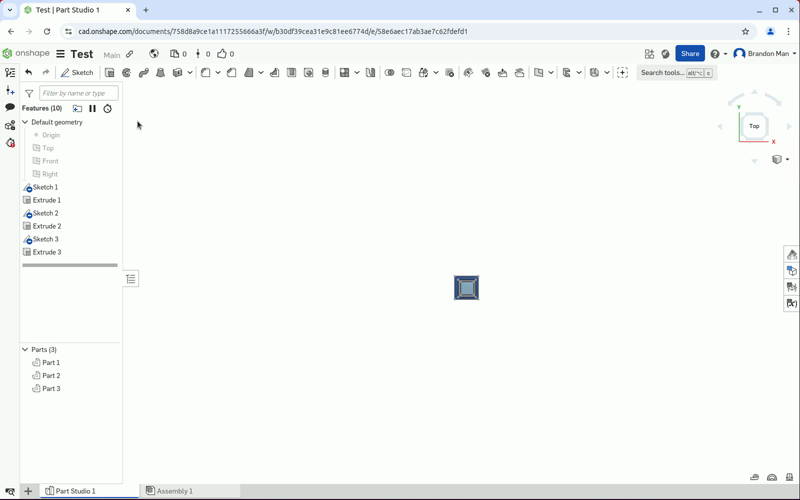
key(shift+7)
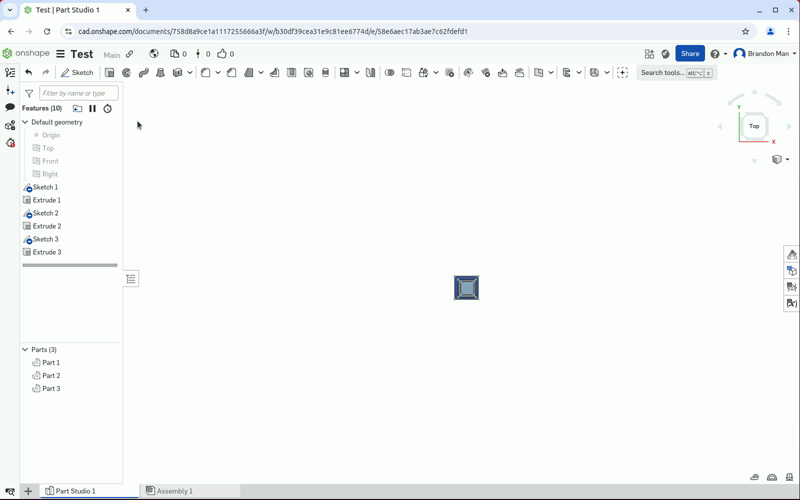
key(up, 3)
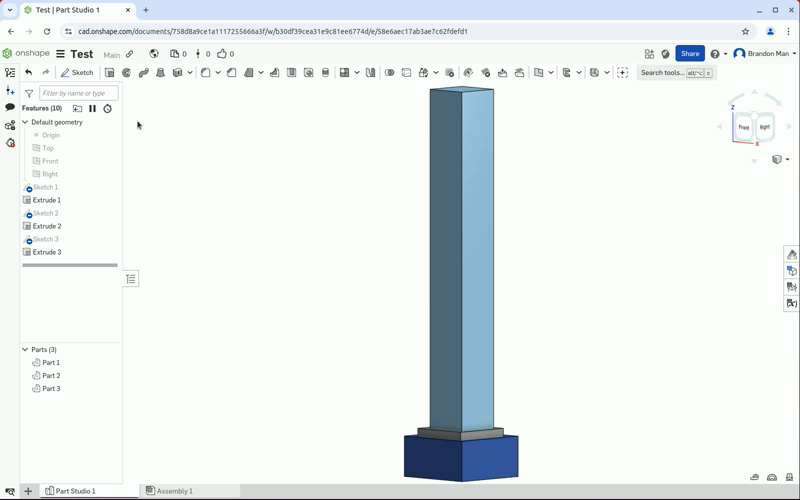
key(left, 3)
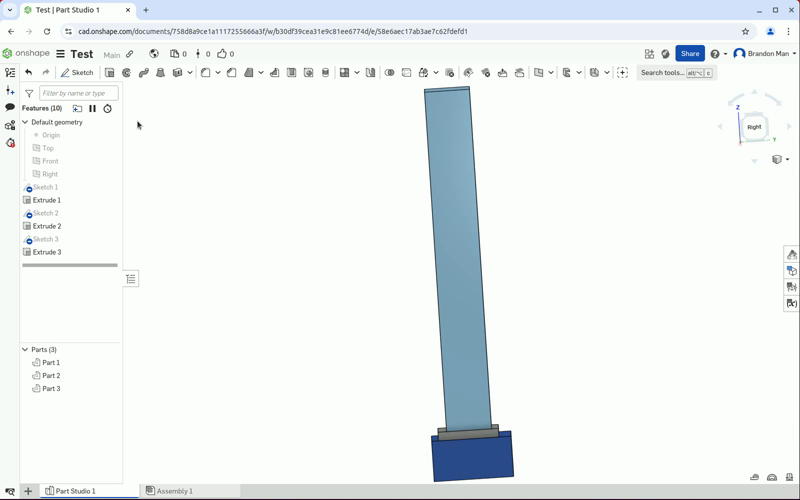
key(right, 3)
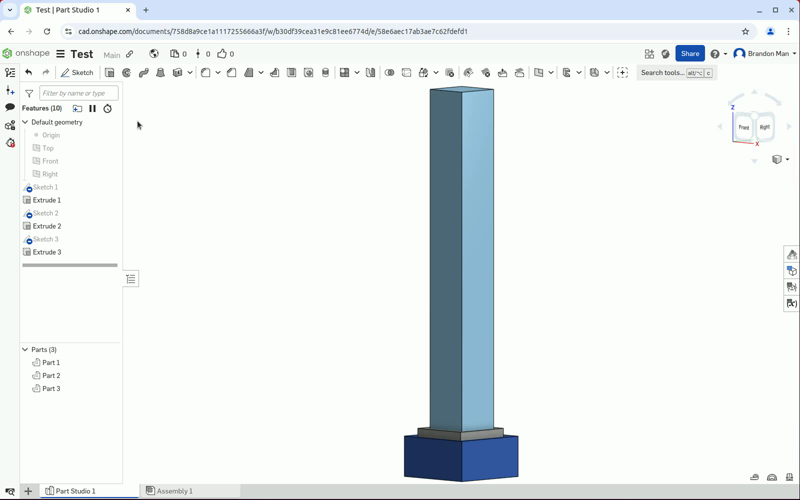
key(down, 3)
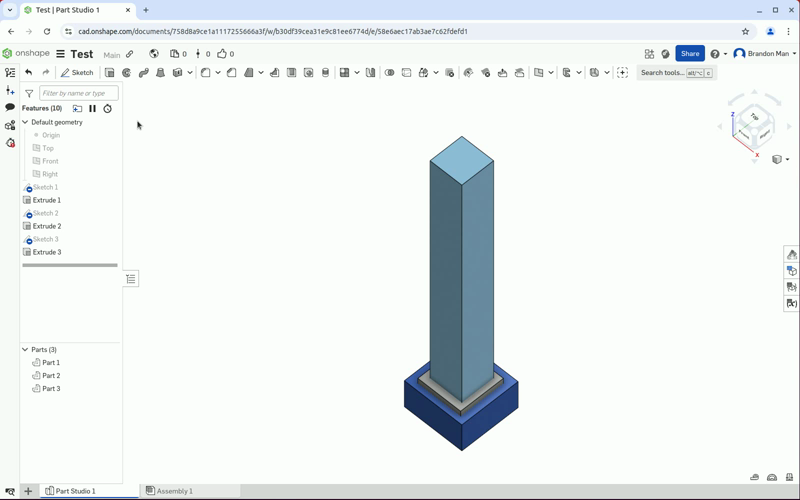
mouse_move(73, 189)
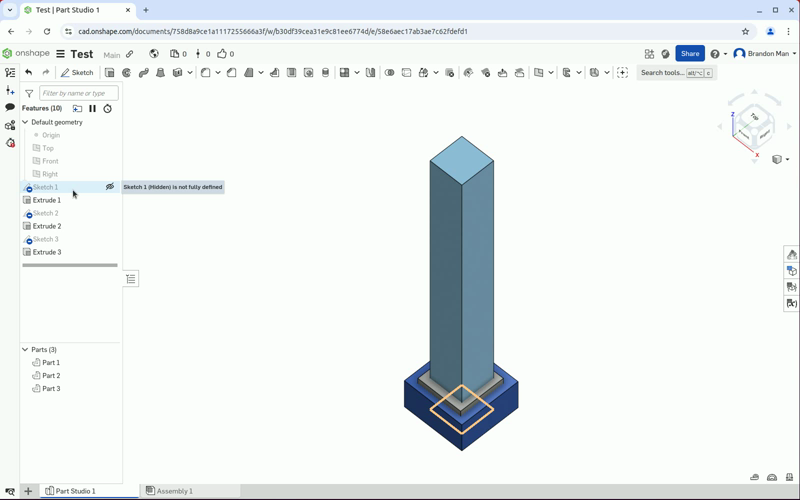
click(73, 189)